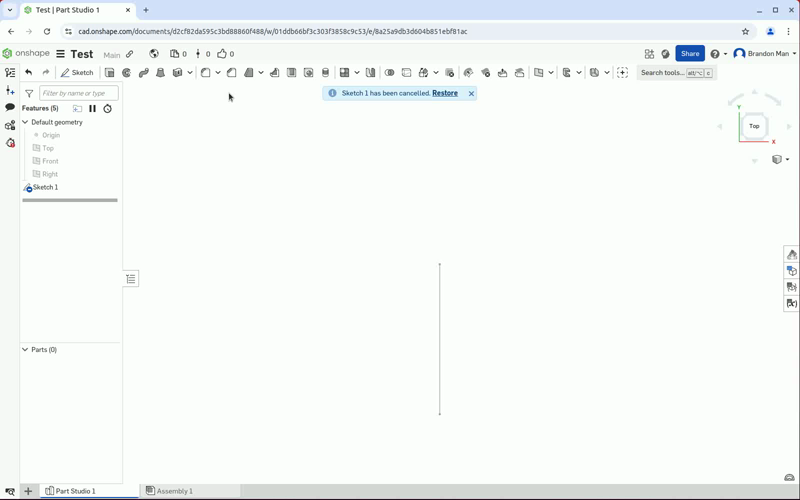
key(shift+h)
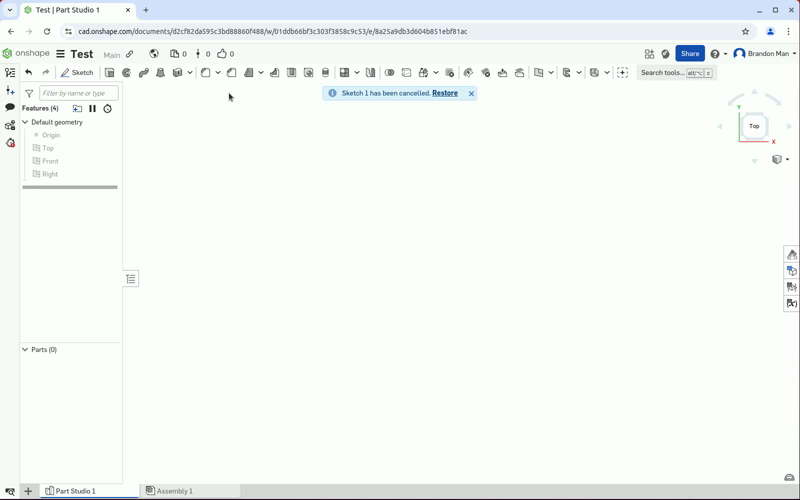
mouse_move(73, 352)
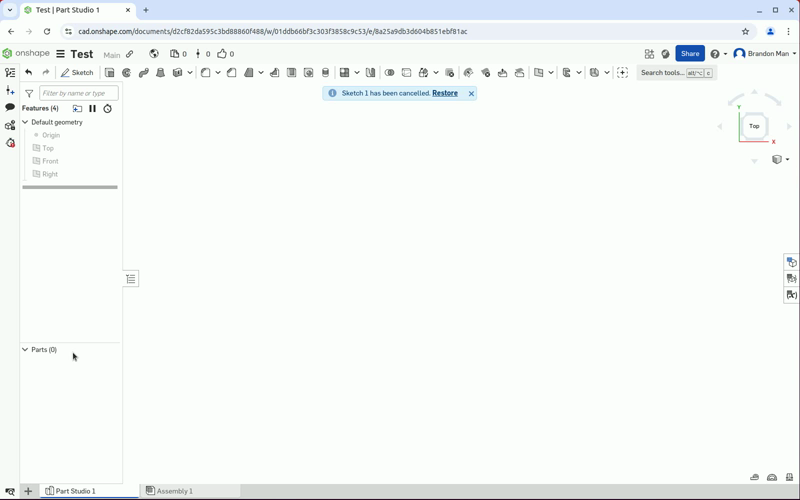
key(y)
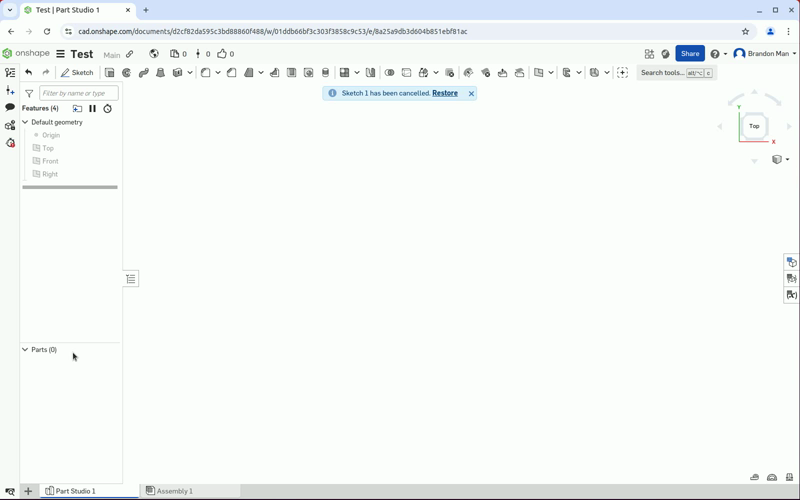
key(shift+p)
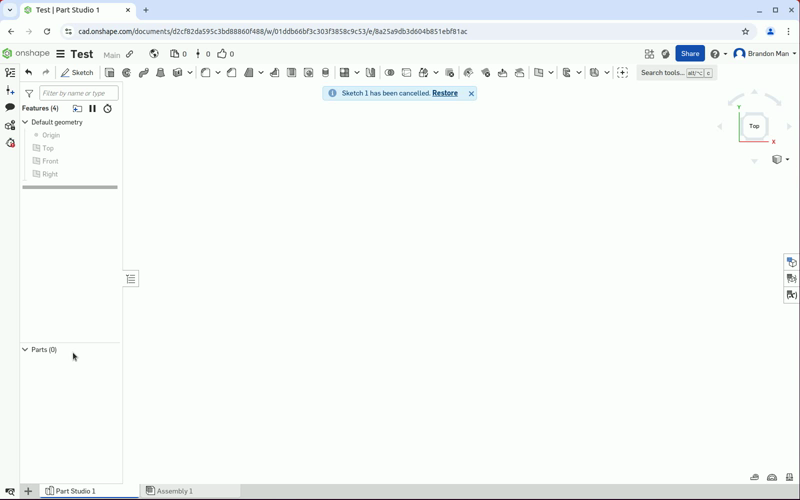
key(space)
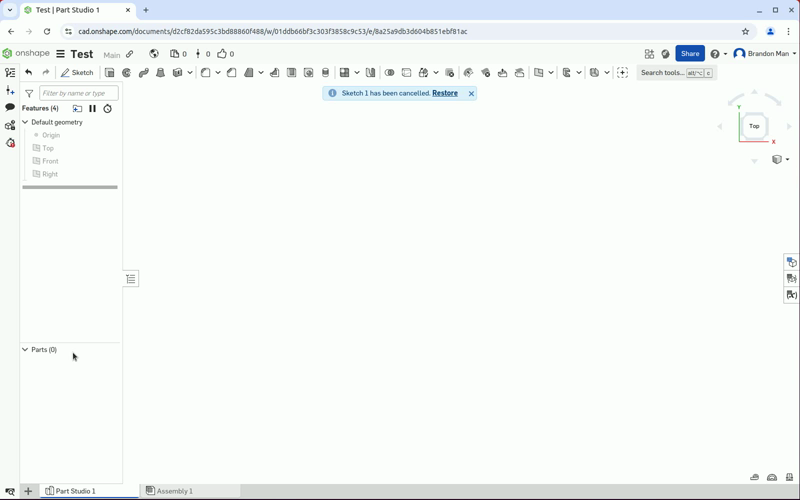
key_down(shift)
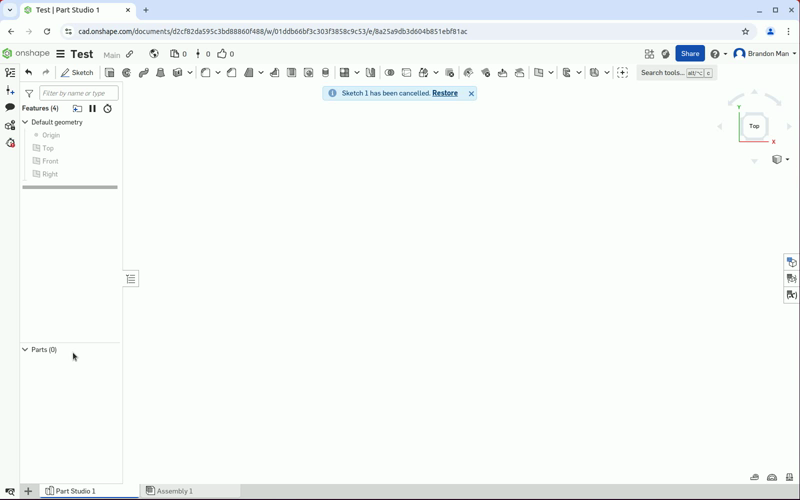
key(up)
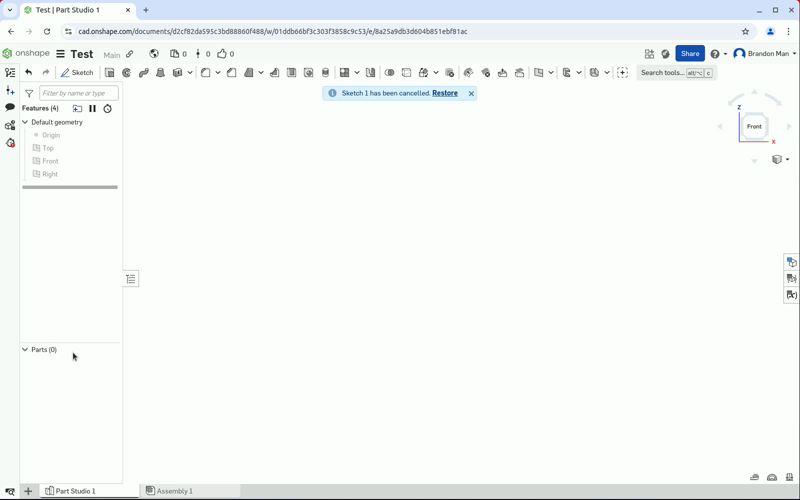
key_up(shift)
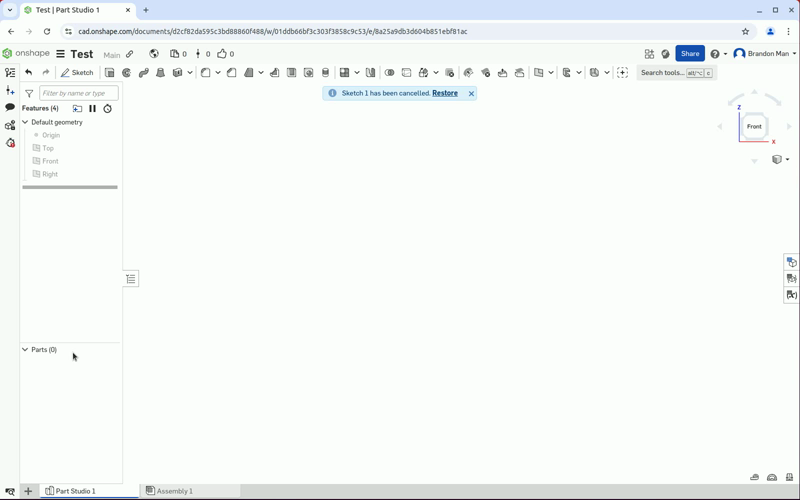
mouse_move(73, 352)
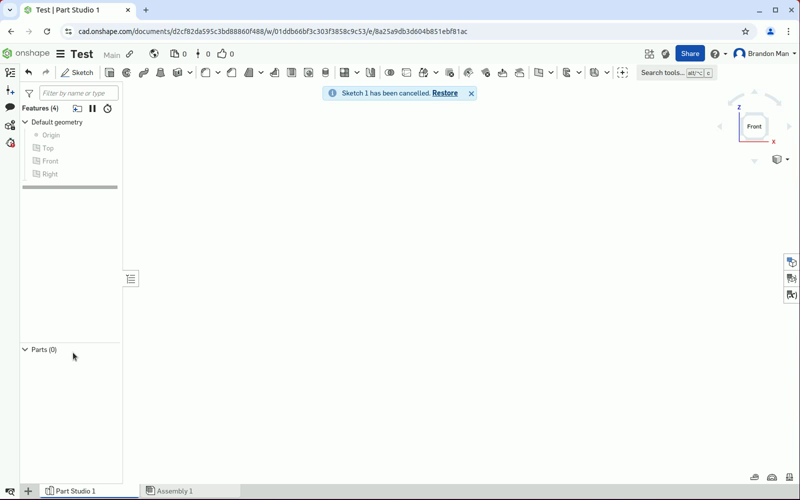
key(shift+y)
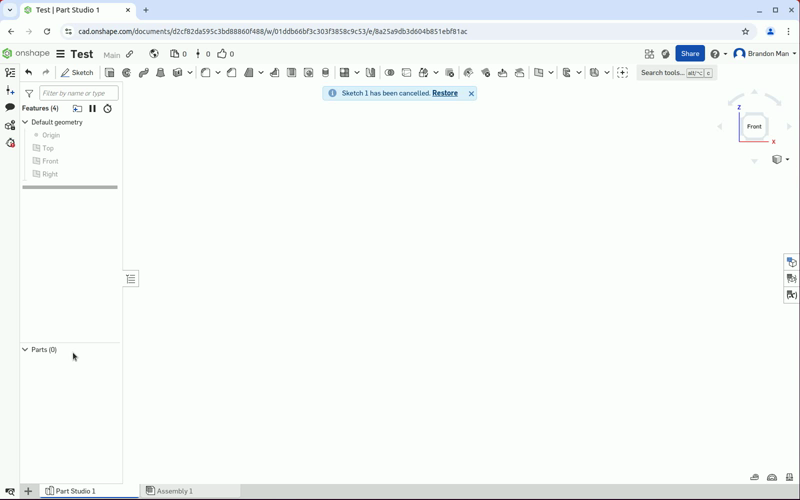
key(shift+s)
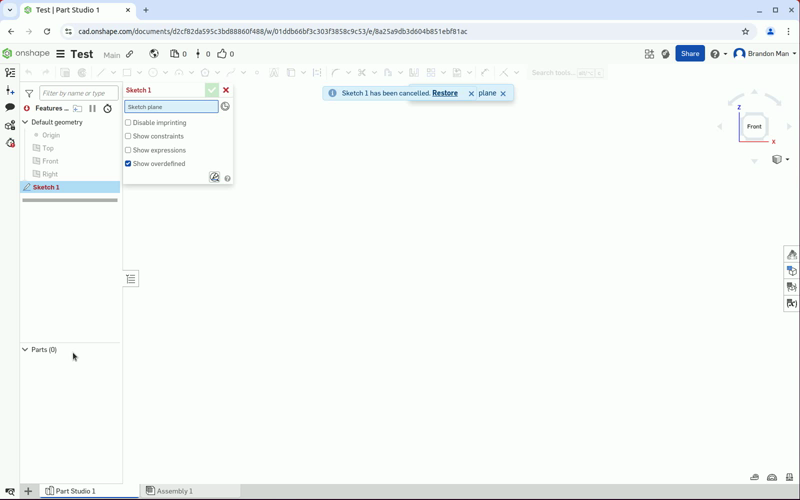
mouse_move(73, 163)
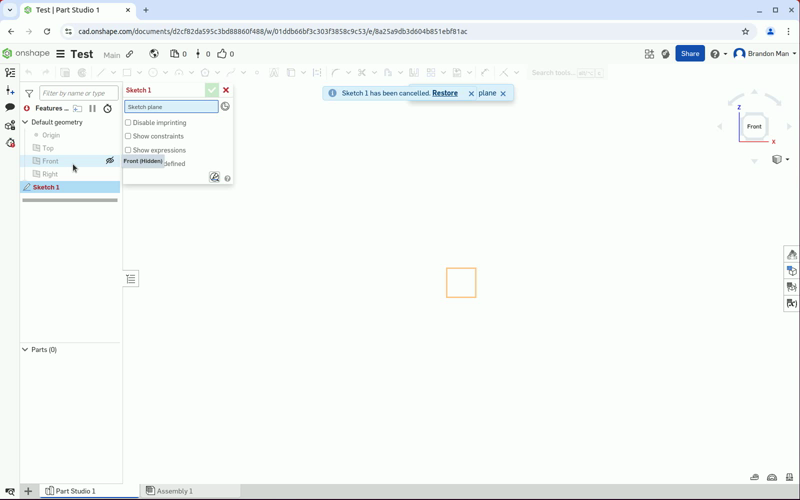
click(73, 163)
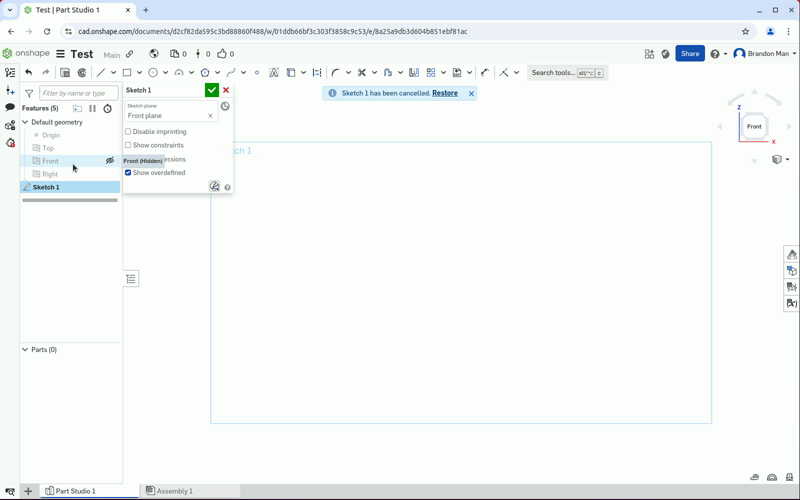
mouse_move(73, 352)
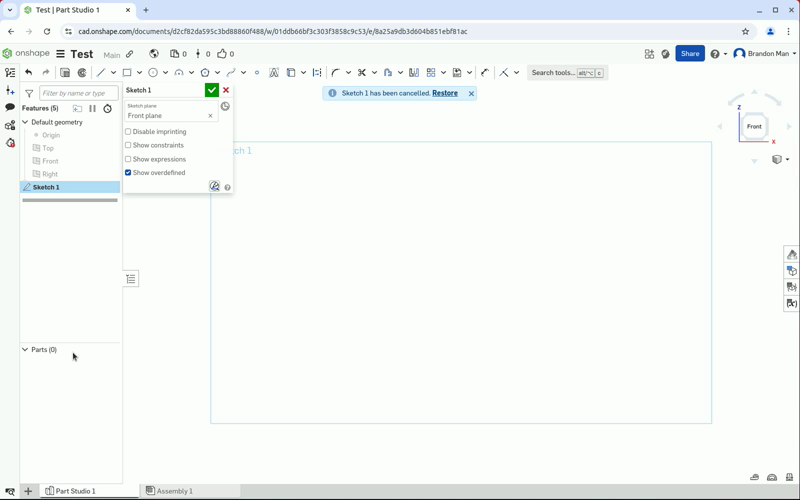
key(y)
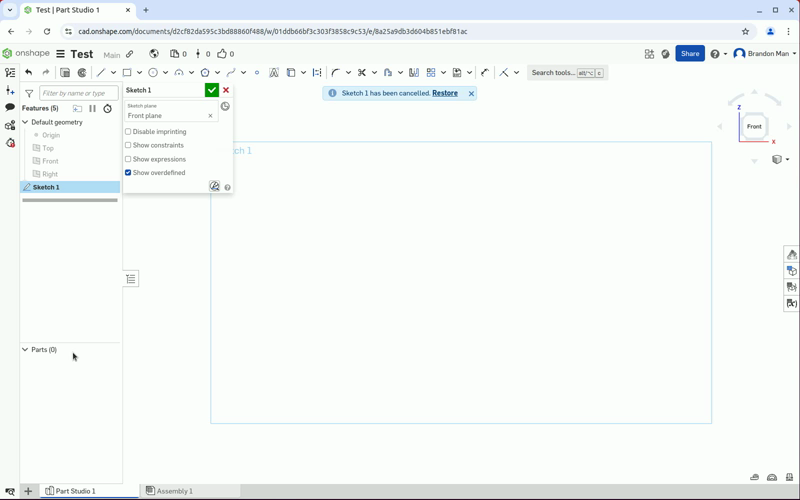
key(a)
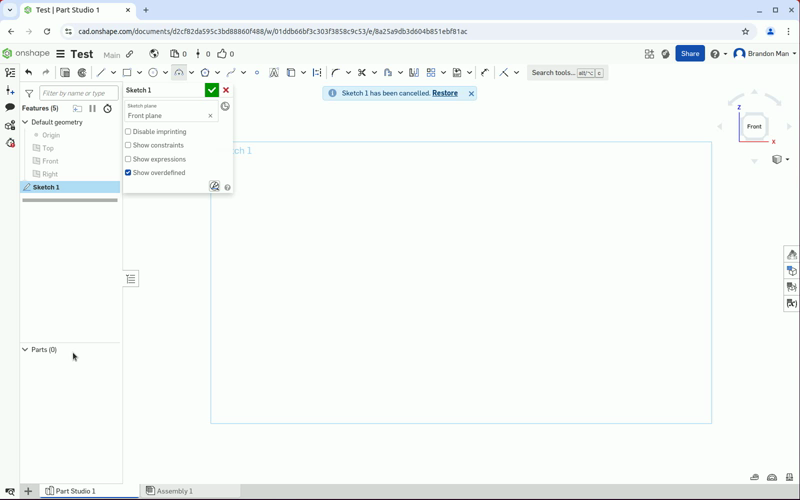
key_down(shift)
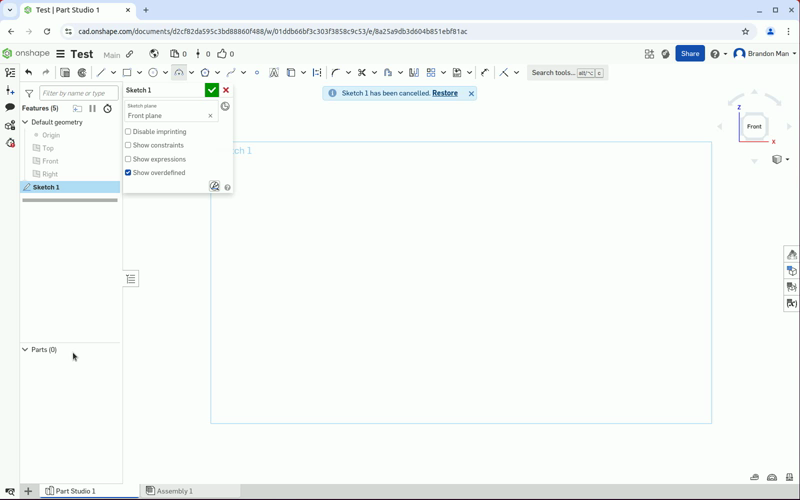
mouse_move(447, 315)
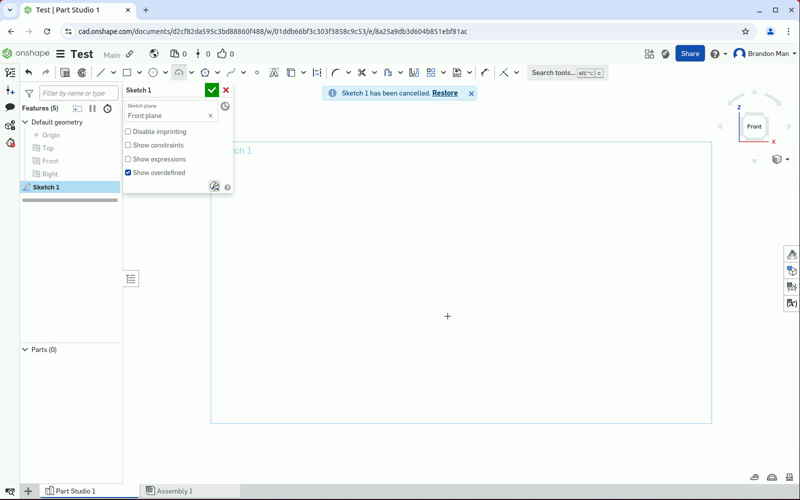
click(447, 315)
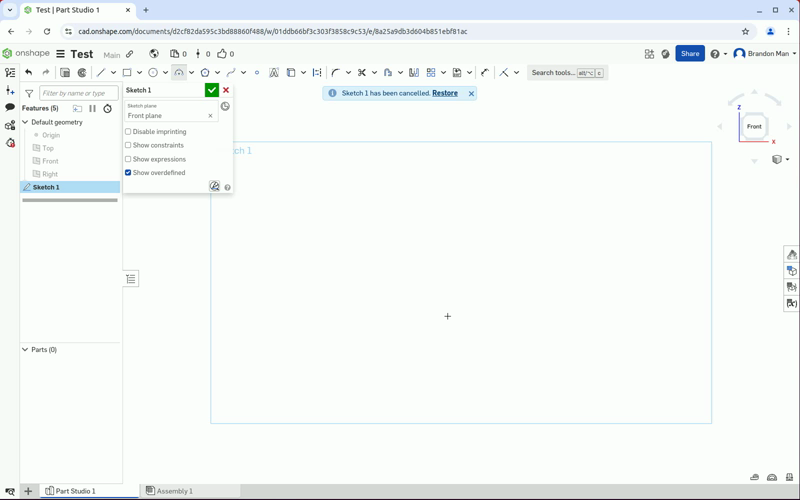
key_up(shift)
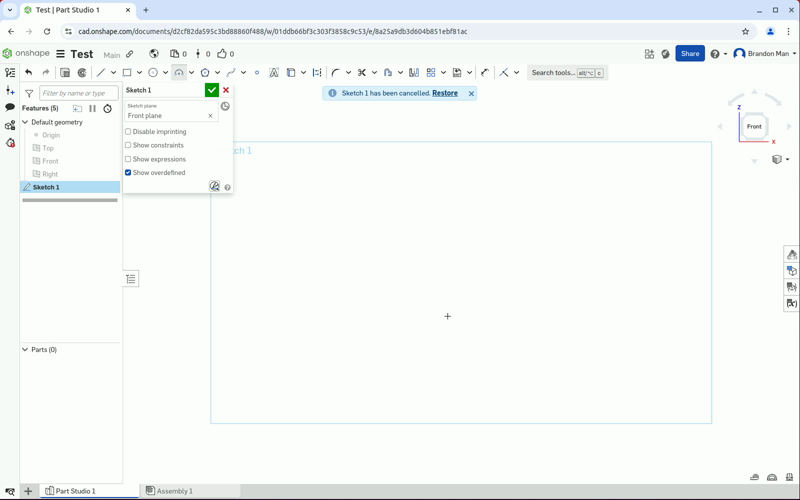
key_down(shift)
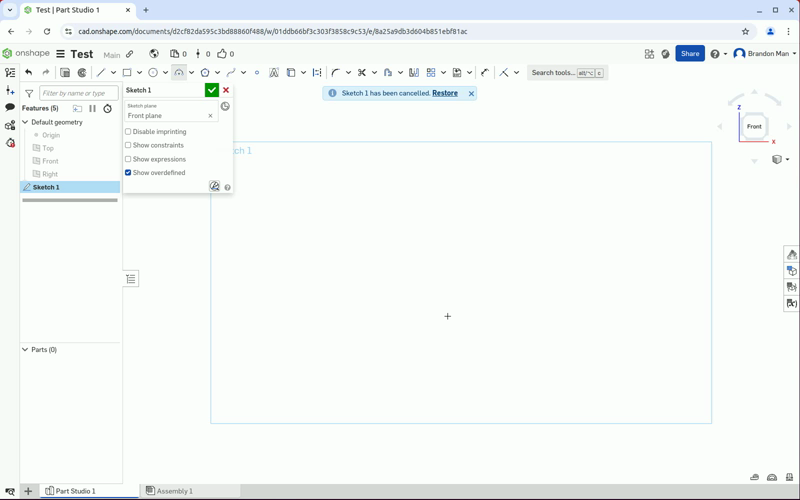
mouse_move(474, 305)
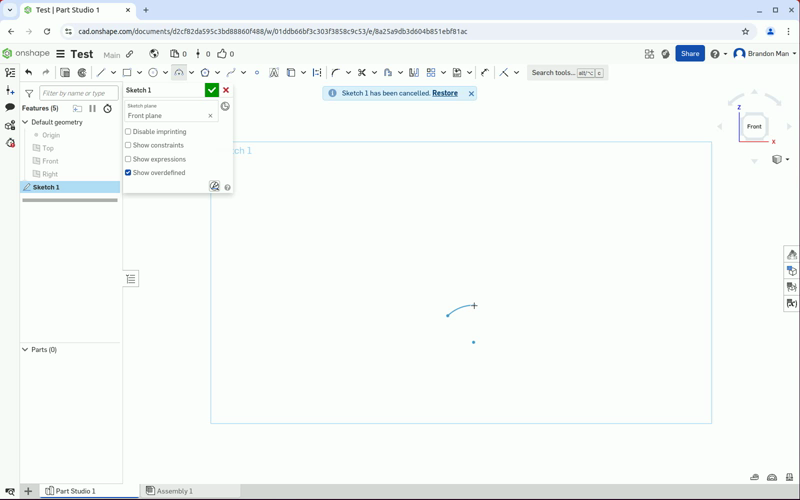
click(474, 305)
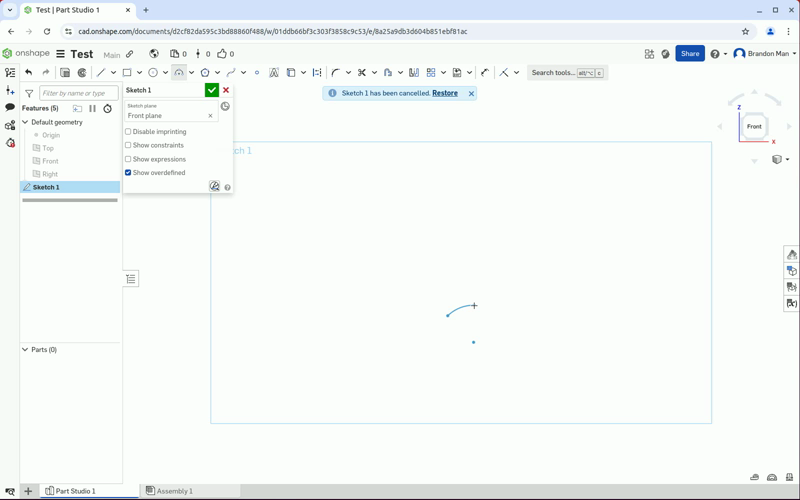
mouse_move(466, 323)
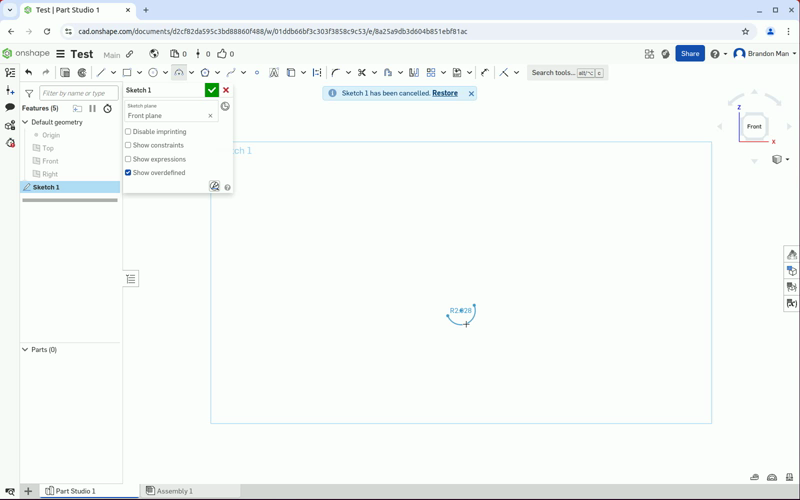
click(466, 323)
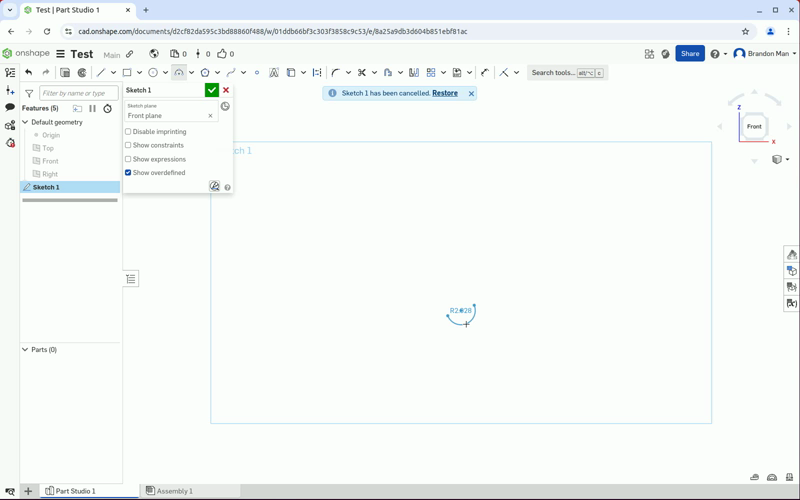
key_up(shift)
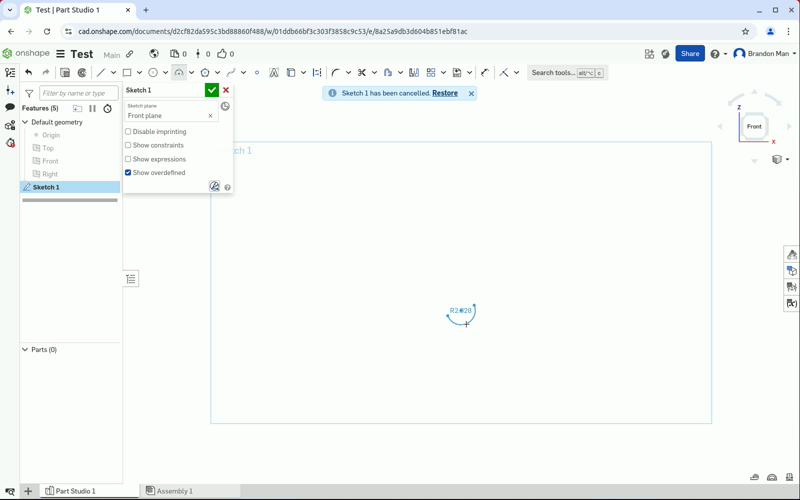
mouse_move(474, 305)
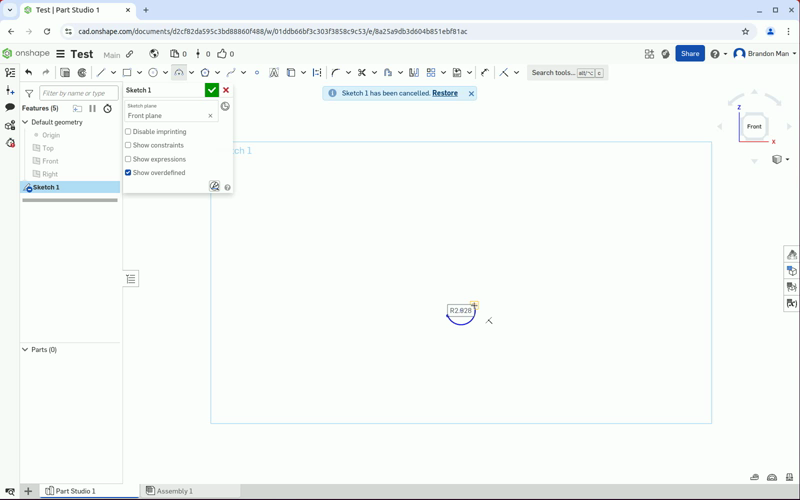
click(474, 305)
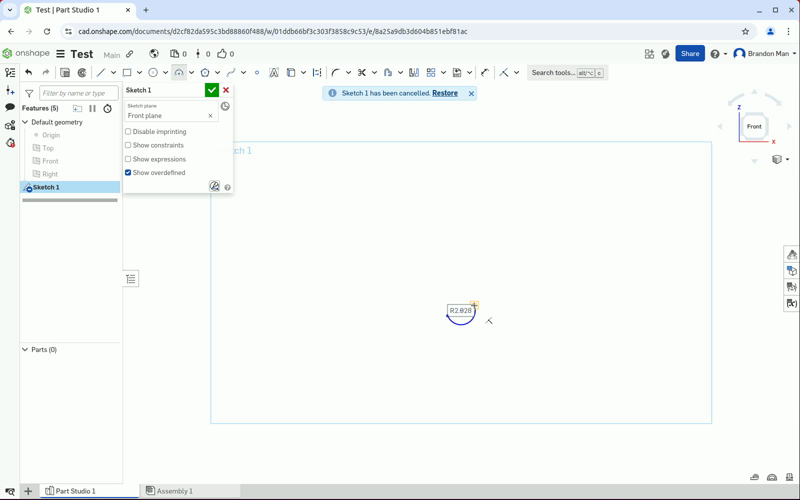
key_down(shift)
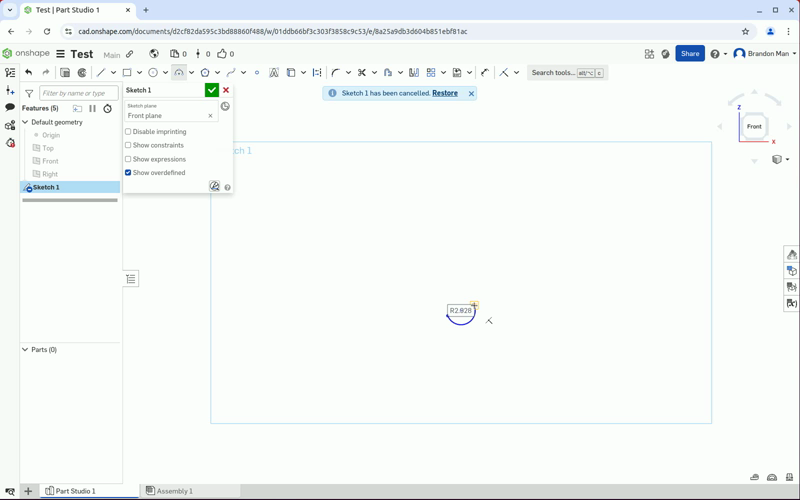
mouse_move(474, 259)
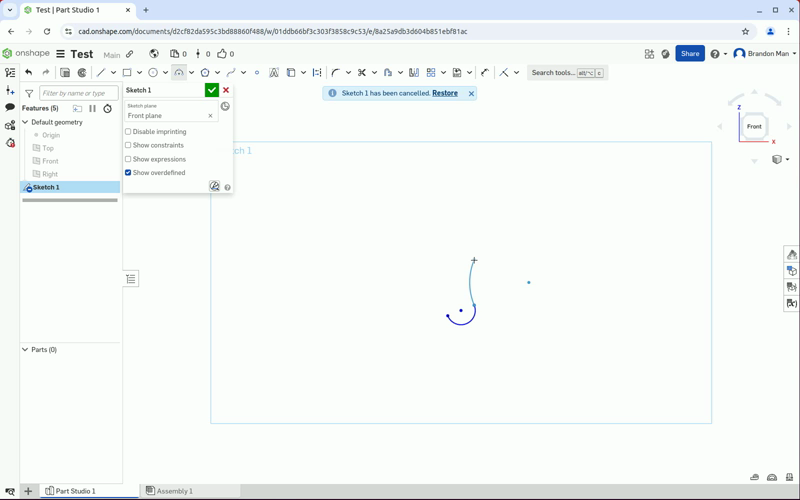
click(474, 259)
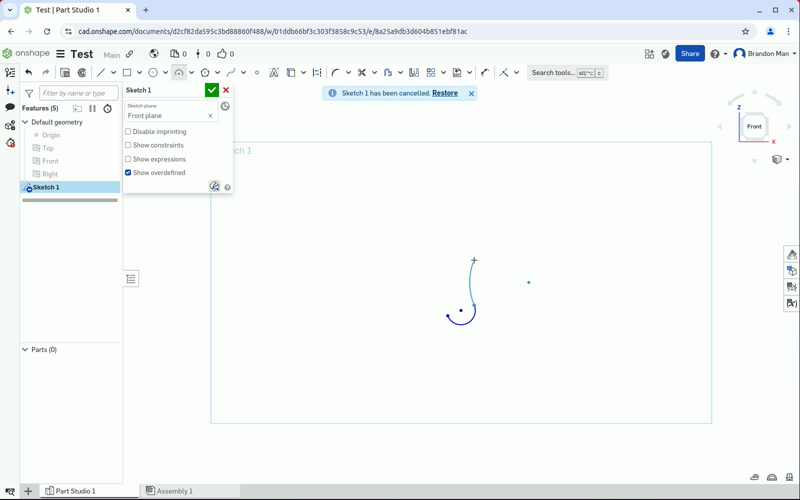
mouse_move(469, 282)
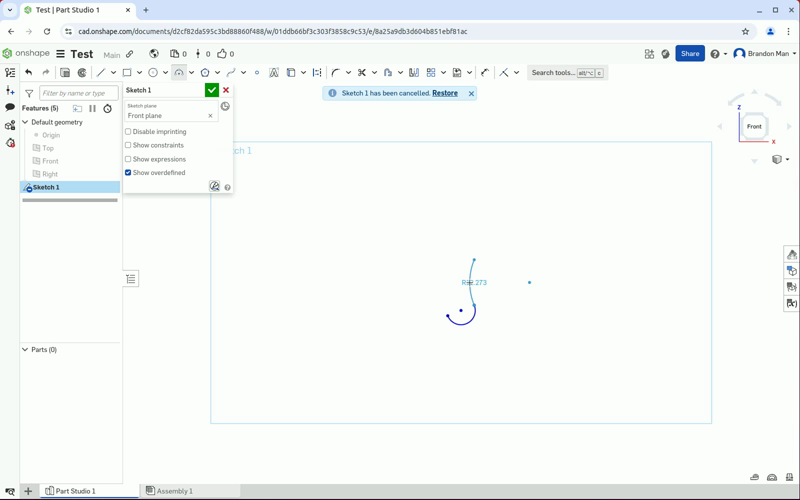
click(469, 282)
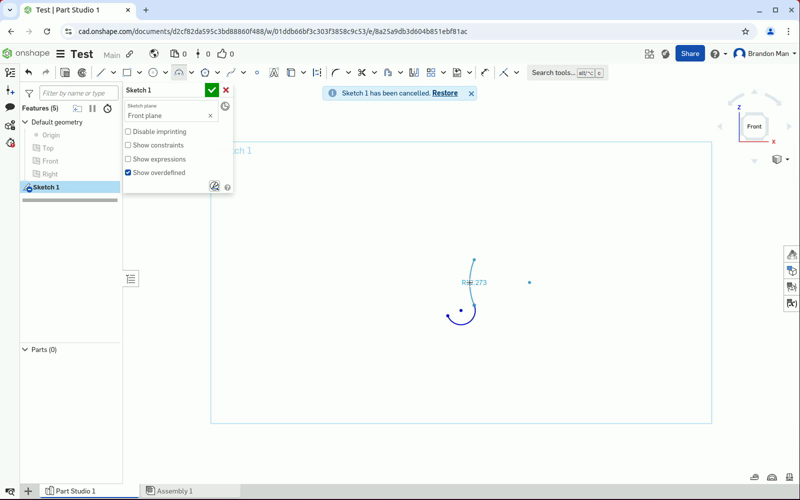
key_up(shift)
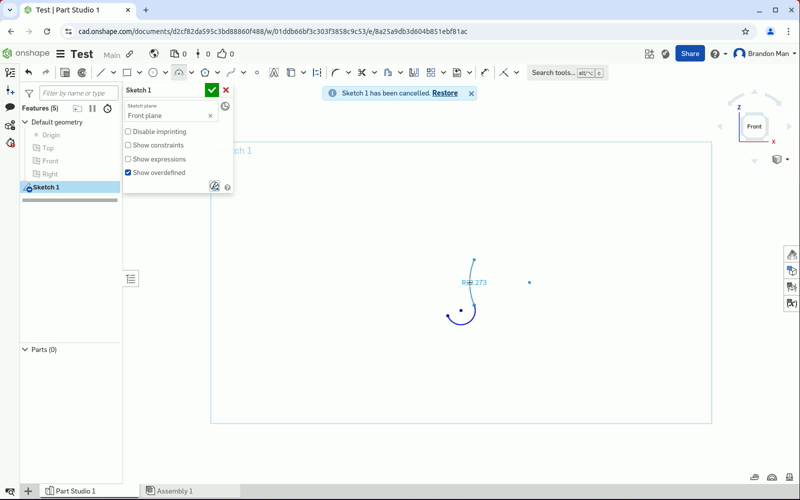
mouse_move(474, 259)
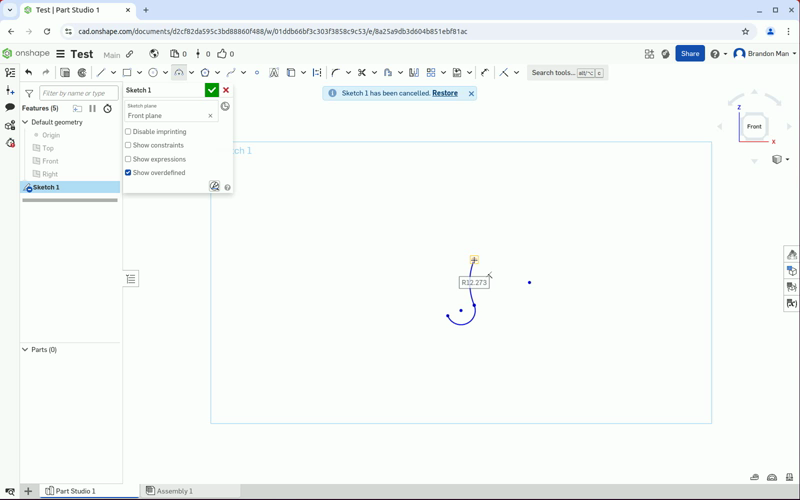
click(474, 259)
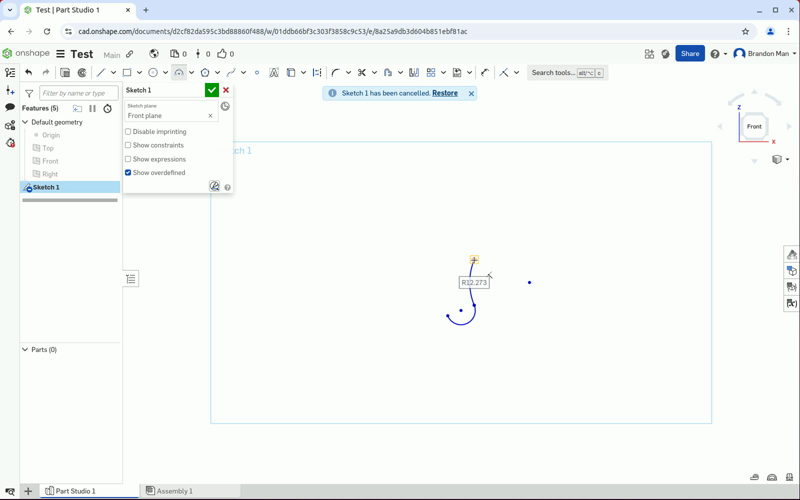
key_down(shift)
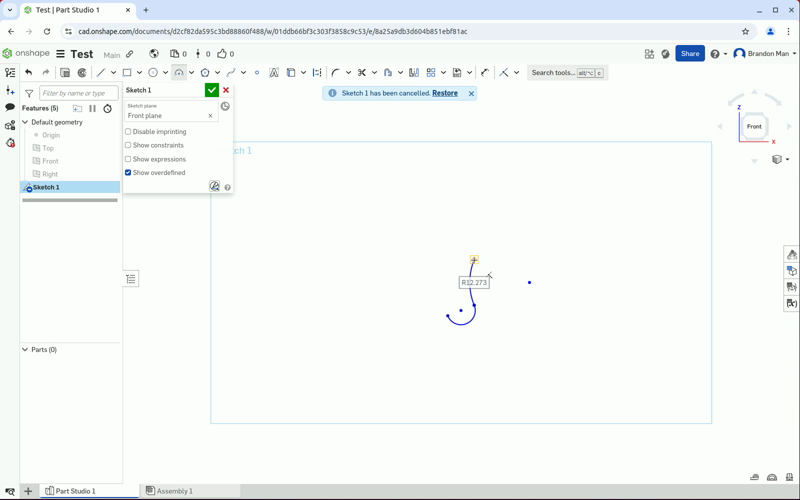
mouse_move(447, 249)
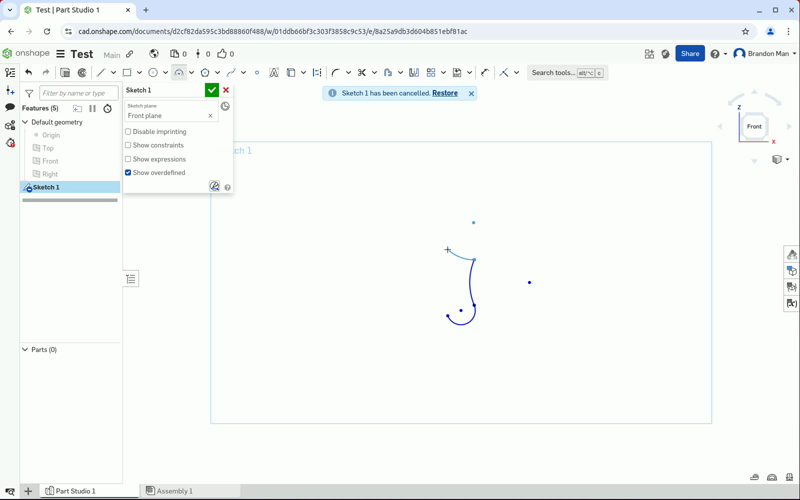
click(447, 249)
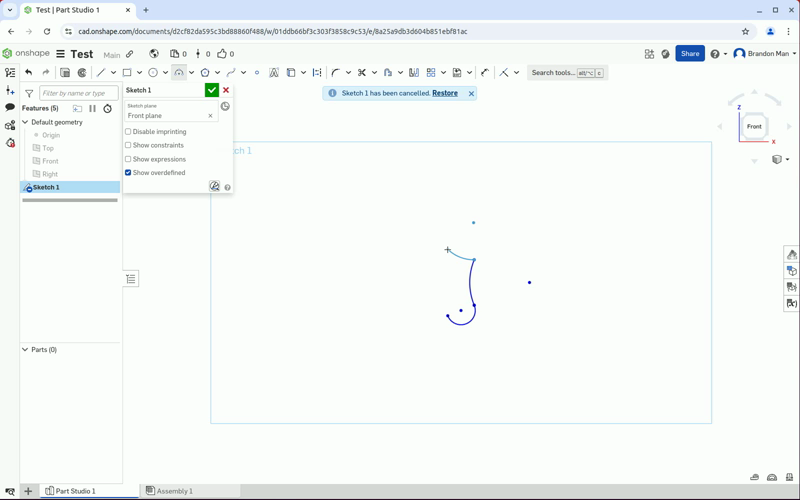
mouse_move(466, 241)
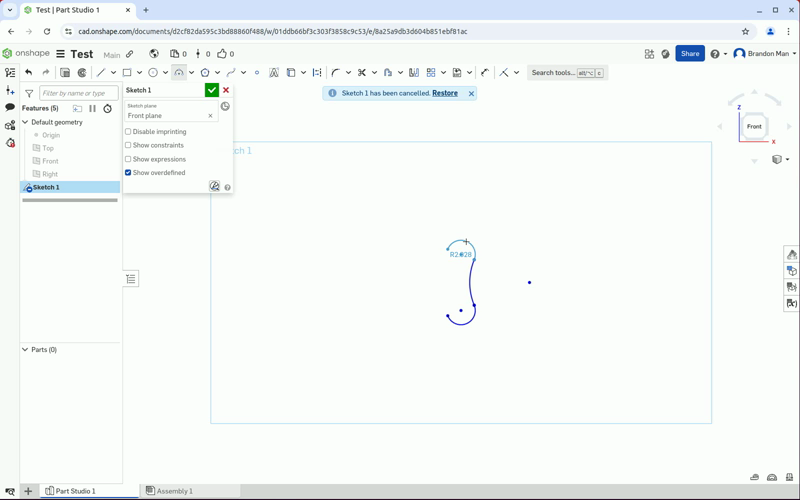
click(466, 241)
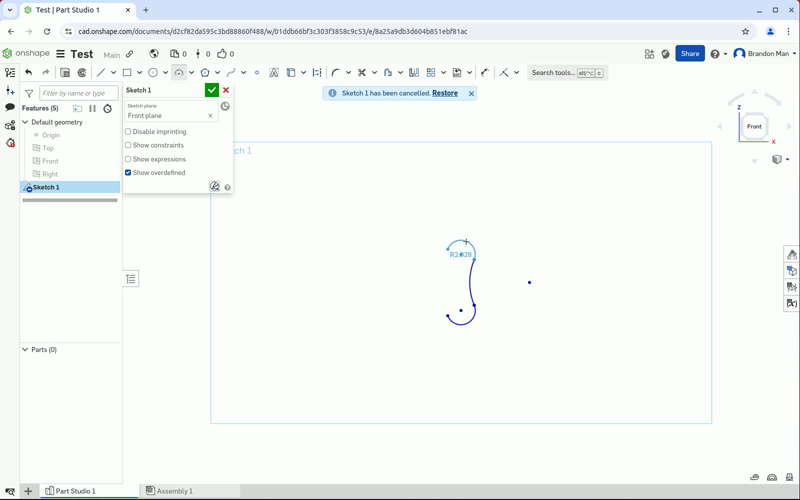
key_up(shift)
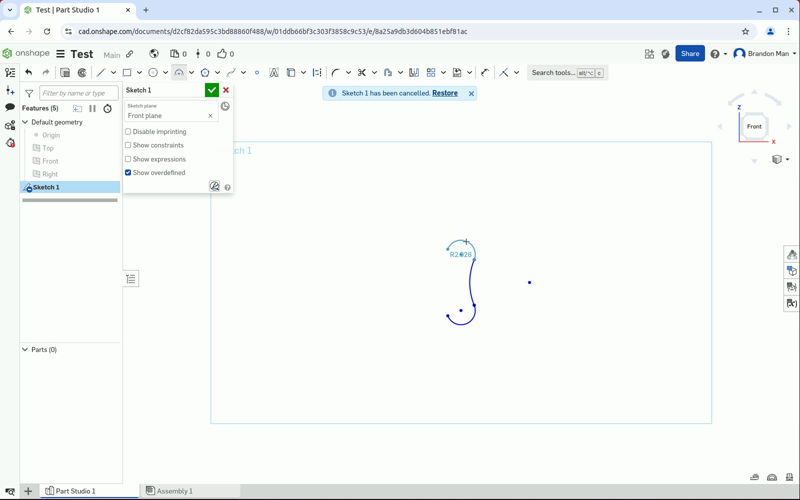
mouse_move(447, 249)
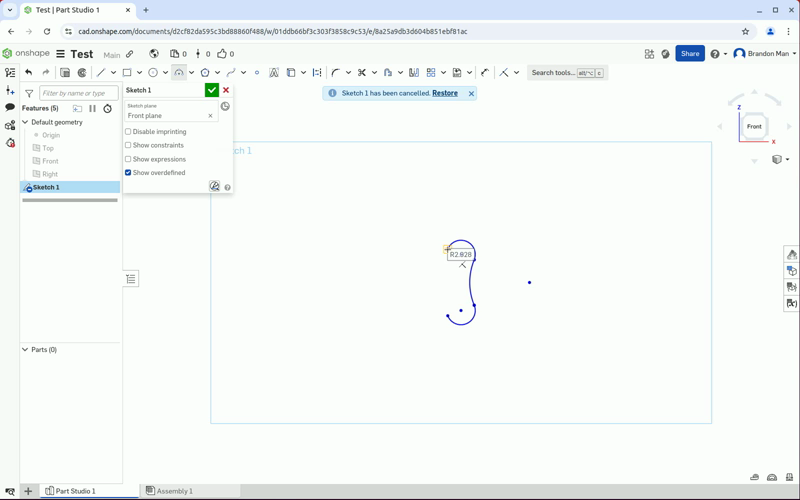
click(447, 249)
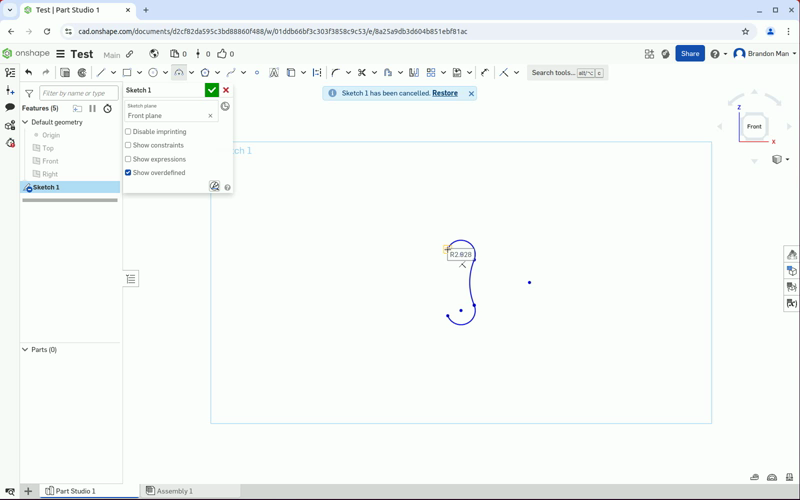
mouse_move(447, 315)
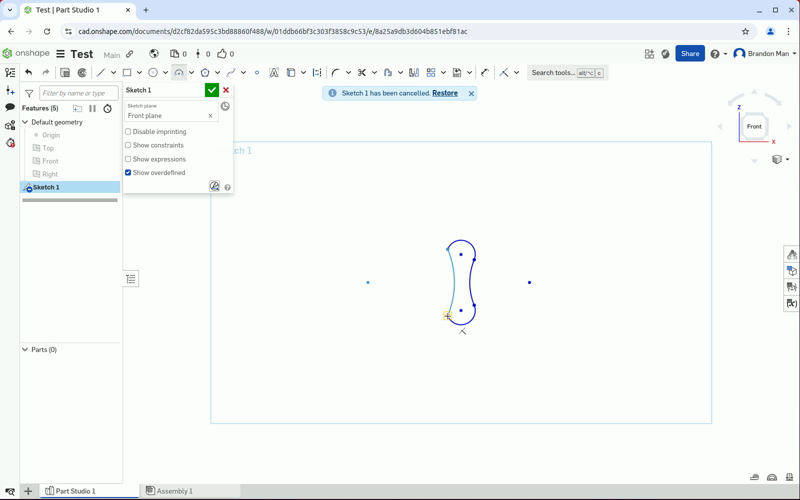
click(447, 315)
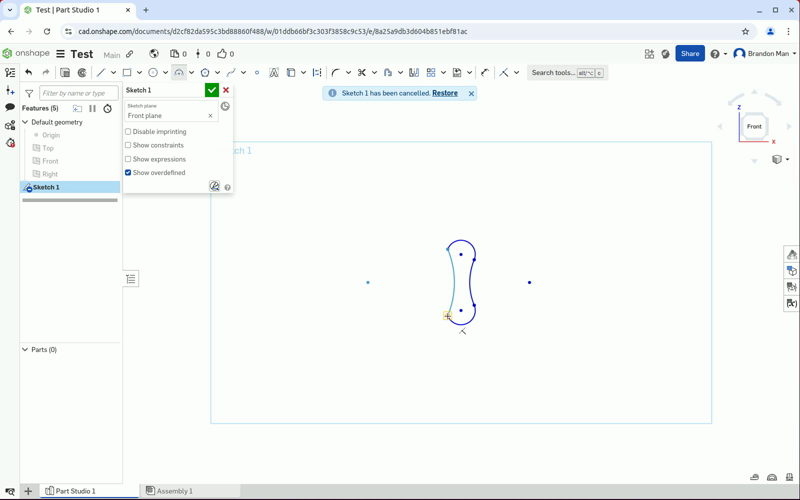
key_down(shift)
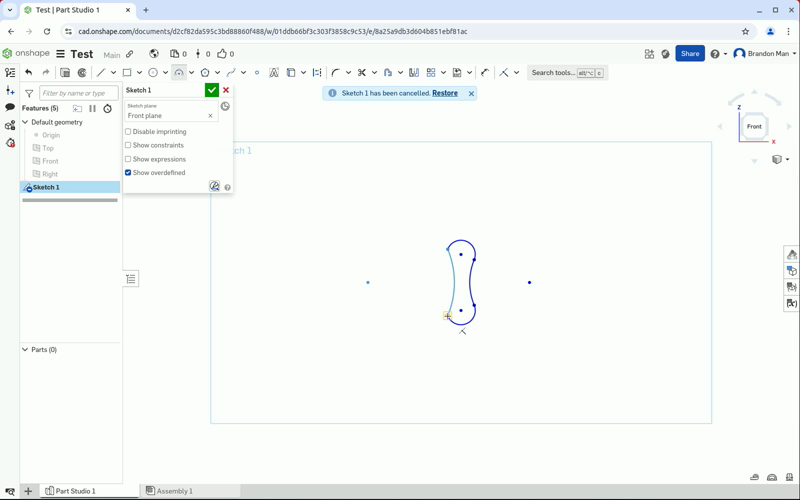
mouse_move(441, 282)
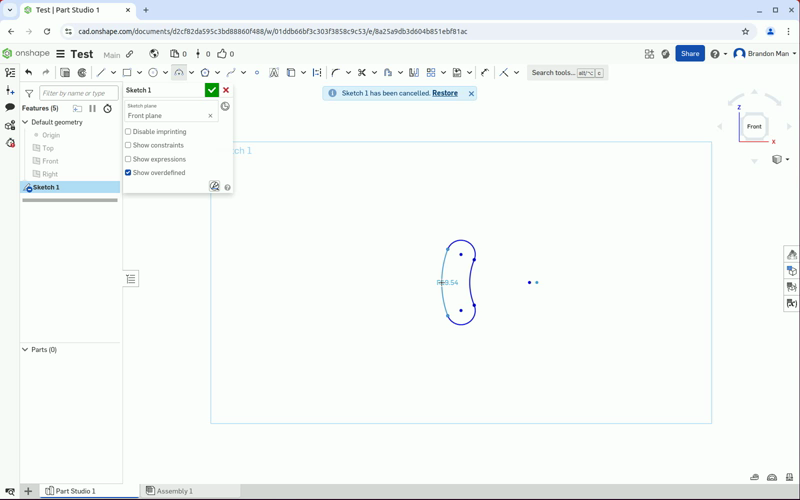
click(441, 282)
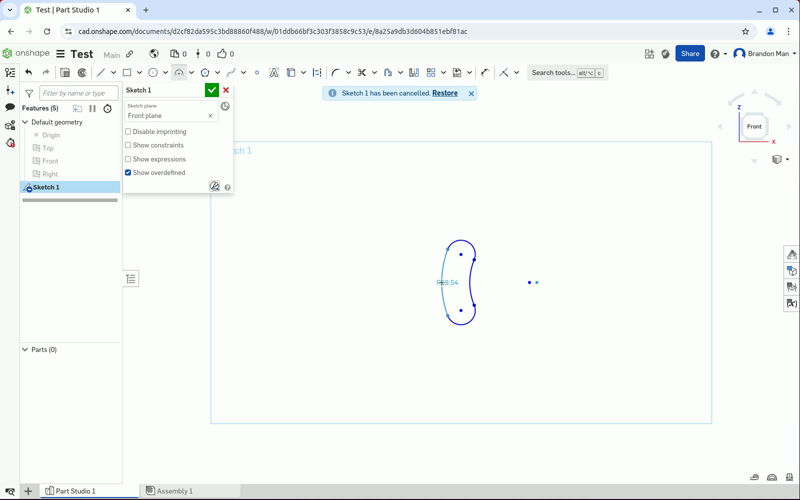
key_up(shift)
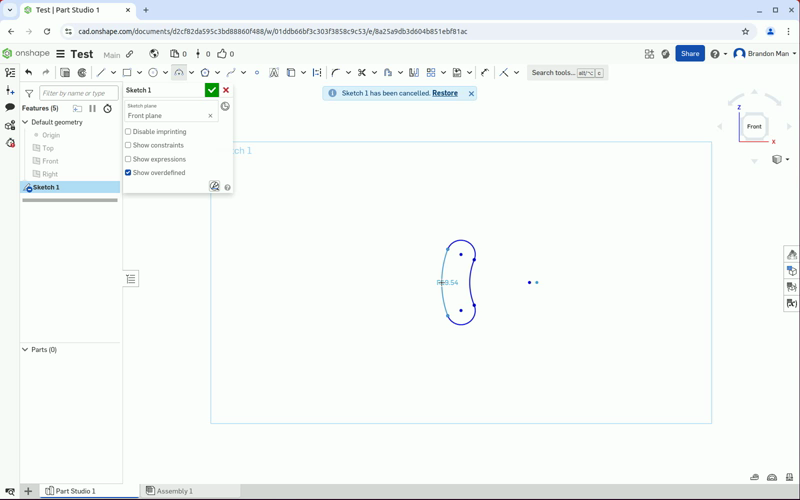
key(esc)
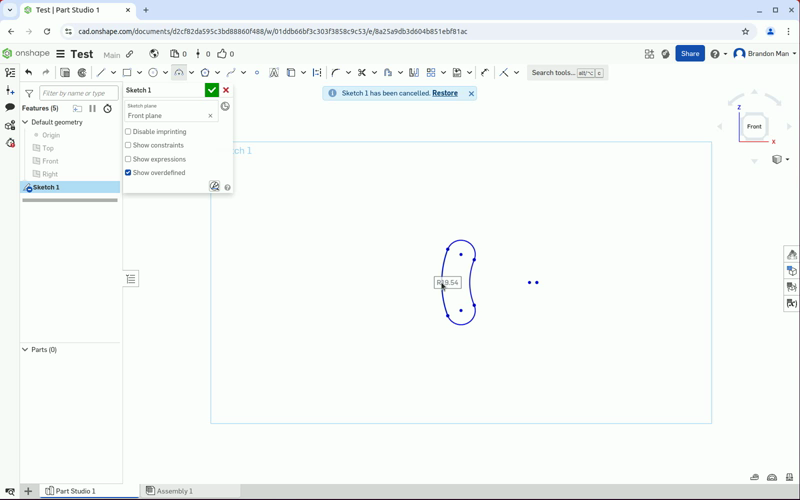
key(c)
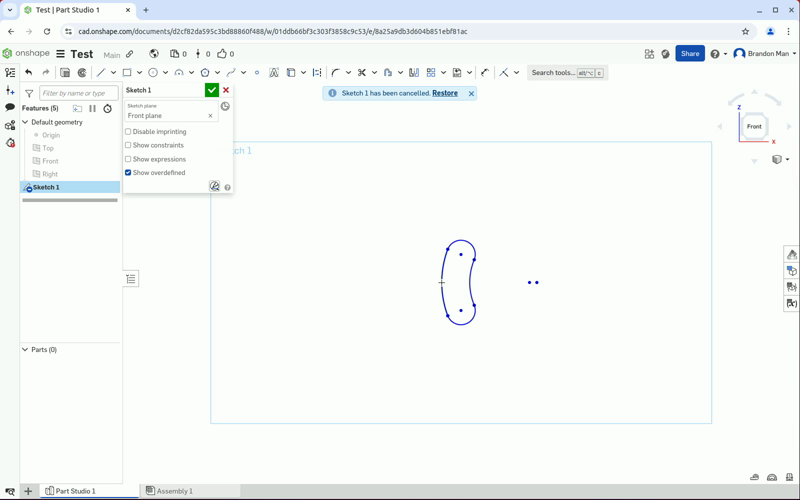
key_down(shift)
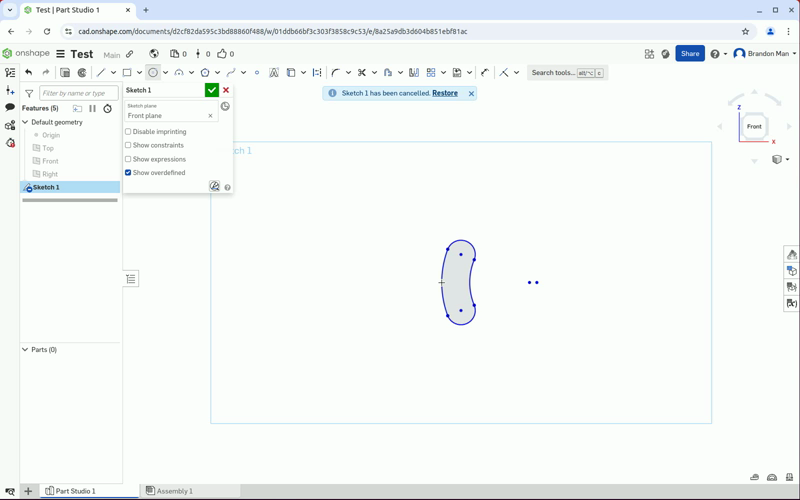
mouse_move(461, 311)
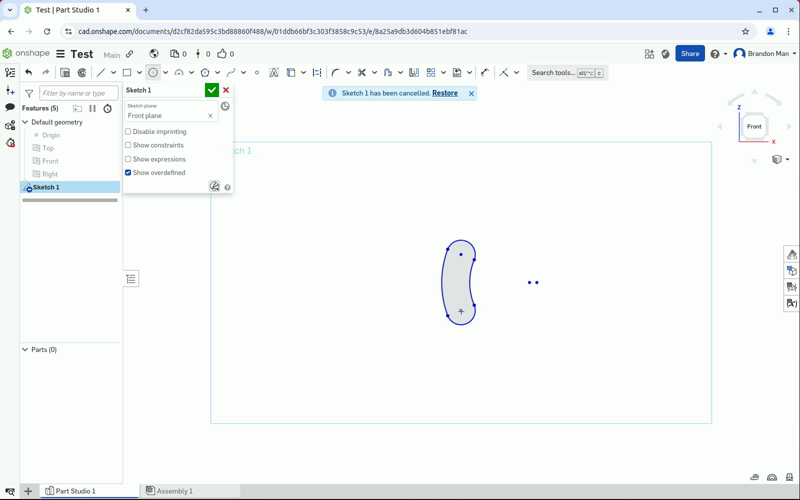
scroll(6)
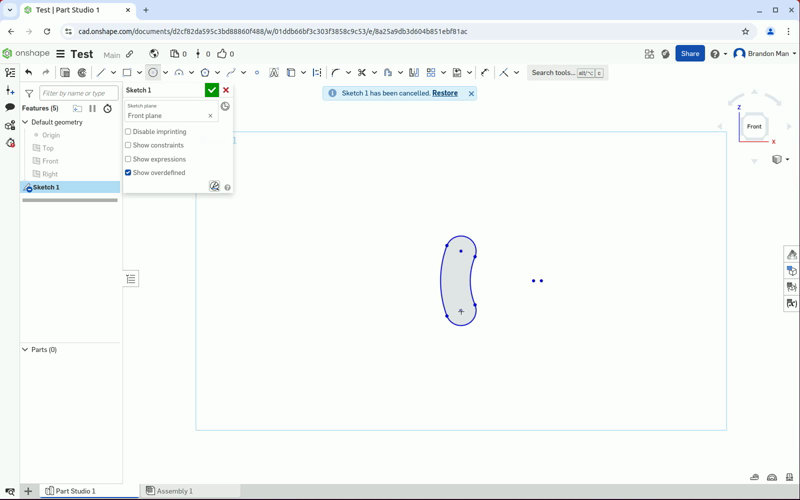
scroll(6)
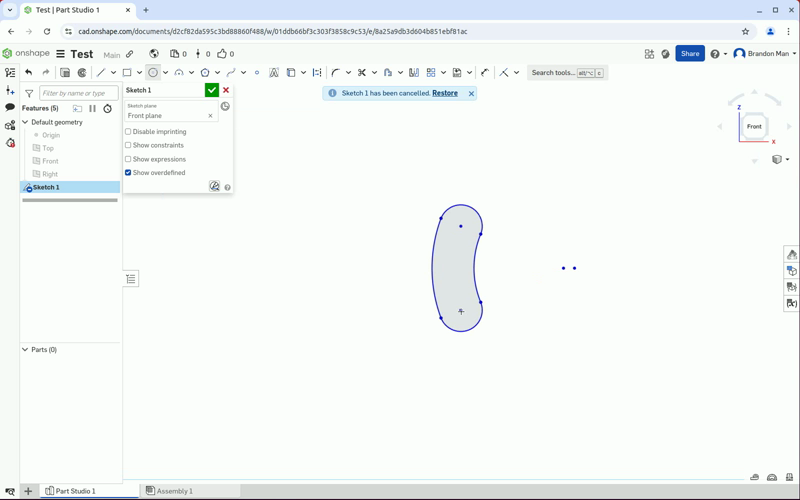
scroll(6)
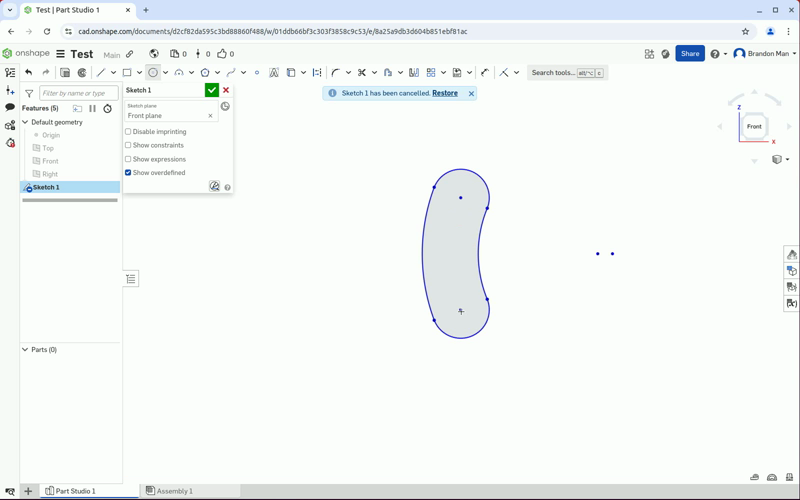
scroll(6)
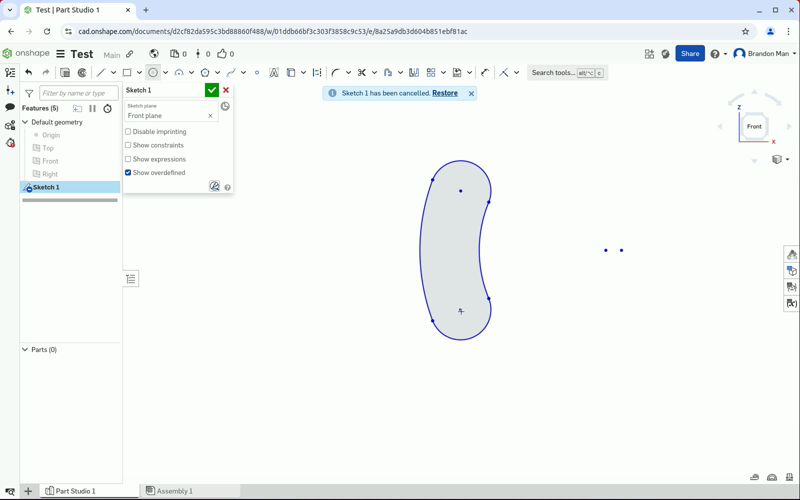
scroll(6)
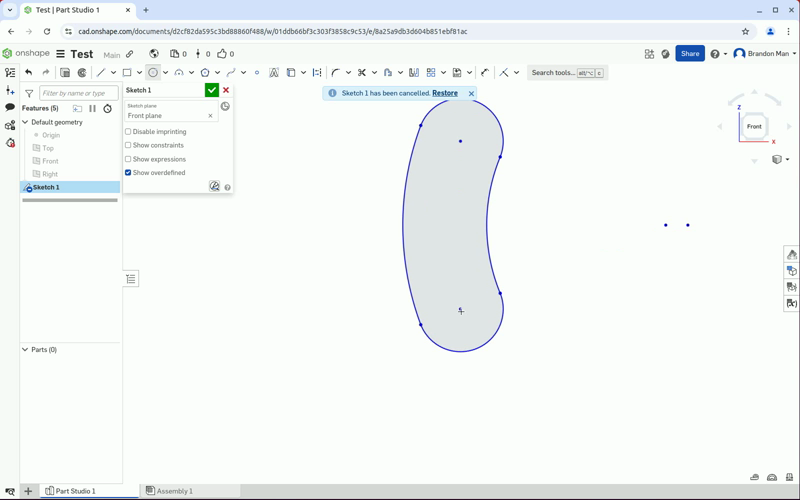
scroll(6)
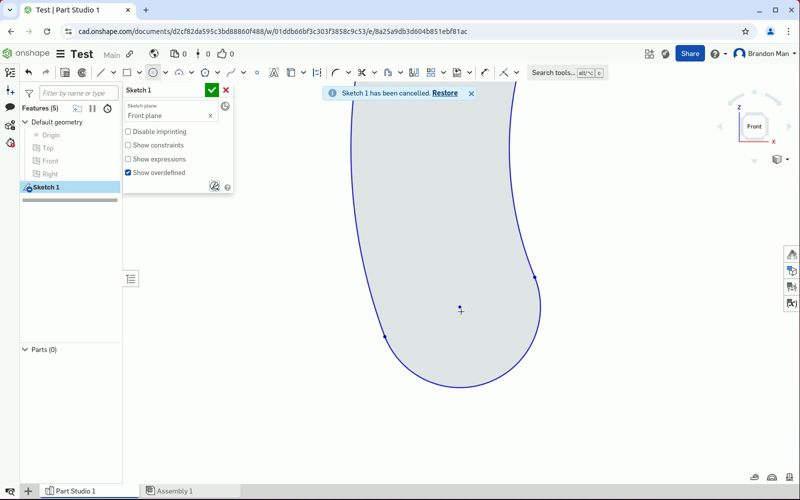
scroll(6)
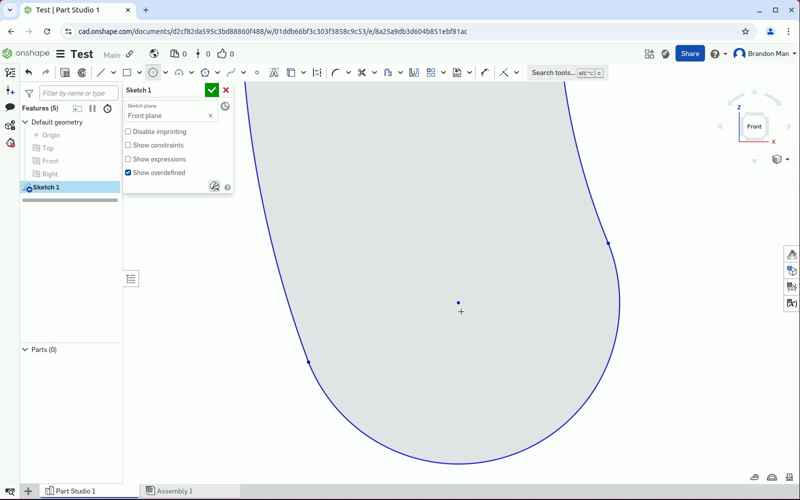
click(461, 311)
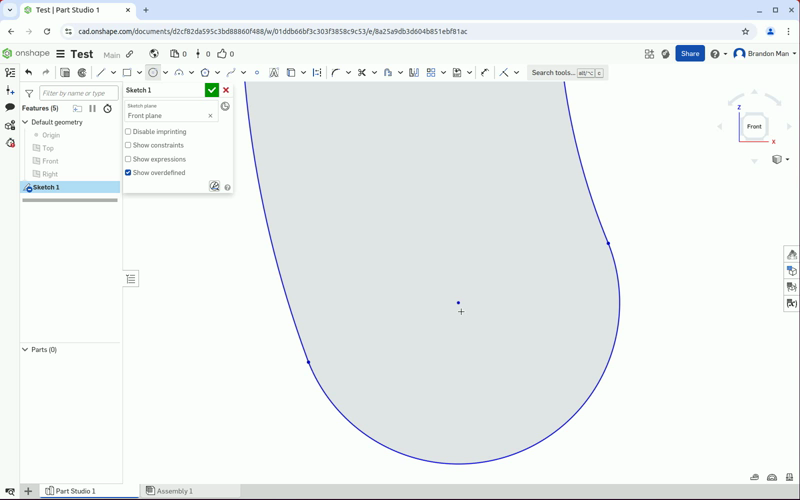
scroll(-6)
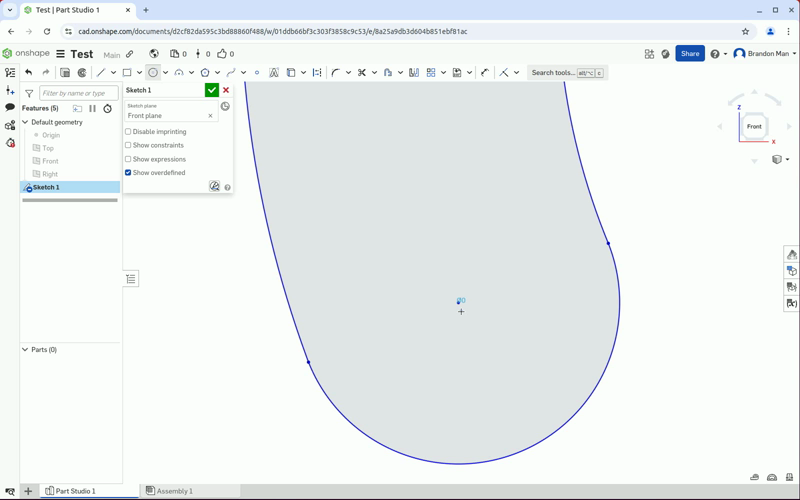
scroll(-6)
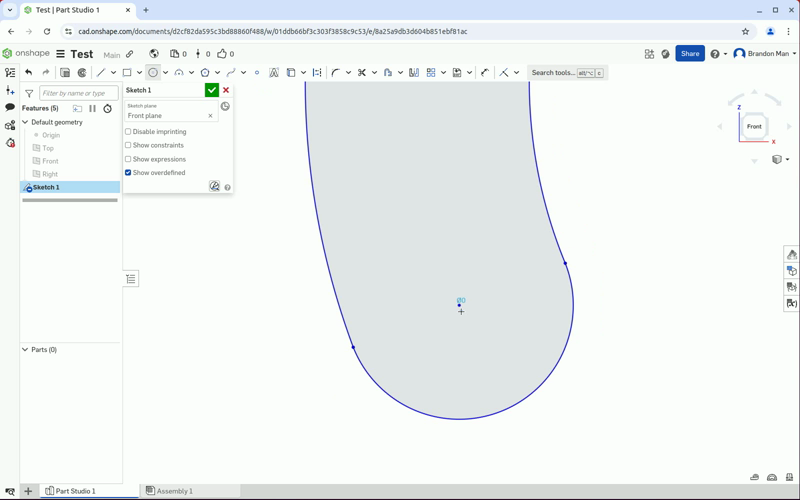
scroll(-6)
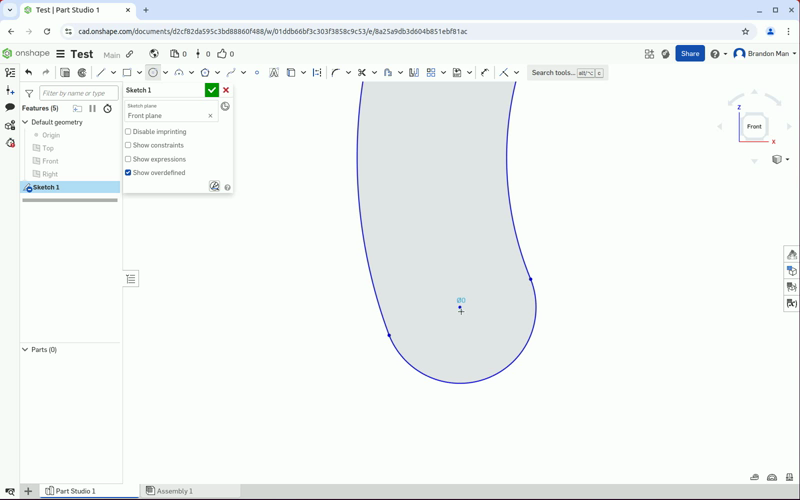
scroll(-6)
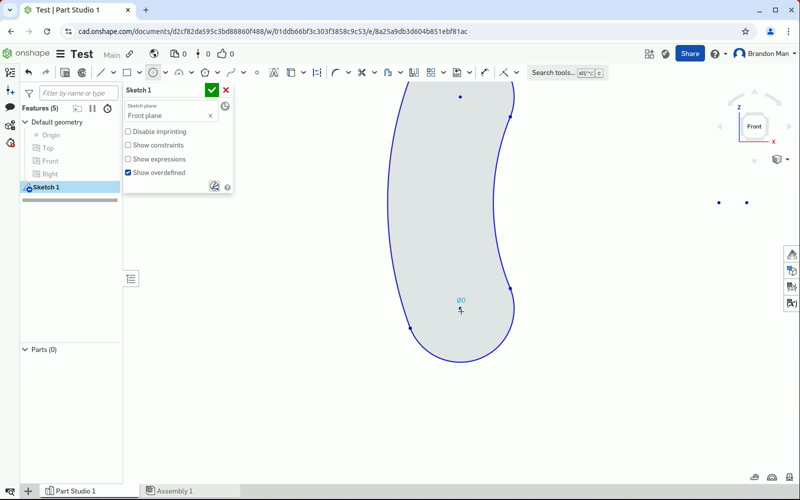
scroll(-6)
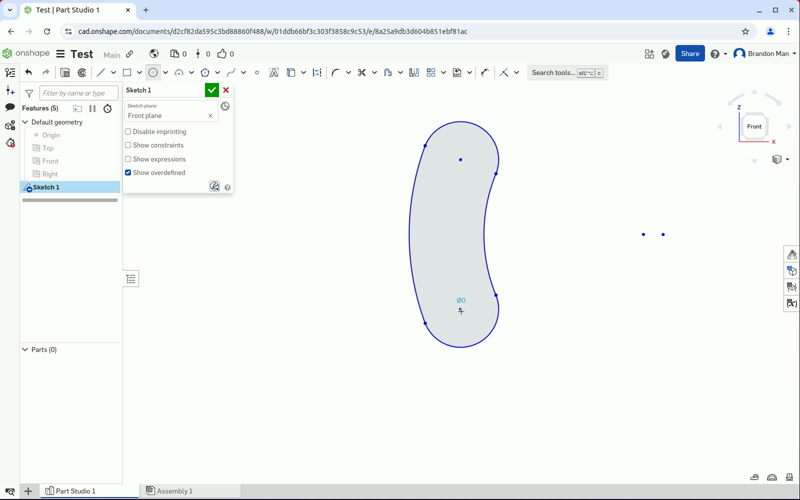
scroll(-6)
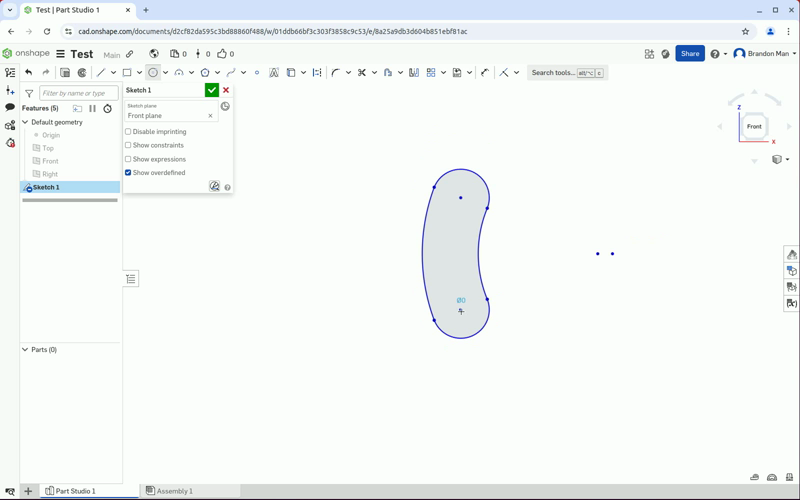
scroll(-6)
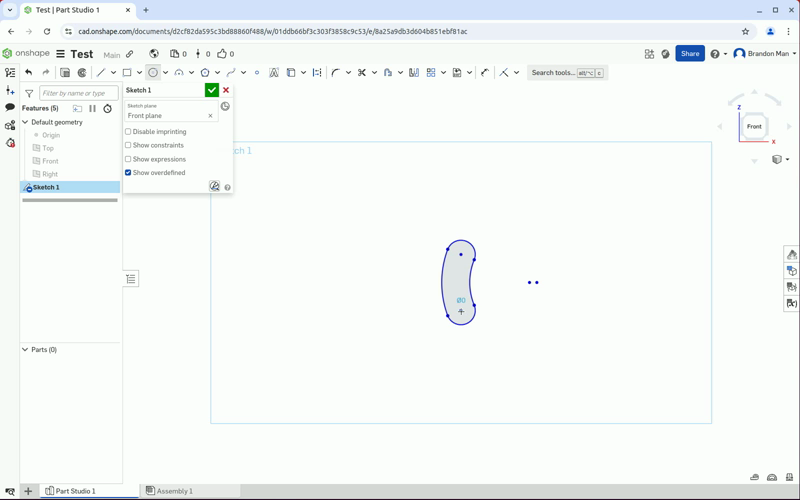
key_up(shift)
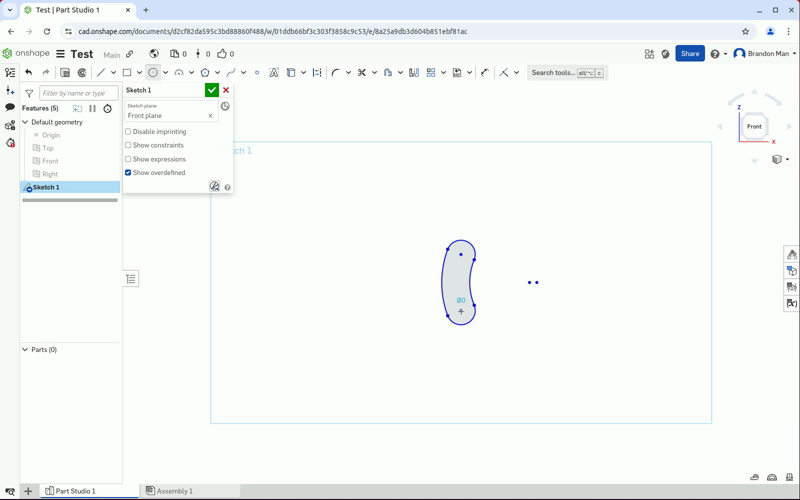
mouse_move(470, 311)
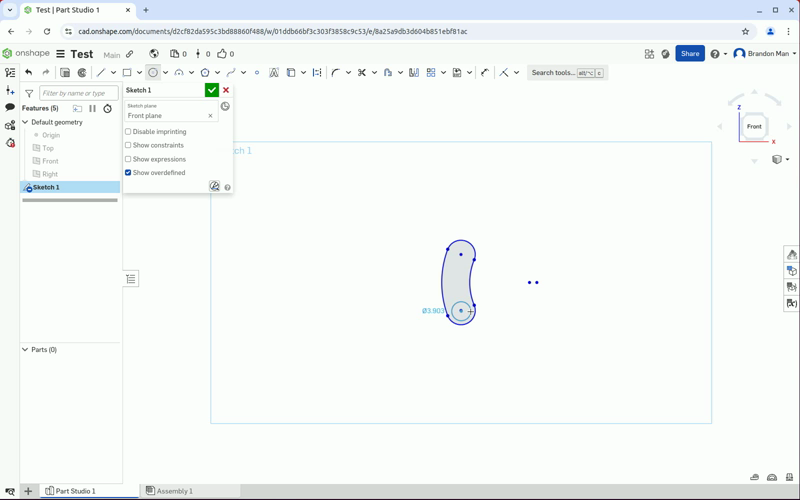
click(470, 311)
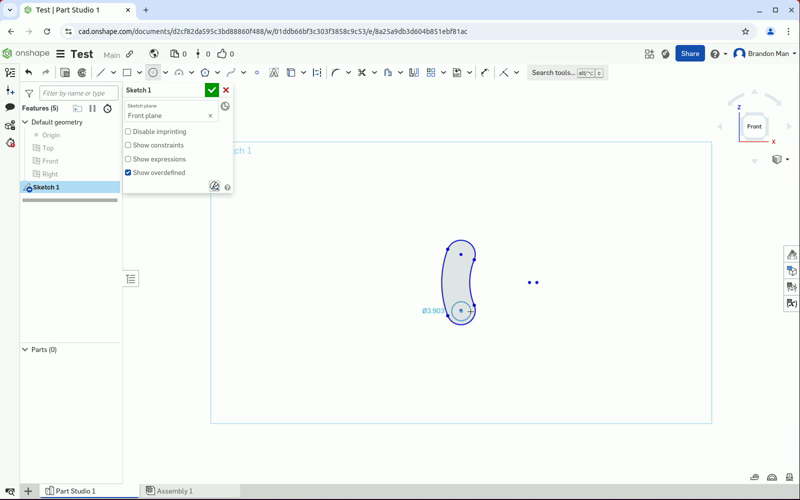
key(esc)
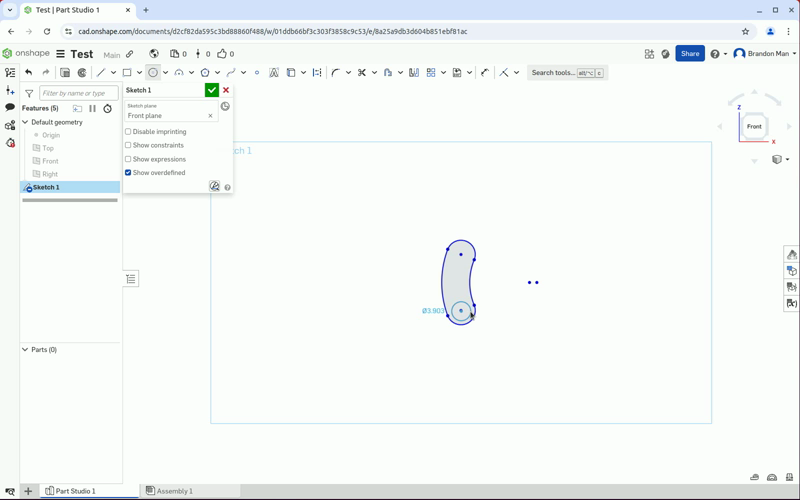
key(c)
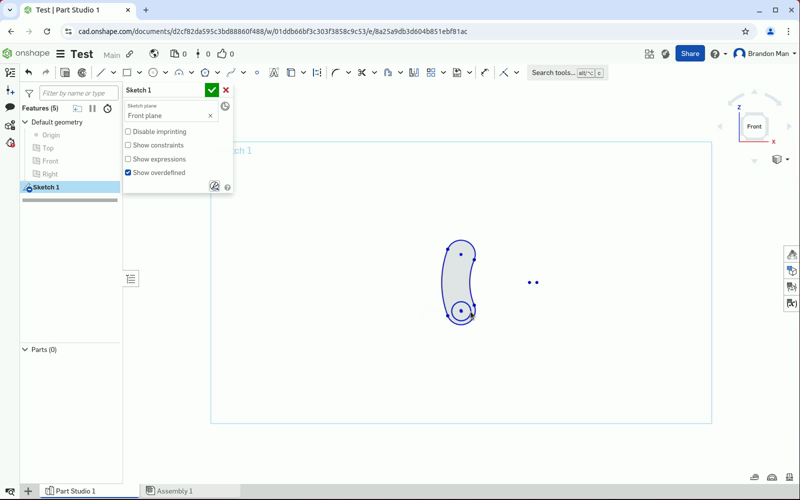
key_down(shift)
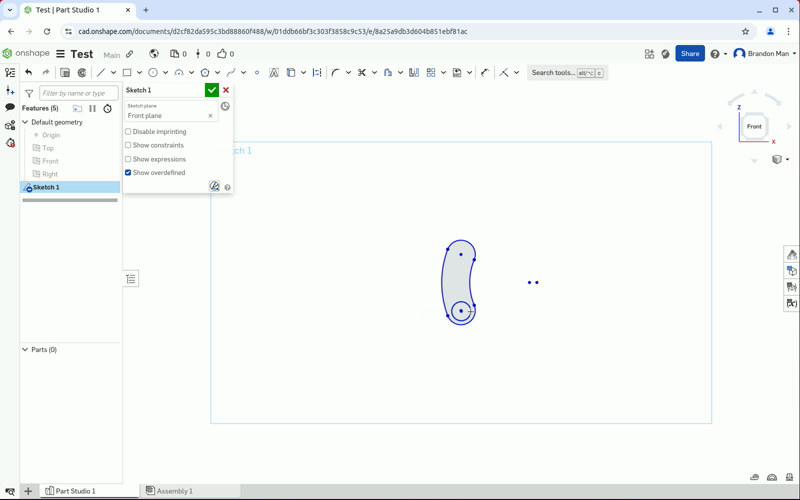
mouse_move(461, 254)
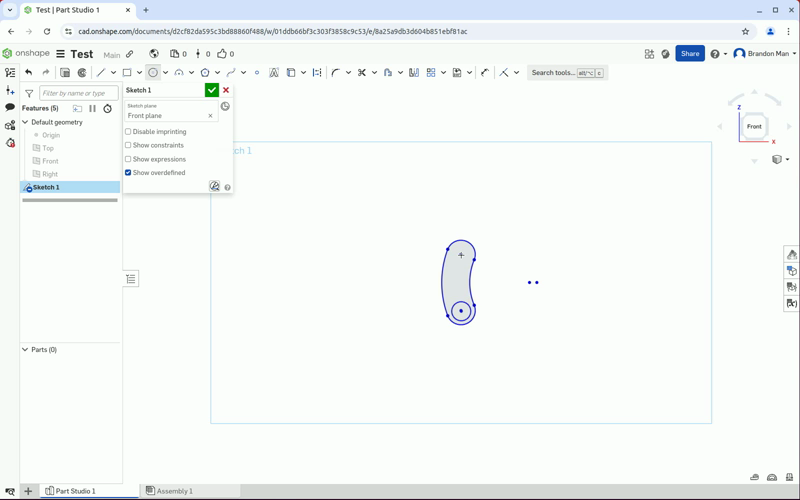
click(461, 254)
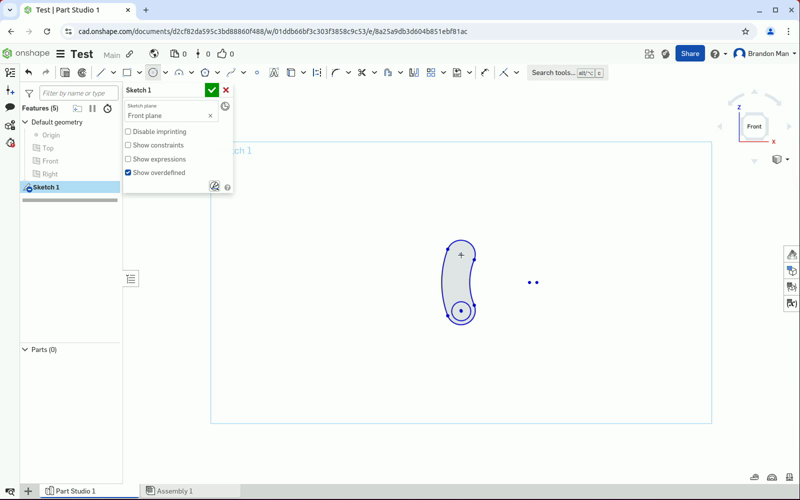
key_up(shift)
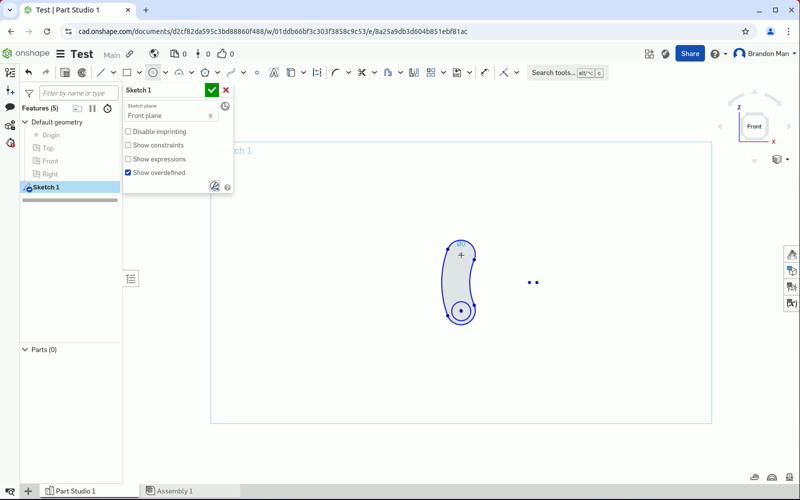
mouse_move(470, 254)
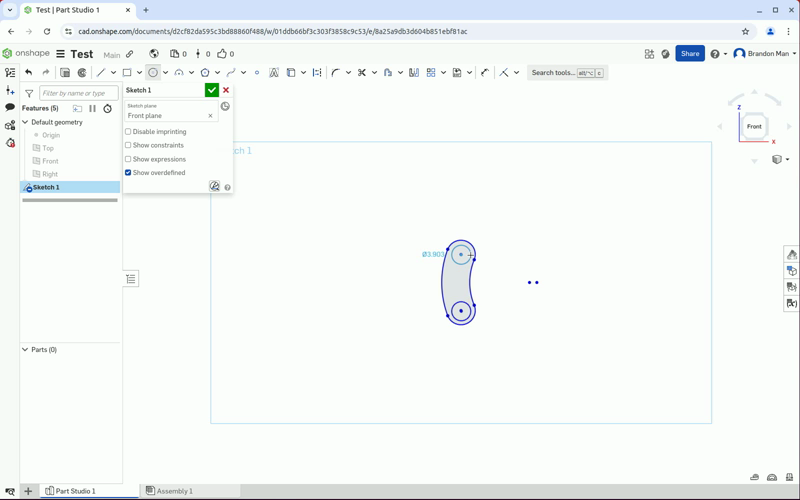
click(470, 254)
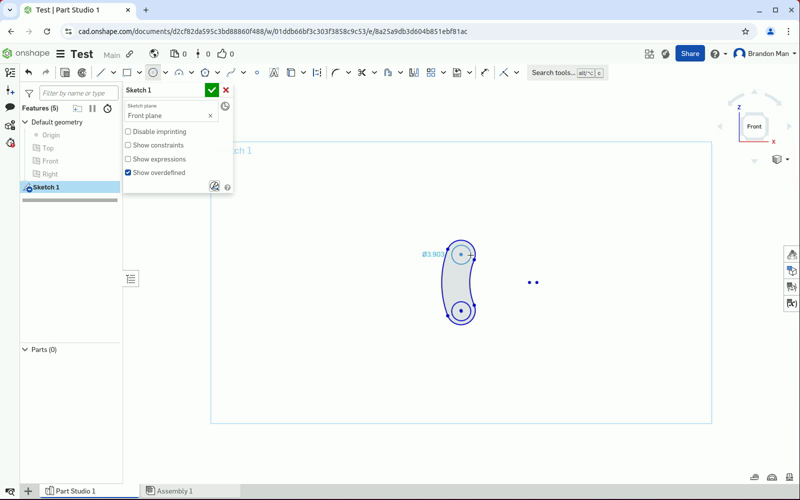
key(esc)
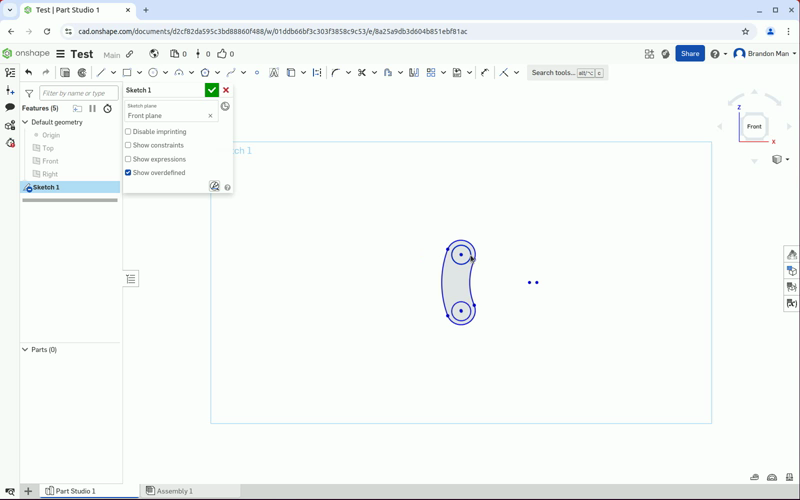
mouse_move(444, 291)
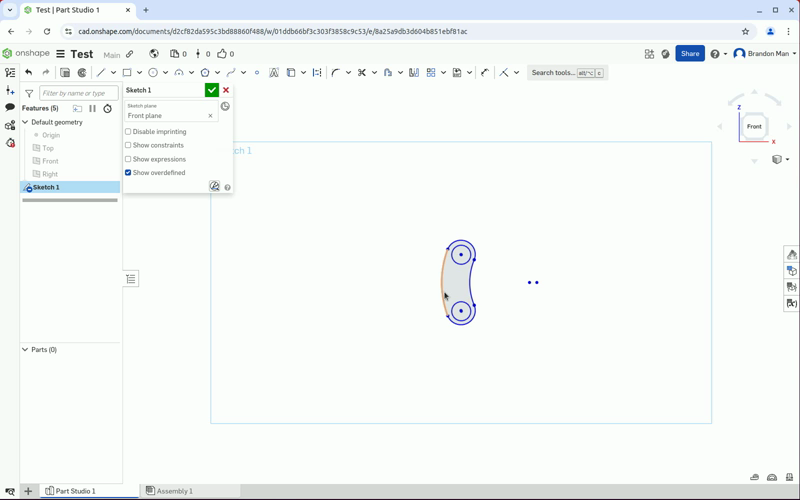
scroll(6)
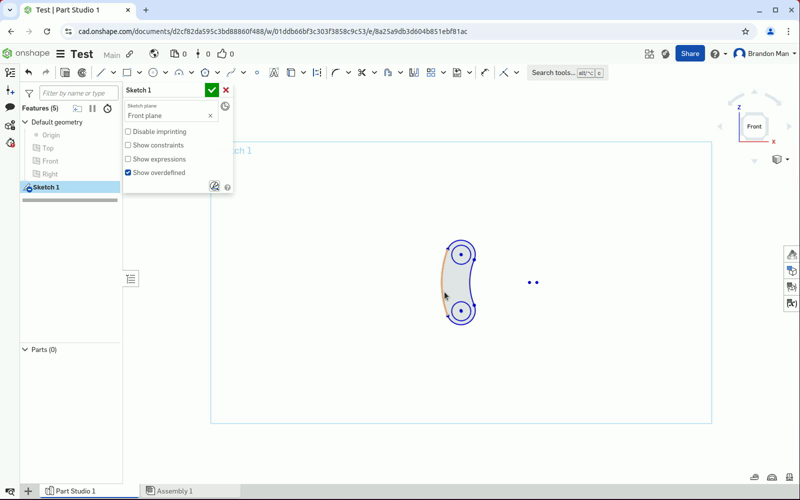
scroll(6)
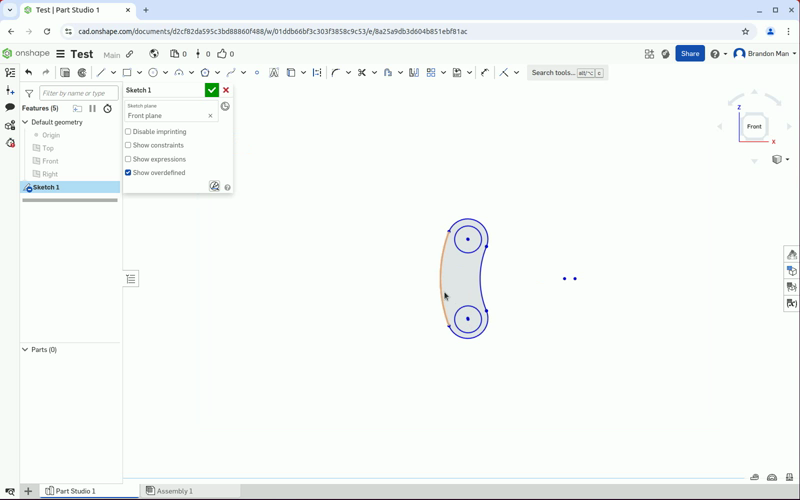
scroll(6)
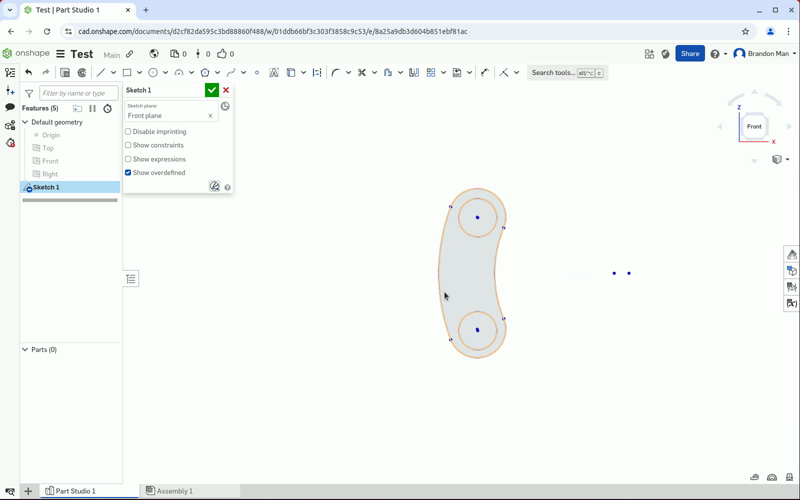
scroll(6)
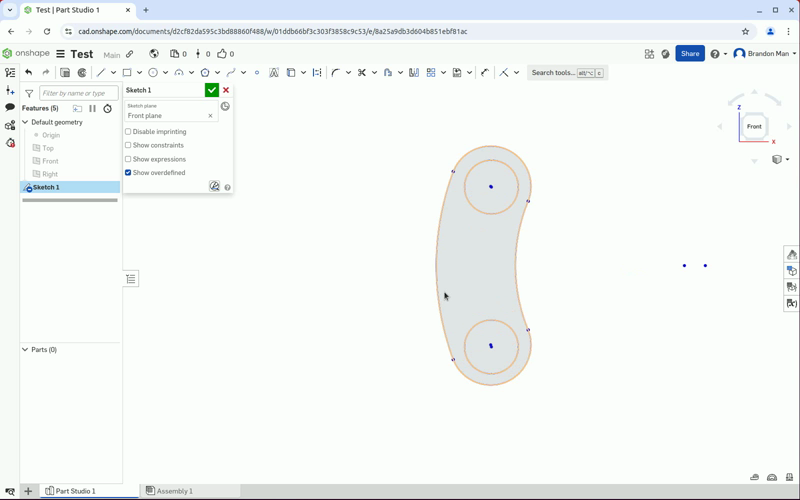
scroll(6)
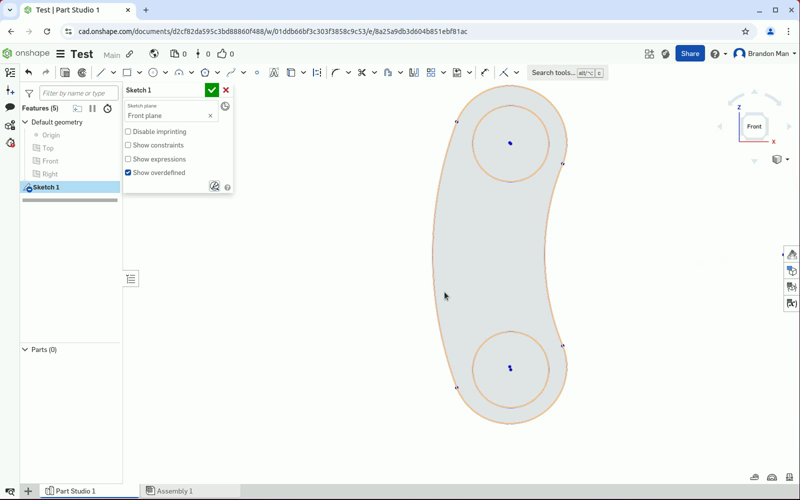
scroll(6)
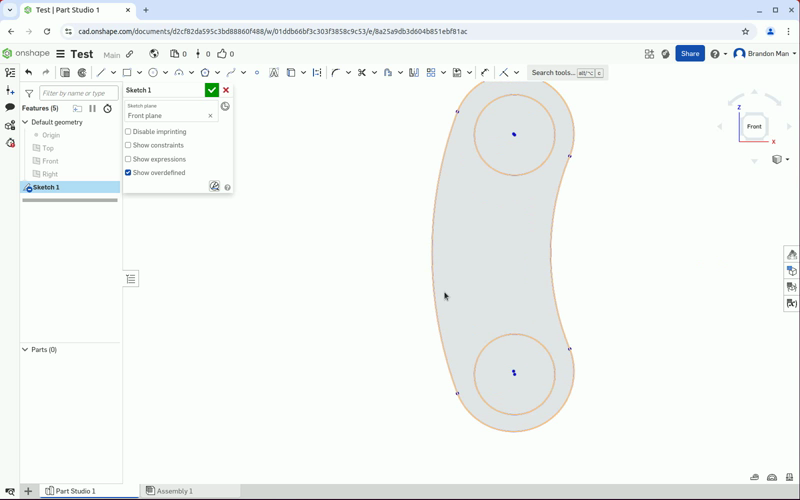
scroll(6)
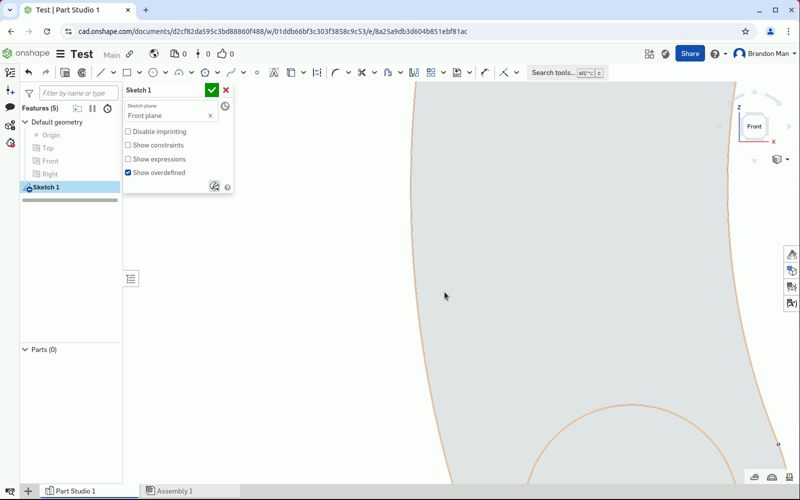
click(444, 291)
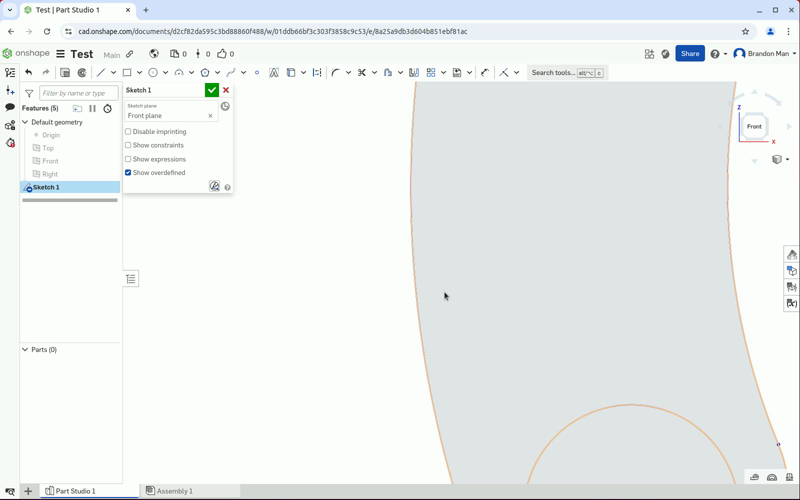
scroll(-6)
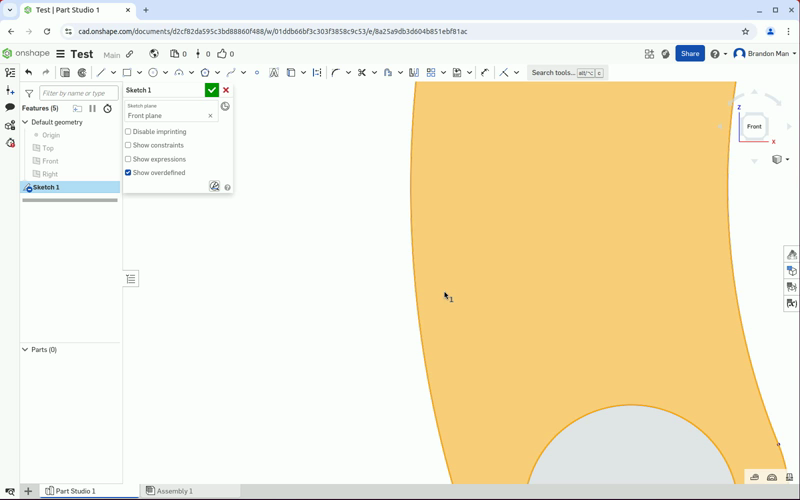
scroll(-6)
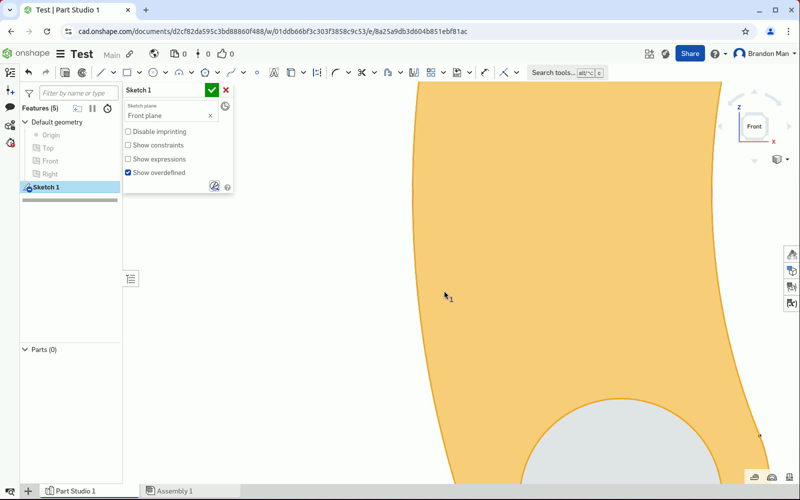
scroll(-6)
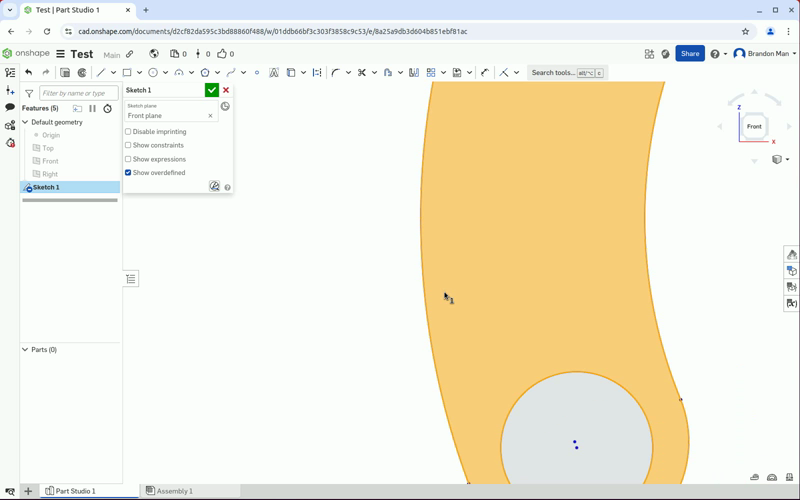
scroll(-6)
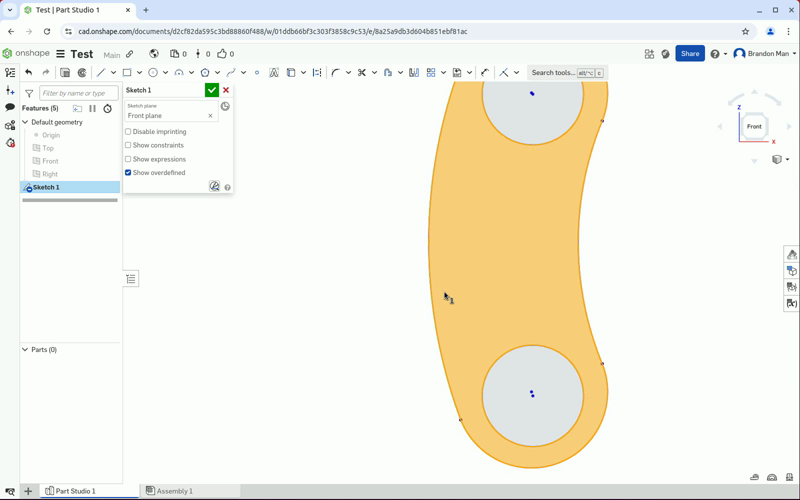
scroll(-6)
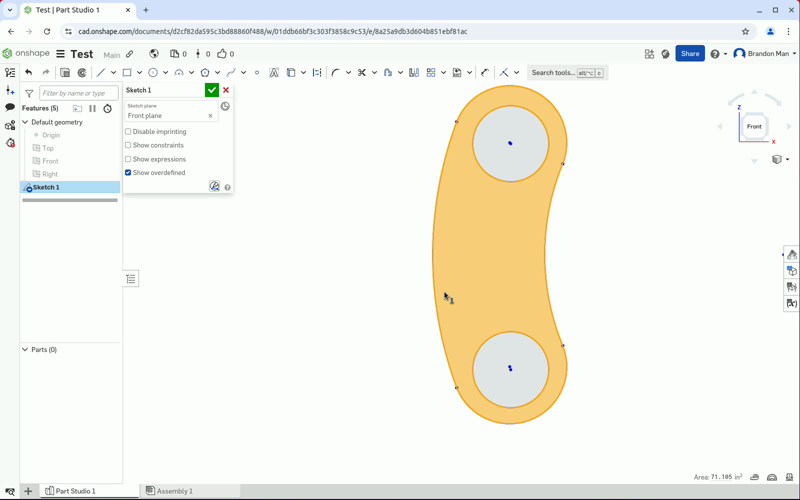
scroll(-6)
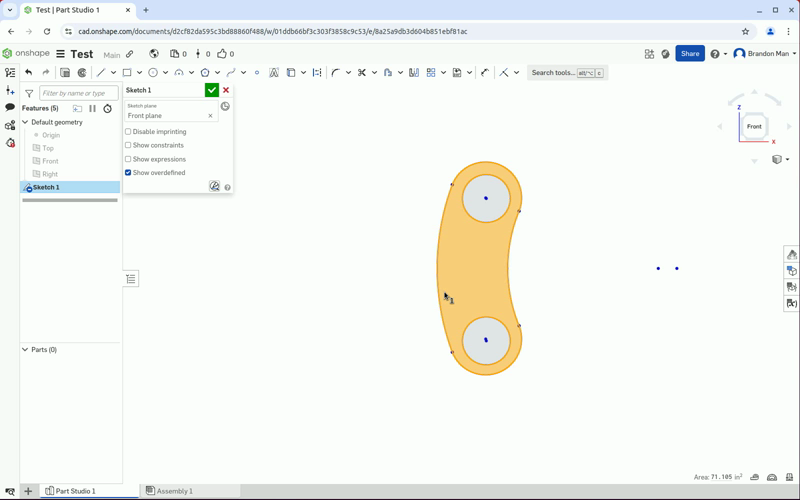
scroll(-6)
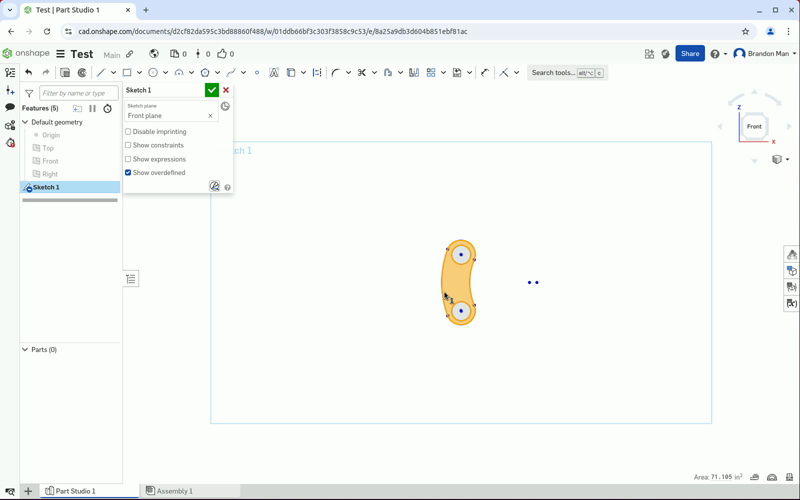
mouse_move(73, 352)
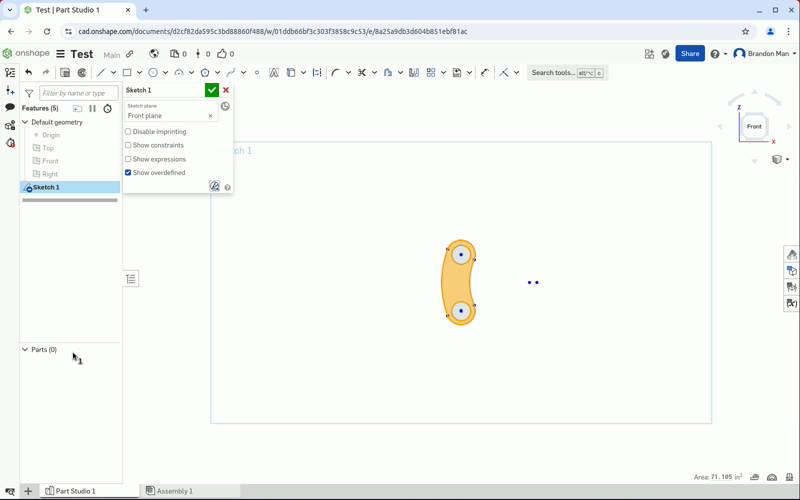
key(shift+y)
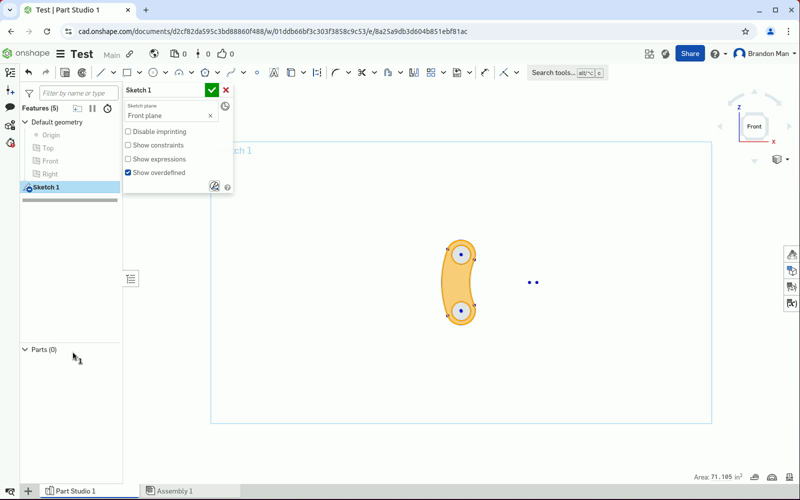
key(shift+e)
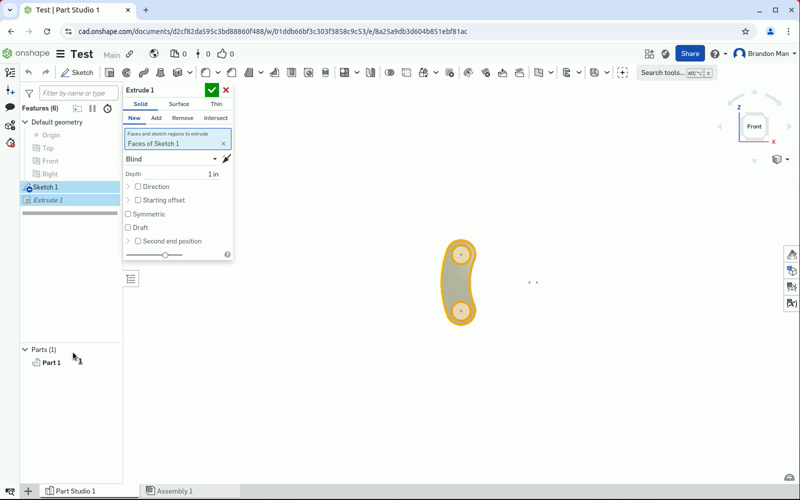
mouse_move(143, 106)
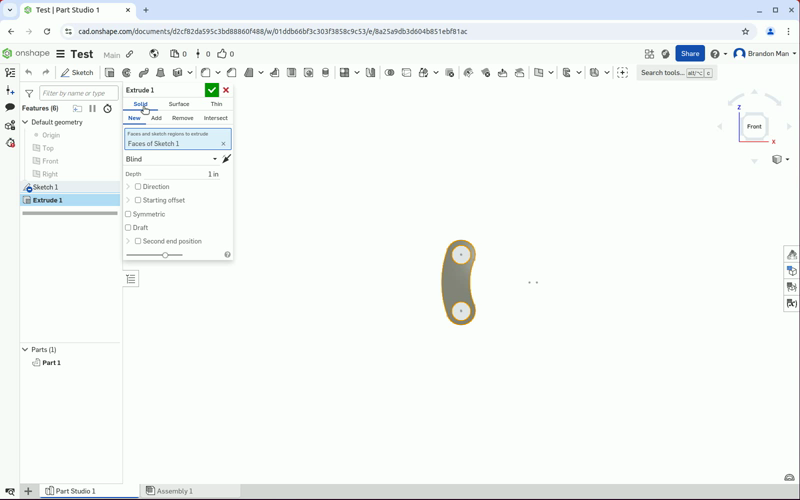
click(143, 106)
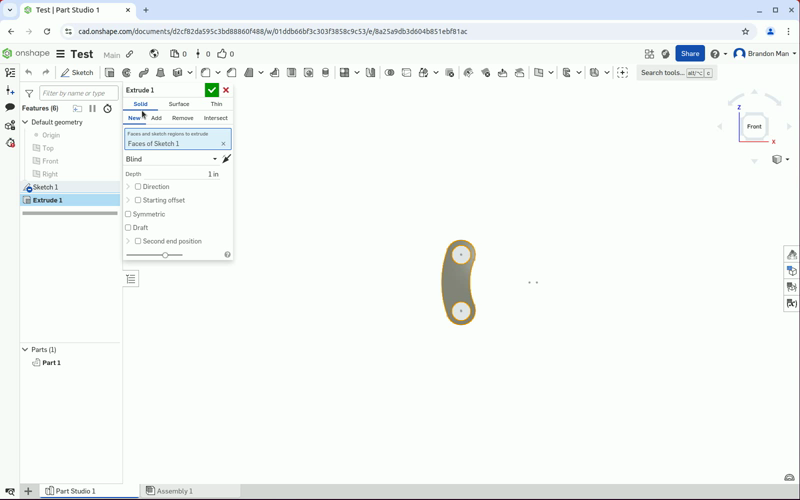
mouse_move(137, 120)
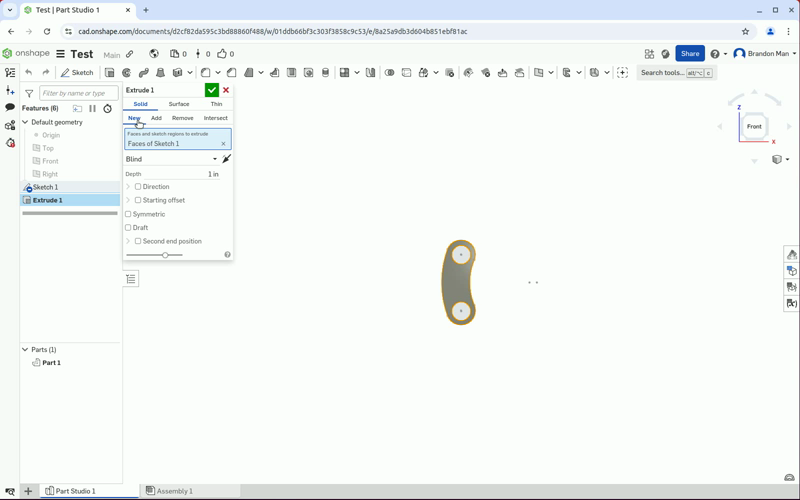
click(137, 120)
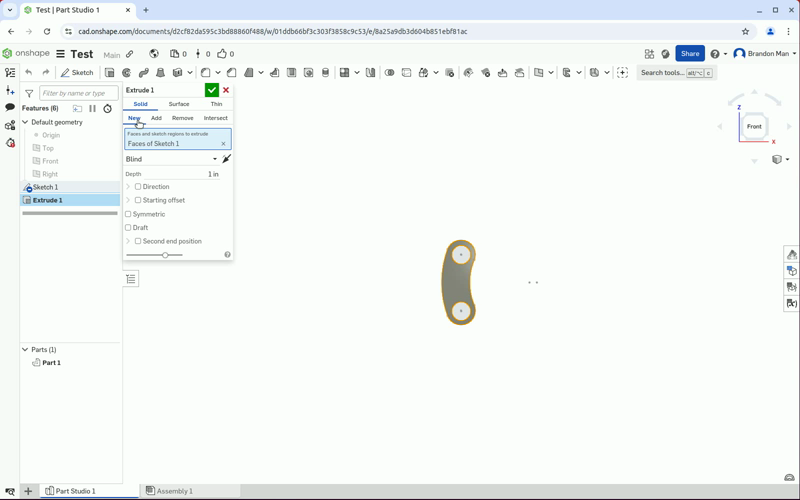
key(tab, 4)
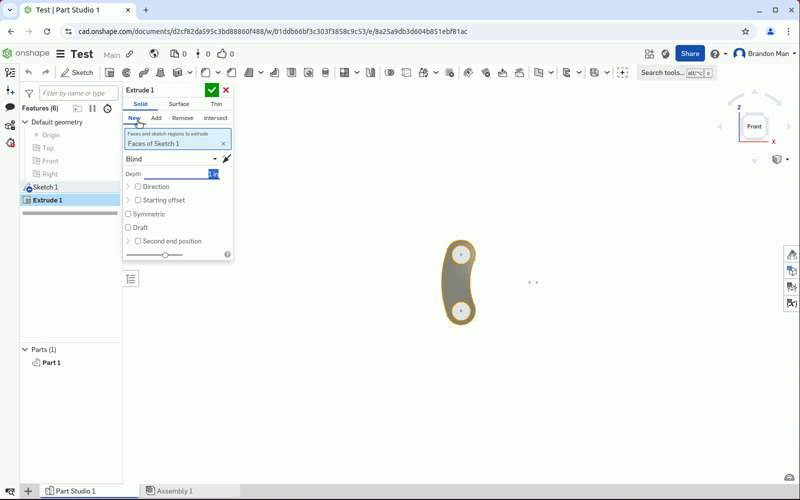
text(9.628)
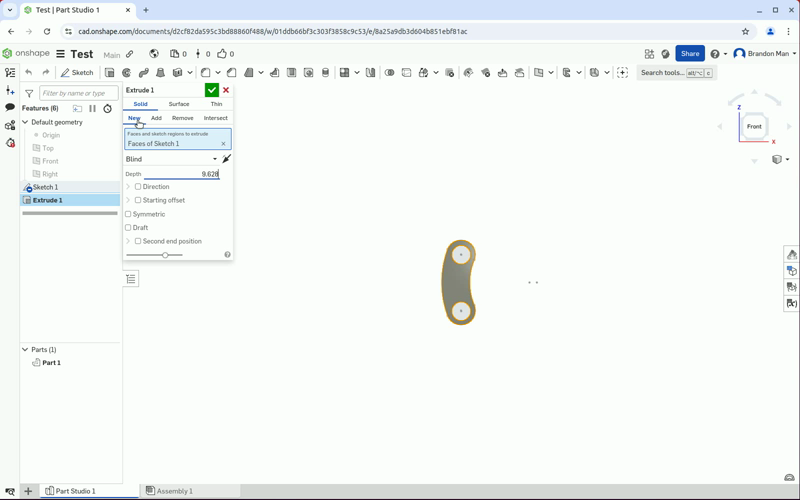
key(tab, 3)
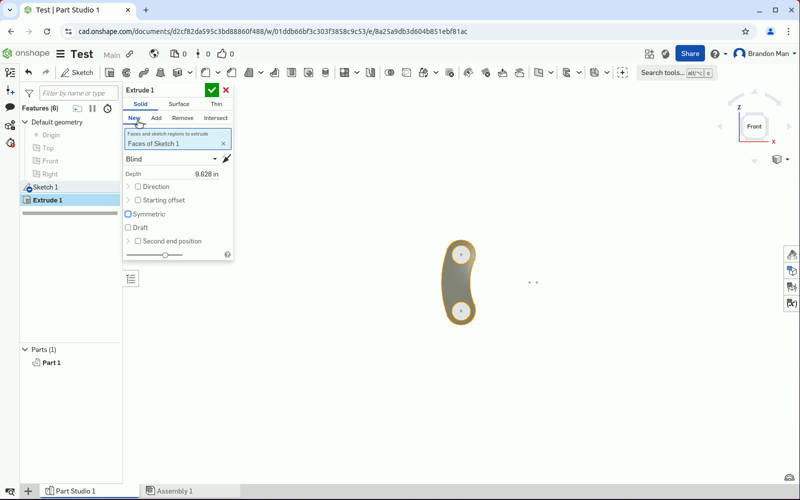
key(space)
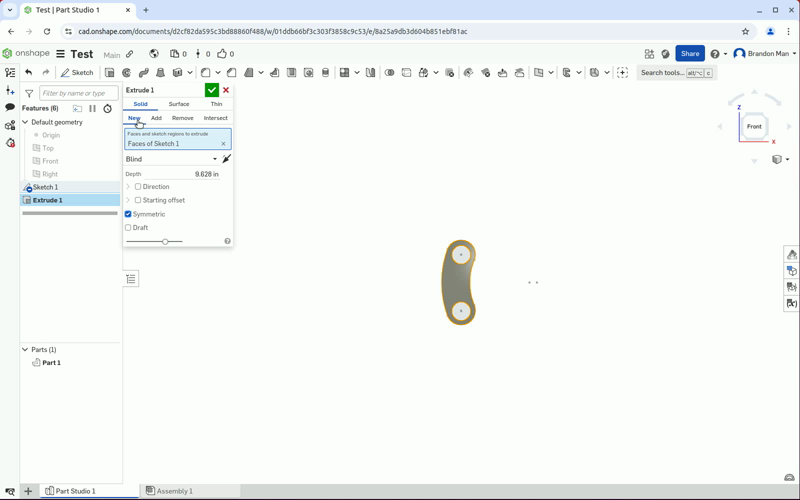
key(enter)
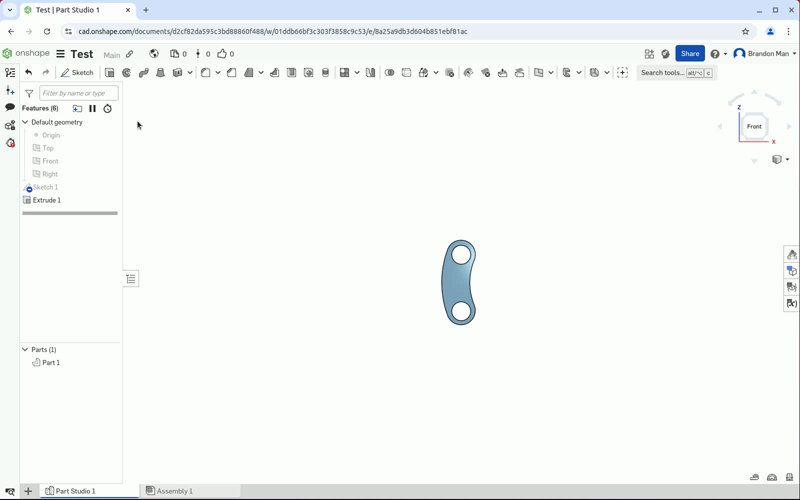
key(shift+h)
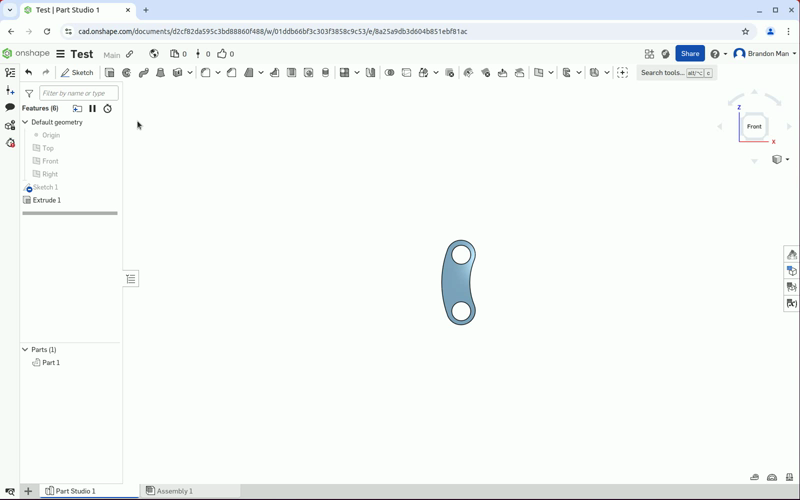
key(shift+h)
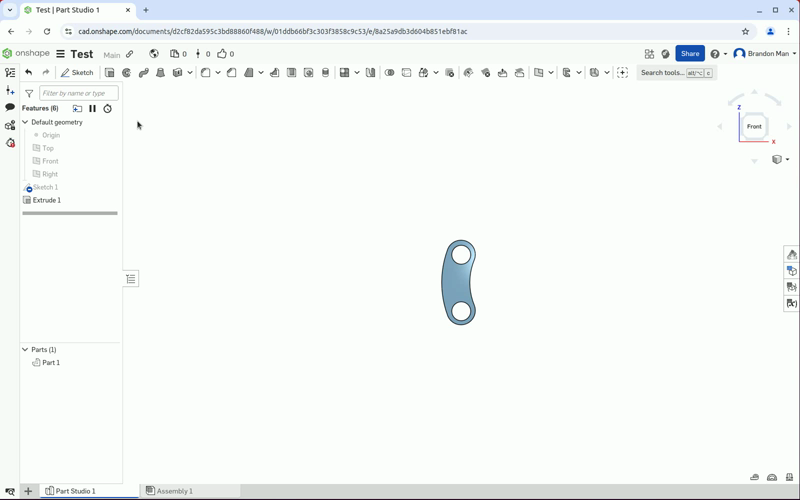
mouse_move(73, 189)
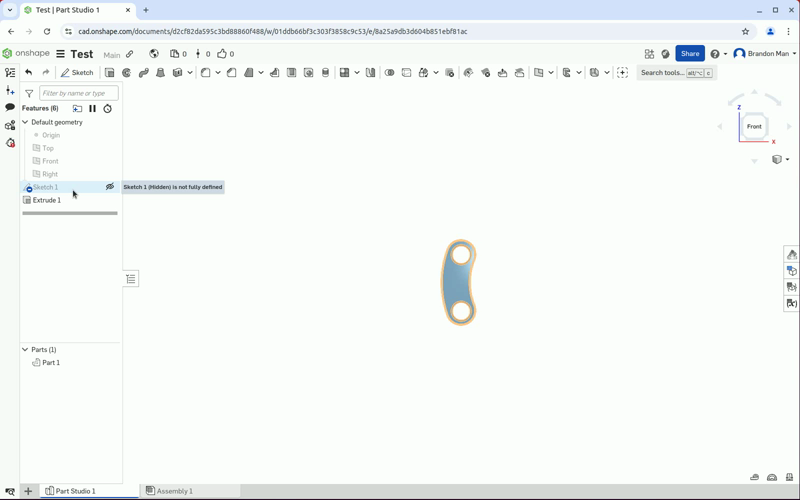
click(73, 189)
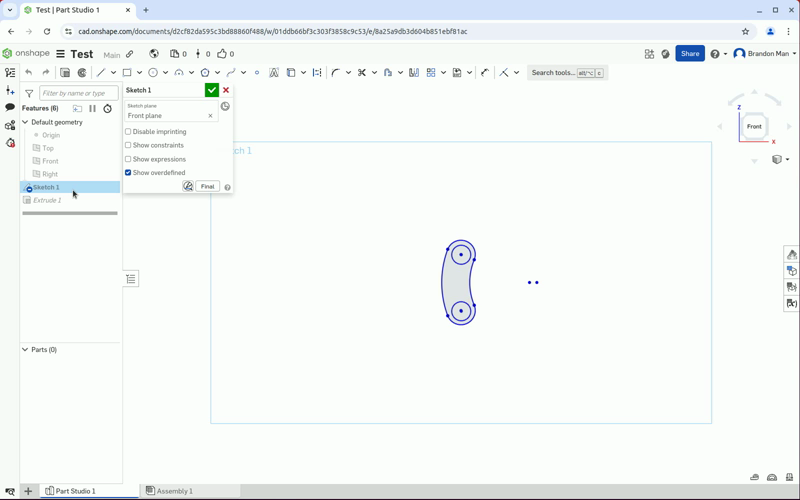
mouse_move(229, 92)
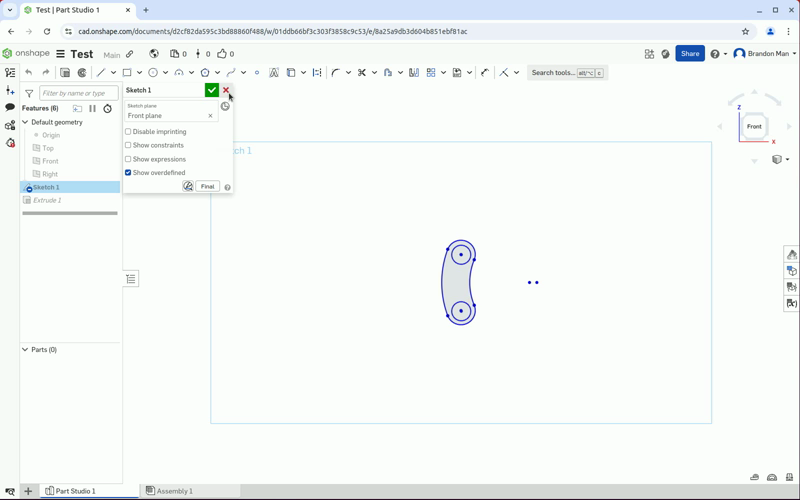
click(229, 92)
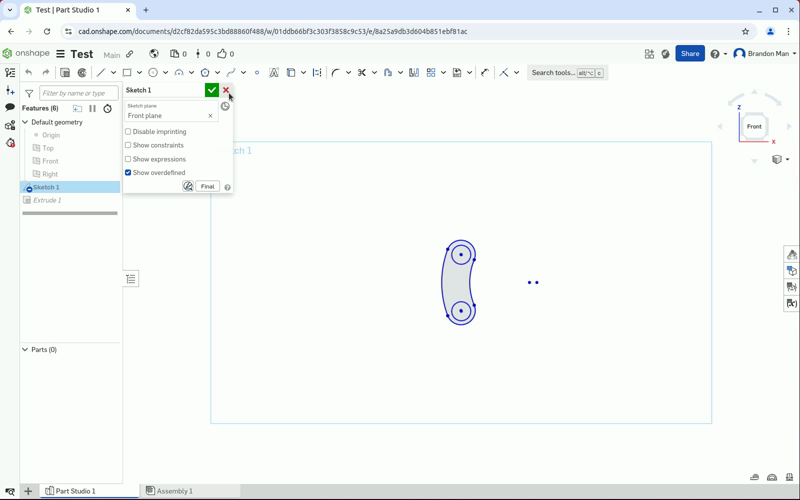
key(shift+s)
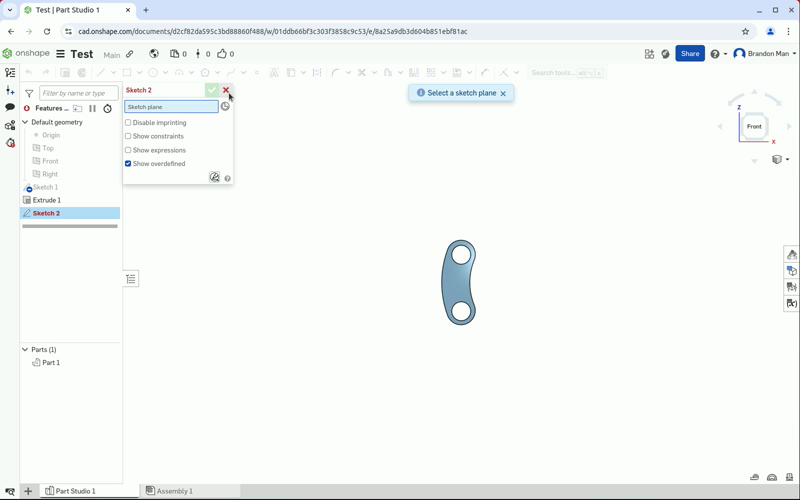
mouse_move(73, 163)
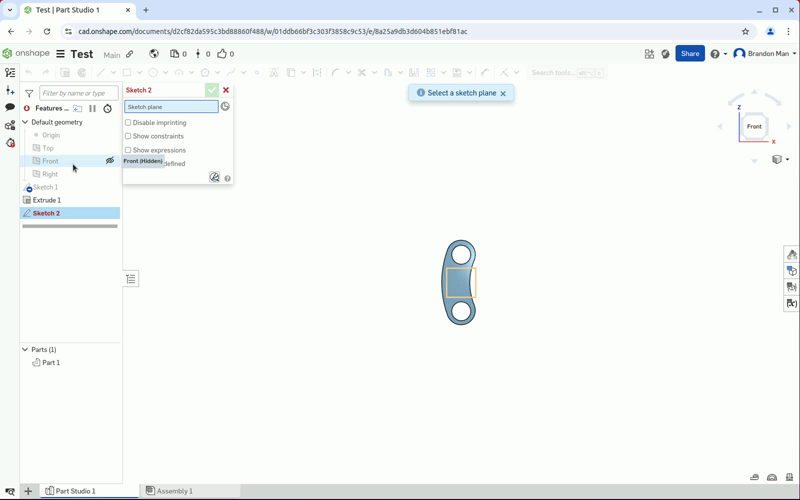
click(73, 163)
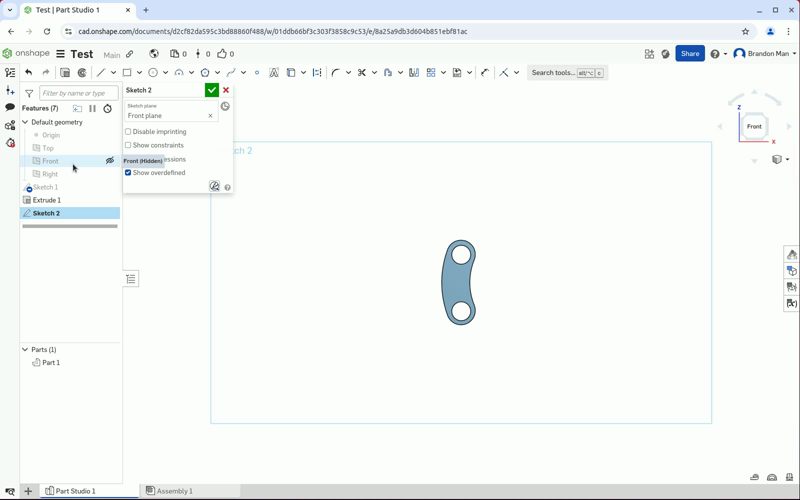
mouse_move(73, 352)
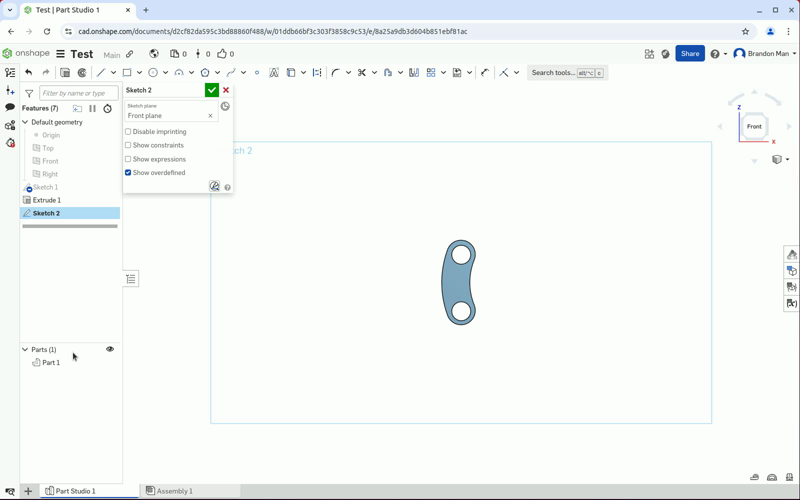
key(y)
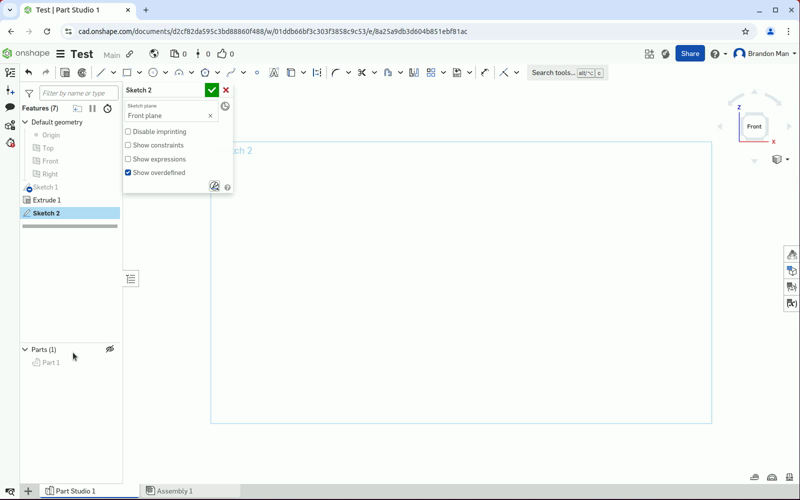
key(a)
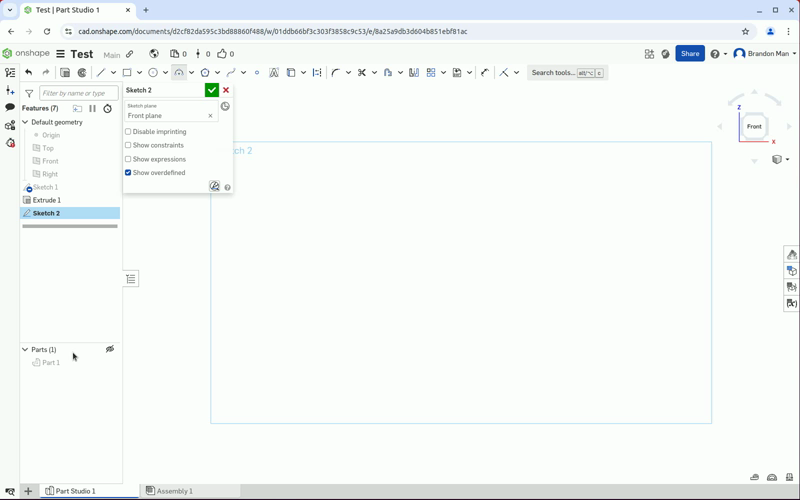
key_down(shift)
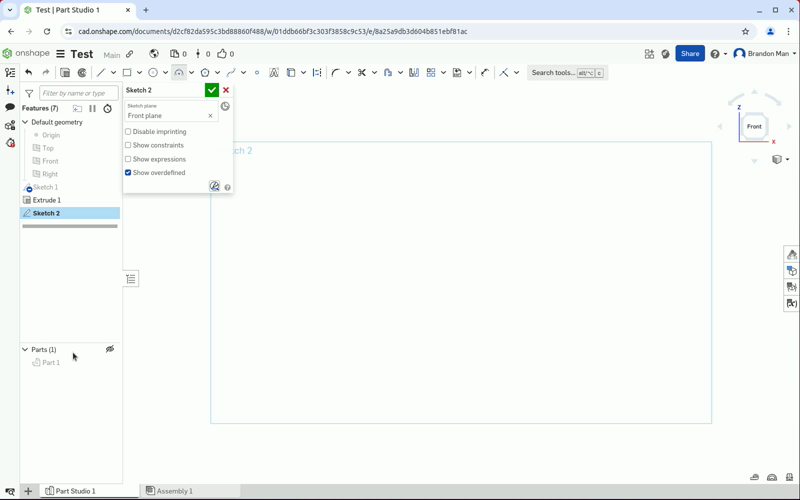
mouse_move(447, 318)
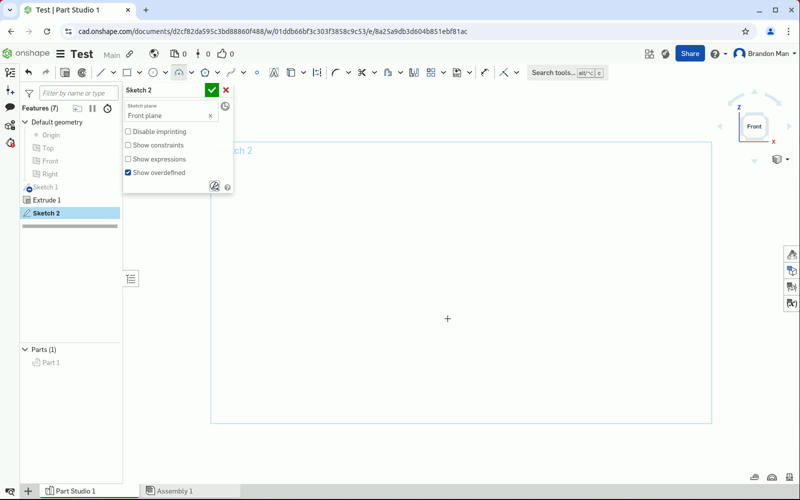
click(447, 318)
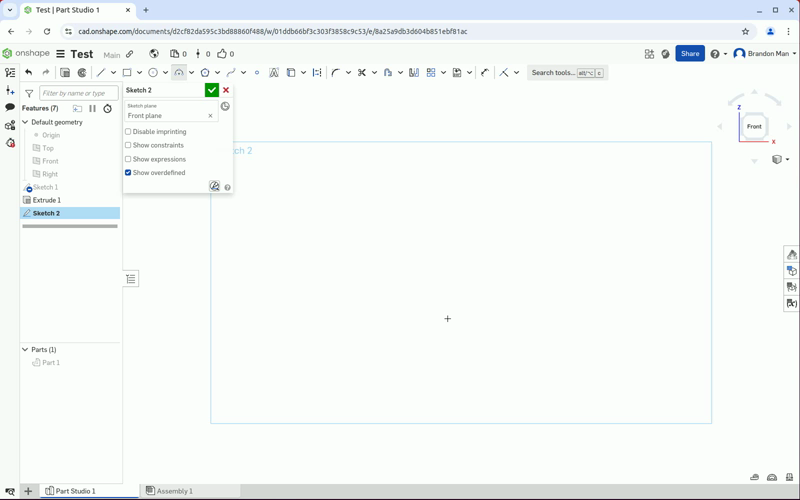
key_up(shift)
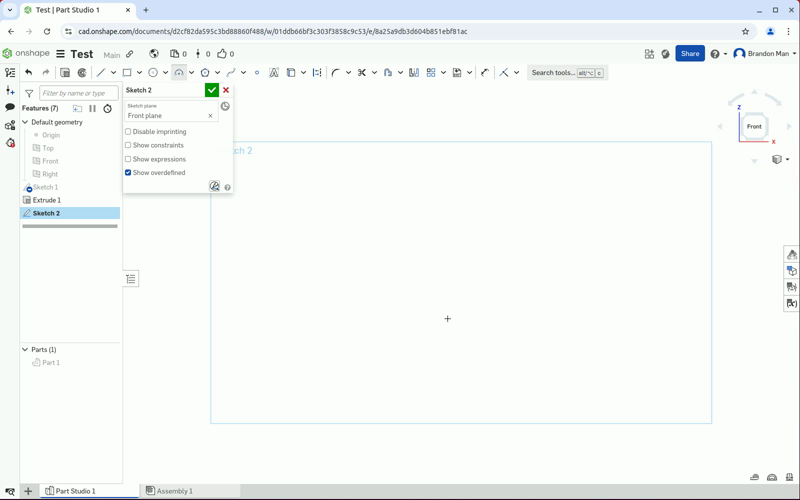
key_down(shift)
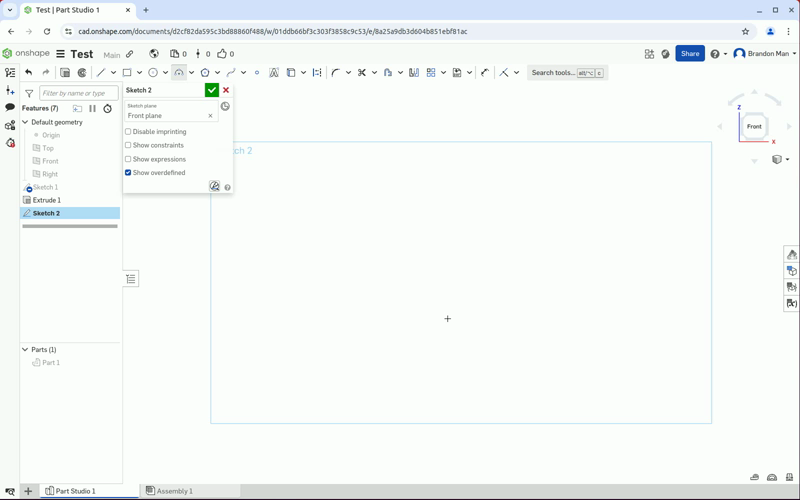
mouse_move(533, 354)
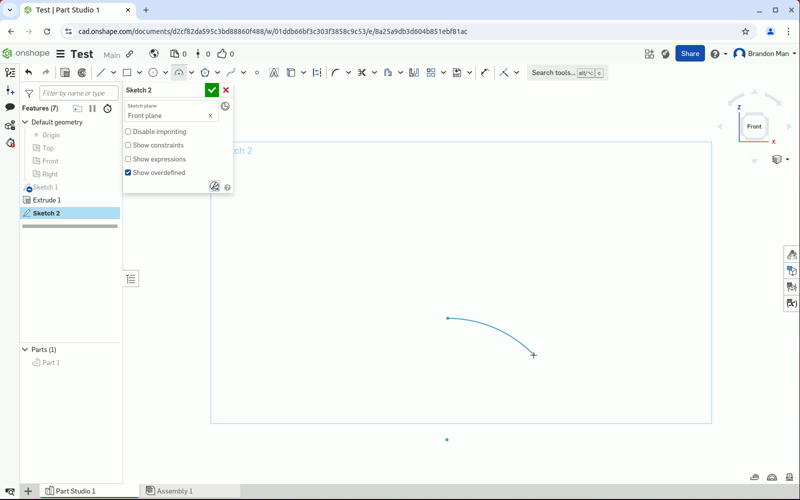
click(533, 354)
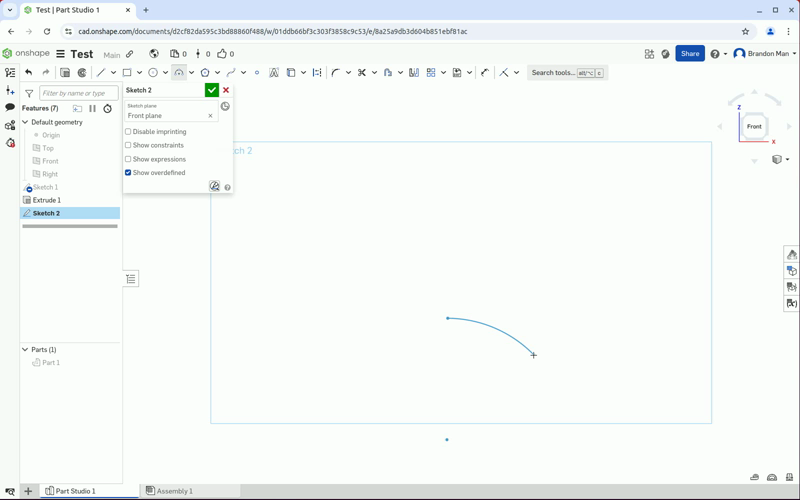
mouse_move(484, 351)
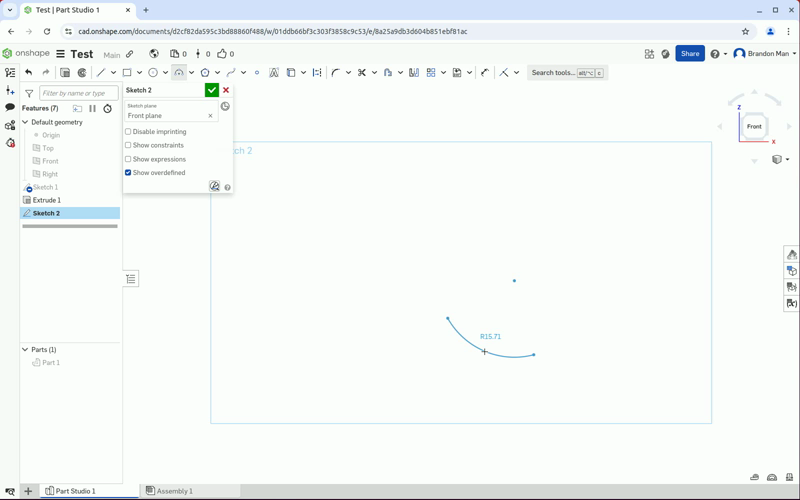
click(484, 351)
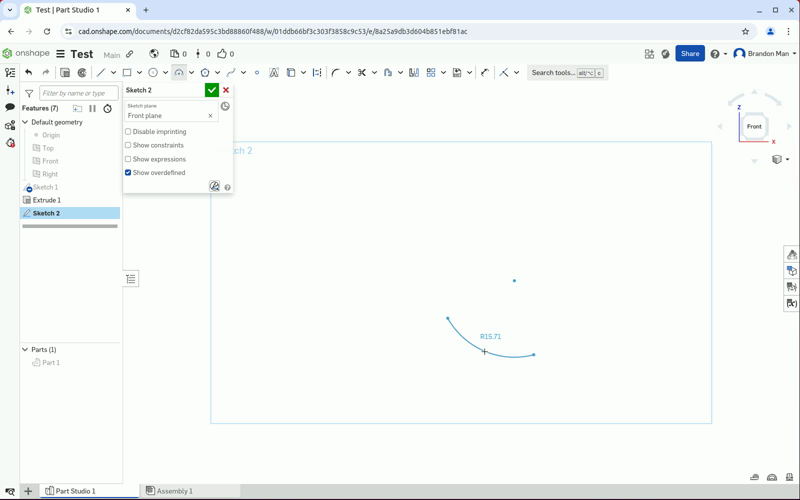
key_up(shift)
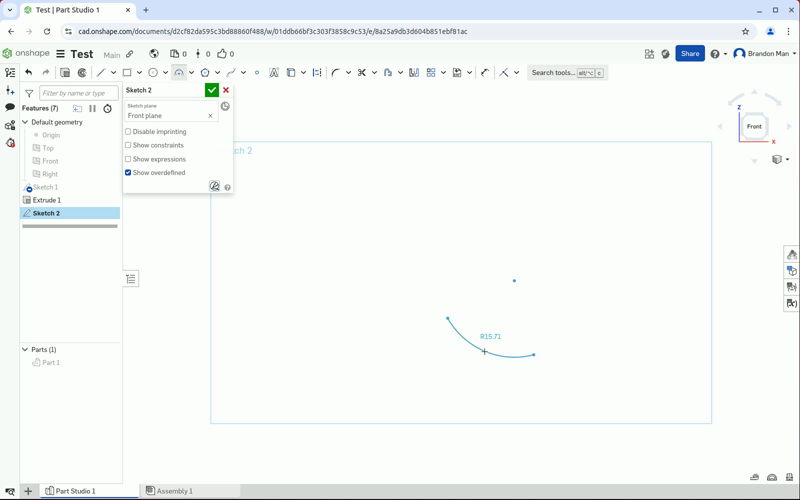
key(esc)
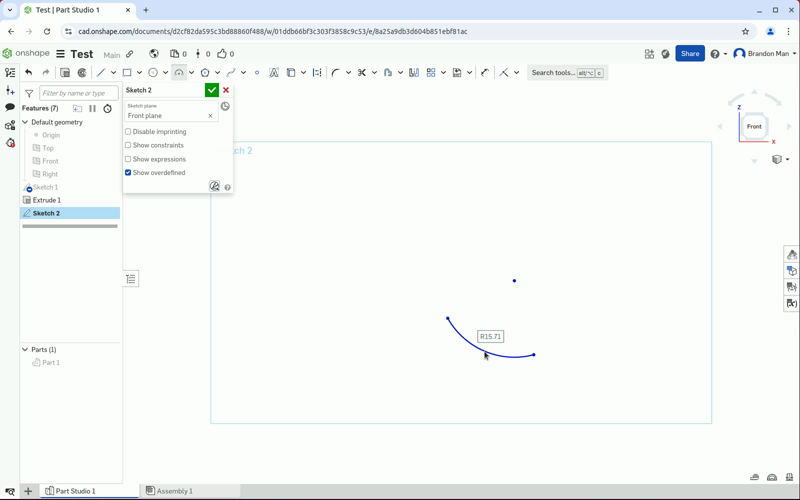
key(l)
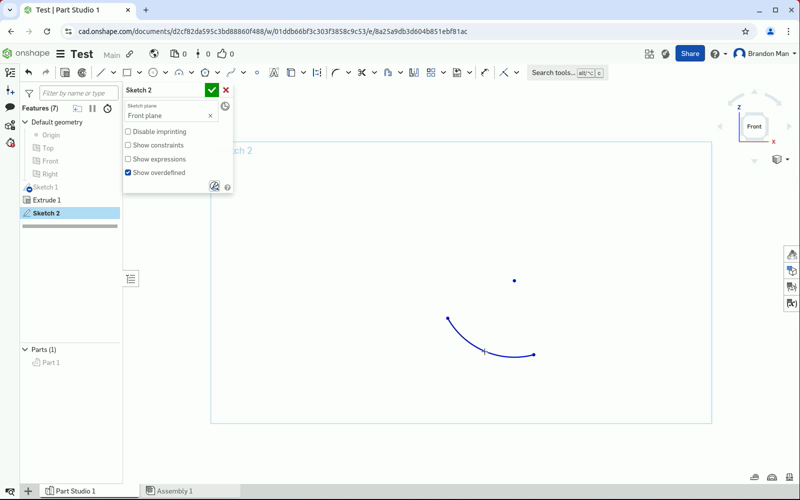
mouse_move(533, 354)
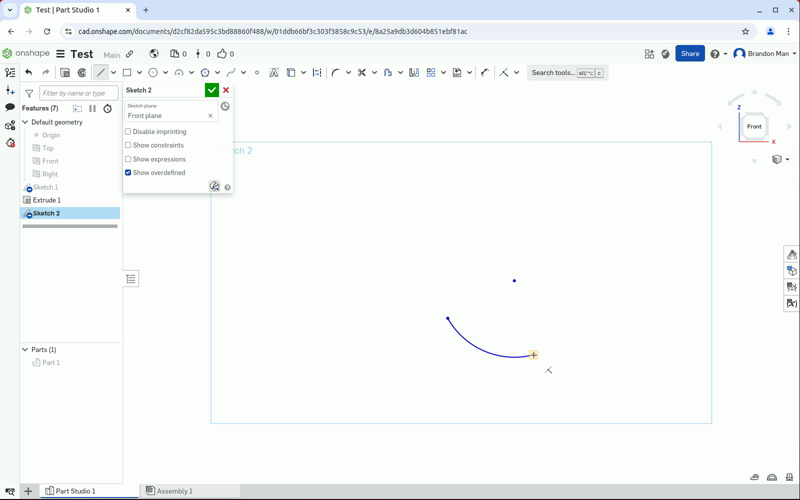
click(533, 354)
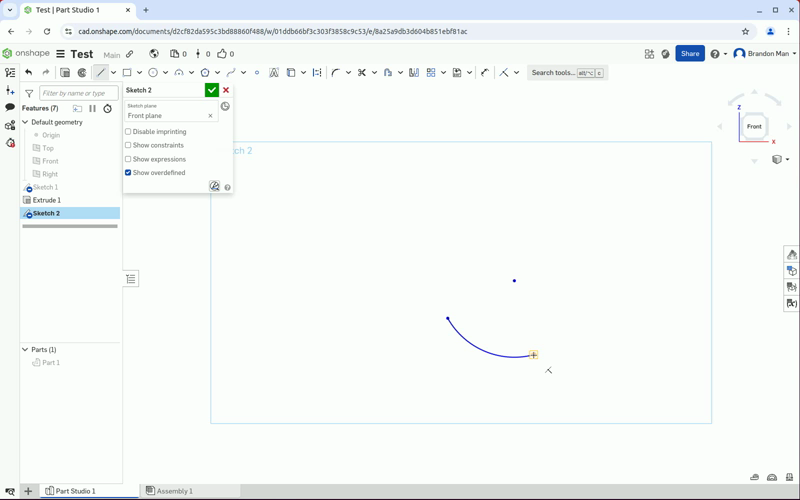
key_down(shift)
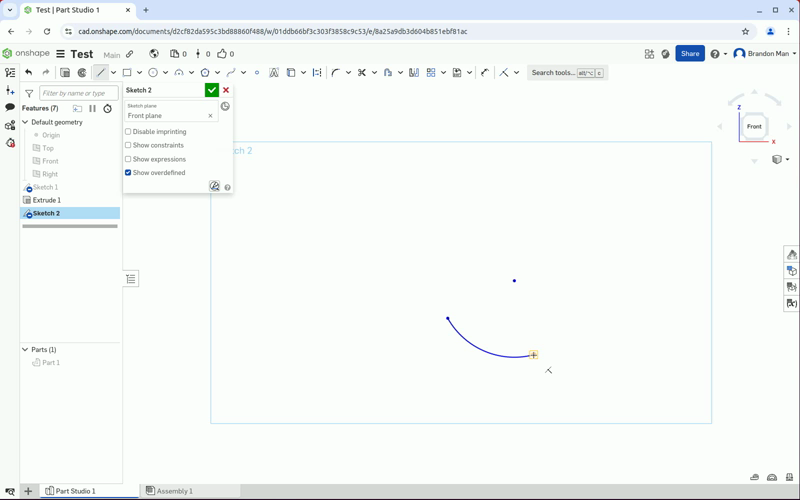
mouse_move(563, 354)
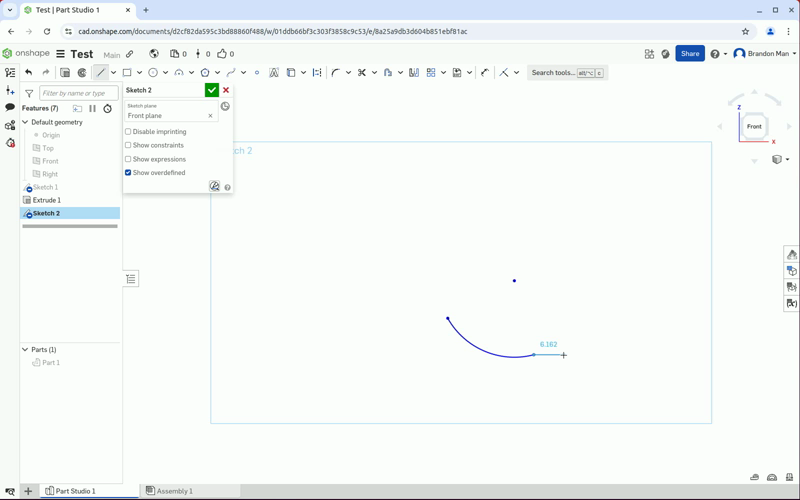
mouse_move(573, 344)
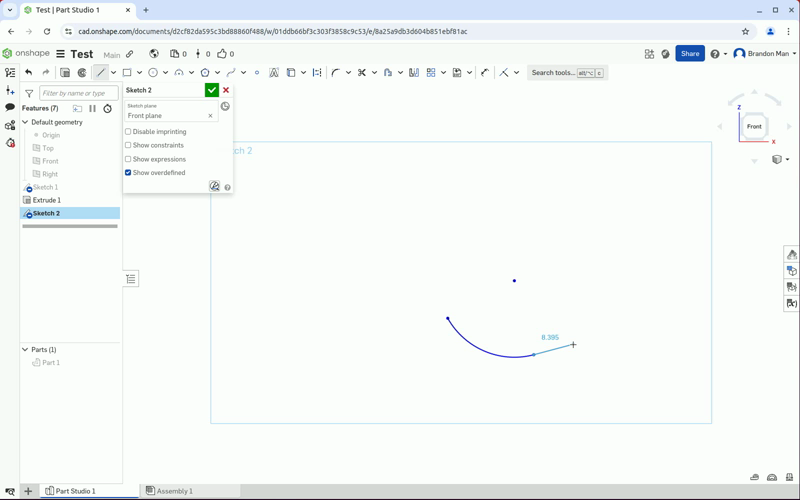
click(573, 344)
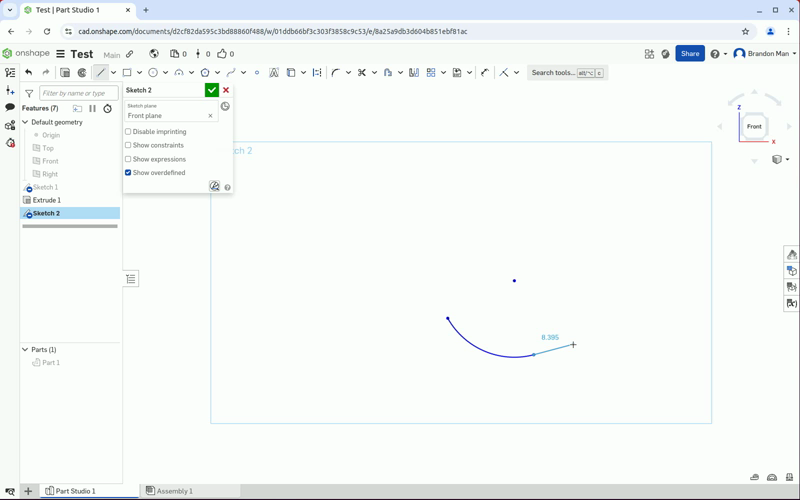
key_up(shift)
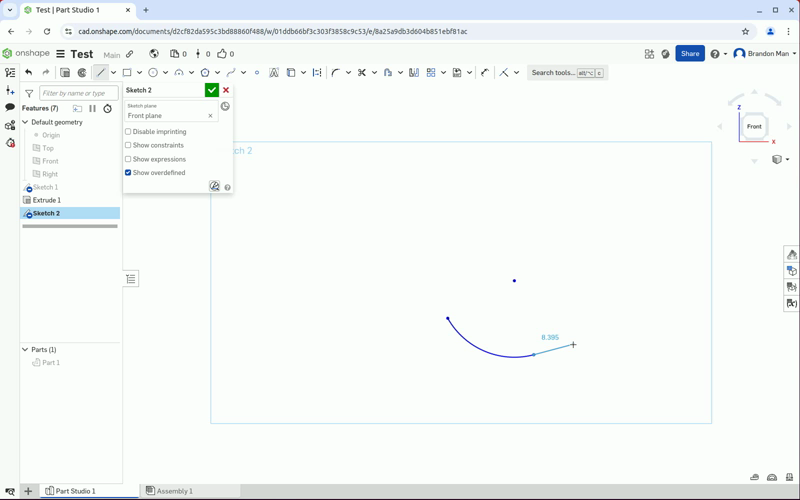
key_down(shift)
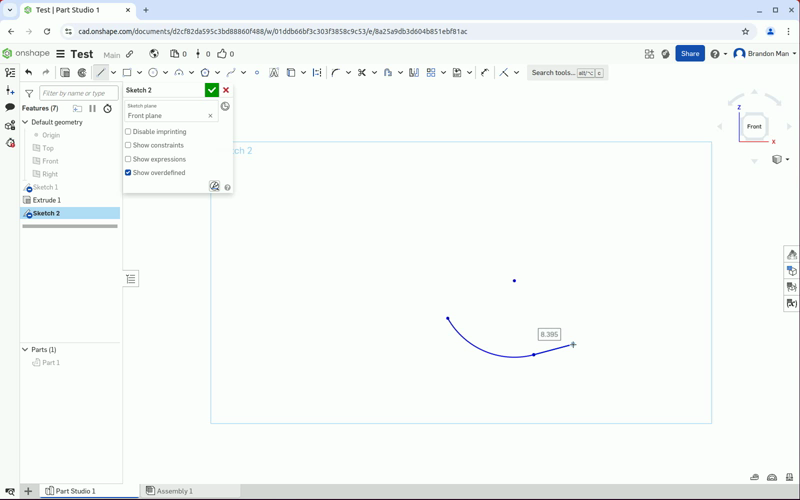
mouse_move(589, 344)
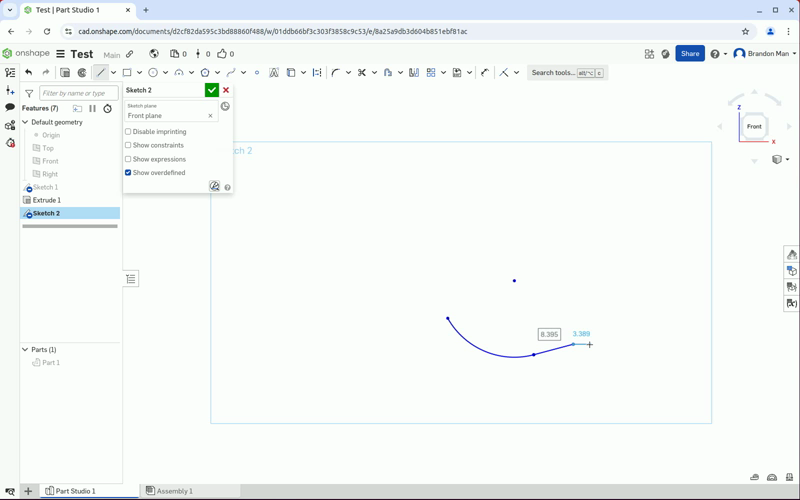
mouse_move(552, 330)
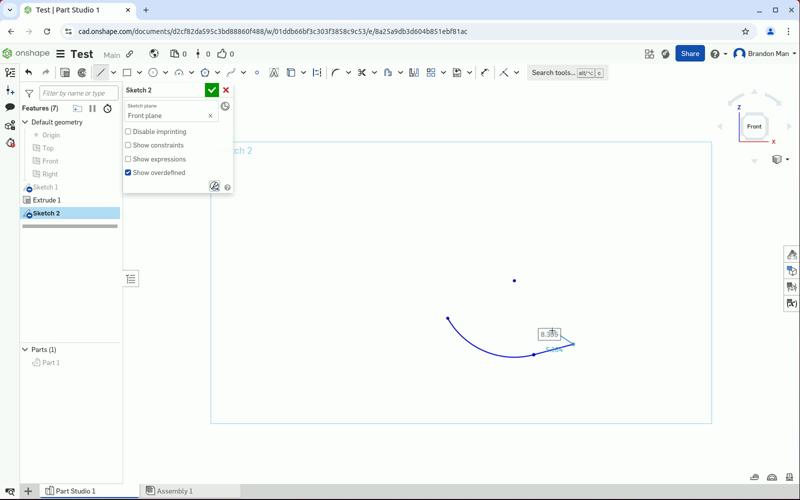
click(552, 330)
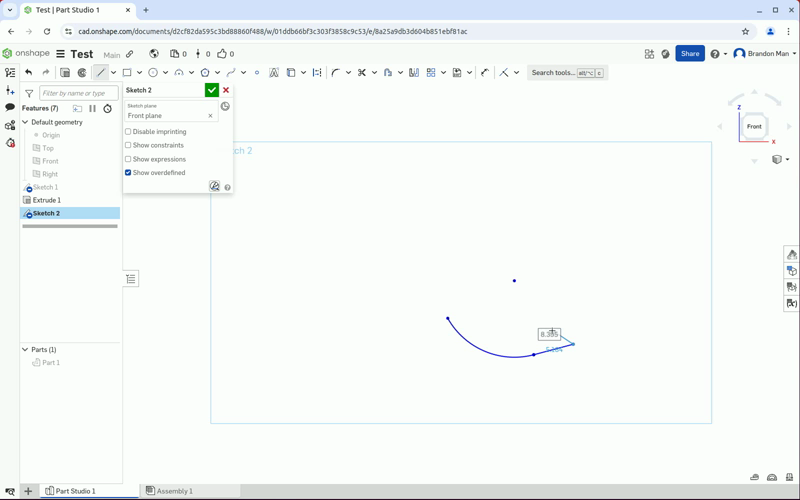
key_up(shift)
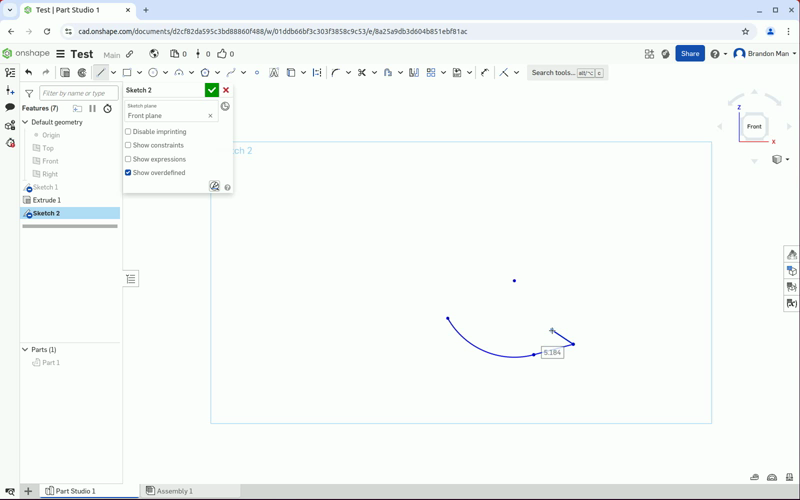
key_down(shift)
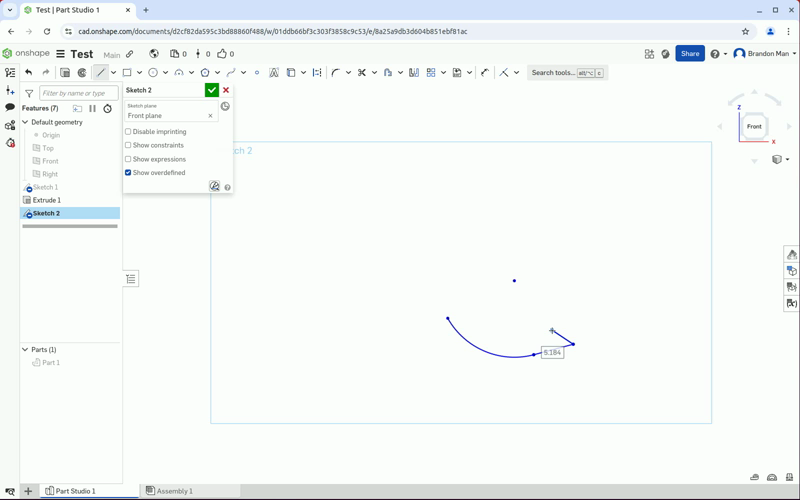
mouse_move(582, 330)
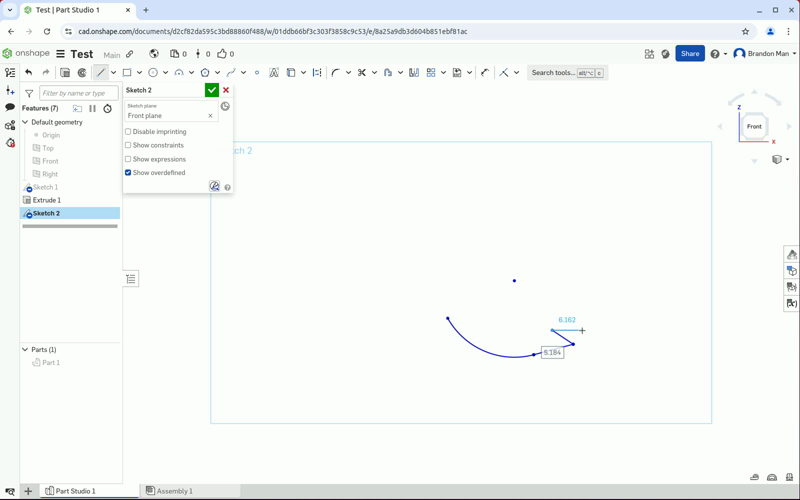
mouse_move(513, 330)
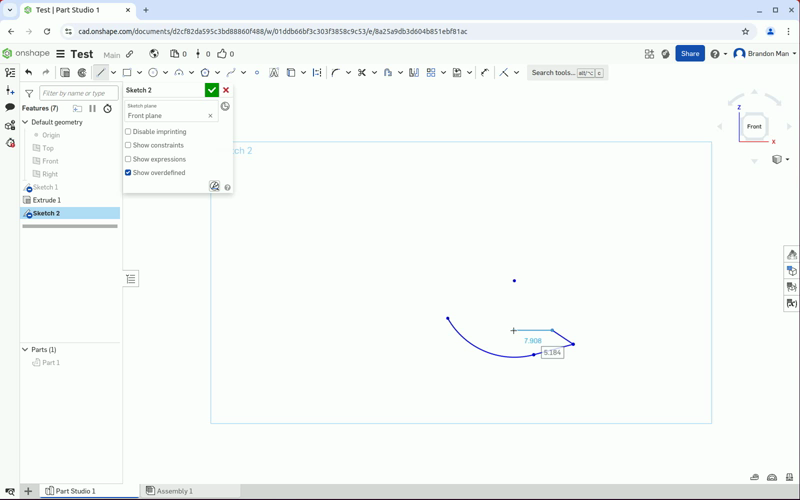
click(513, 330)
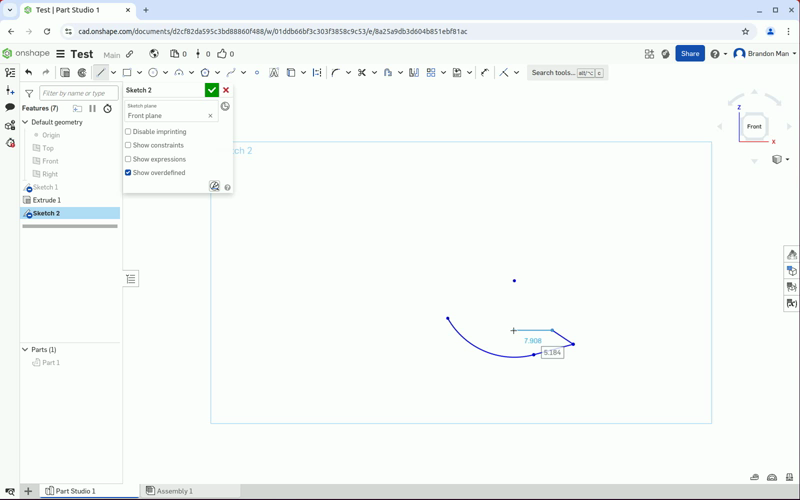
key_up(shift)
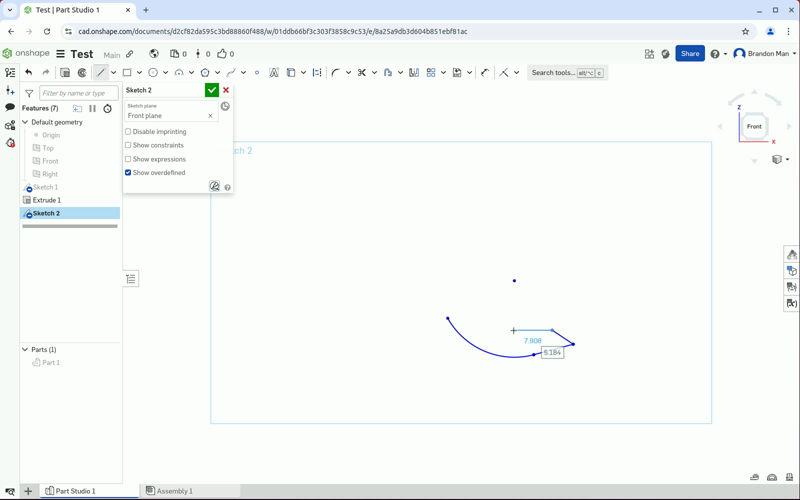
key(esc)
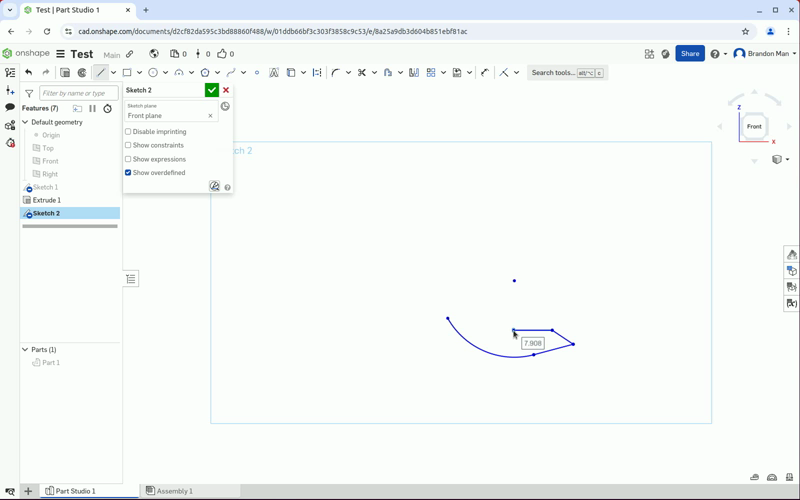
key(a)
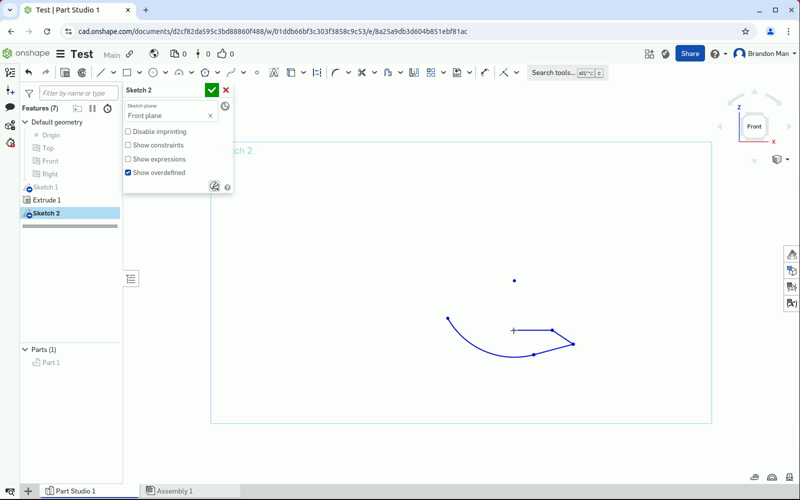
mouse_move(513, 330)
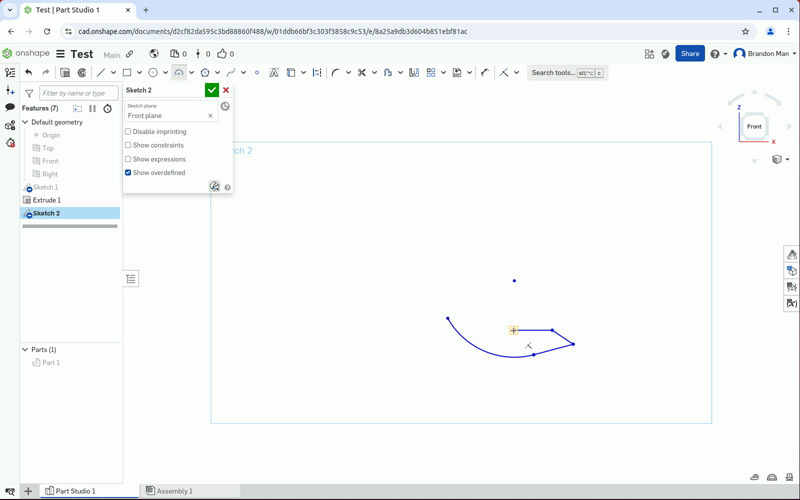
click(513, 330)
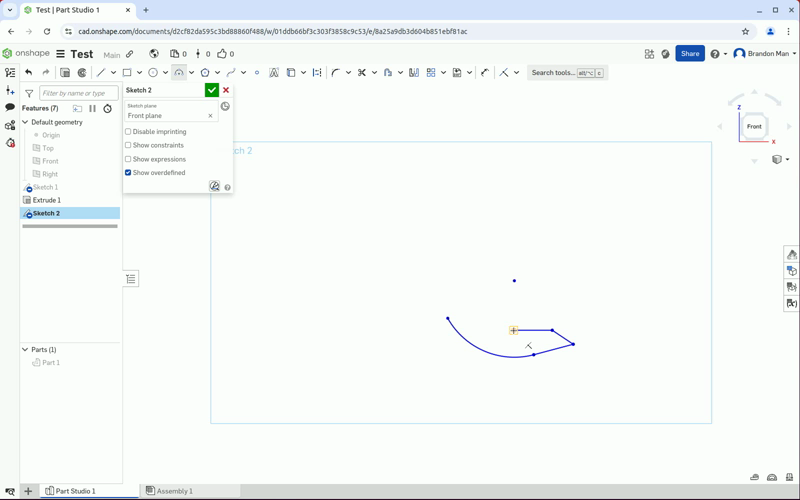
key_down(shift)
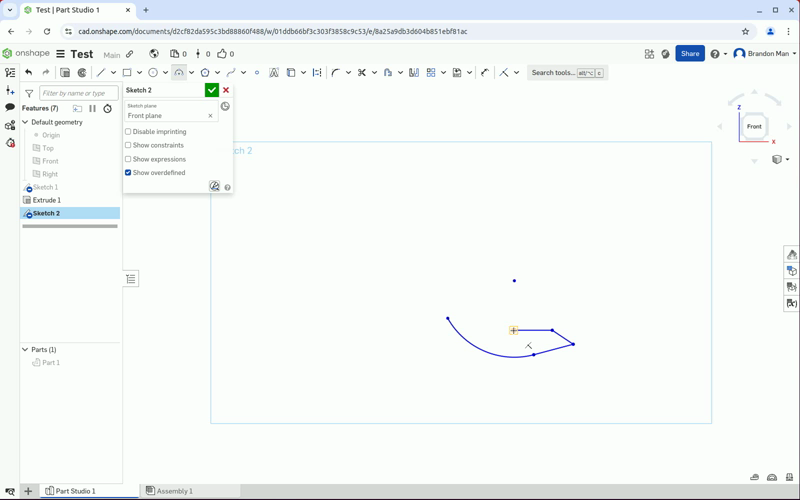
mouse_move(472, 304)
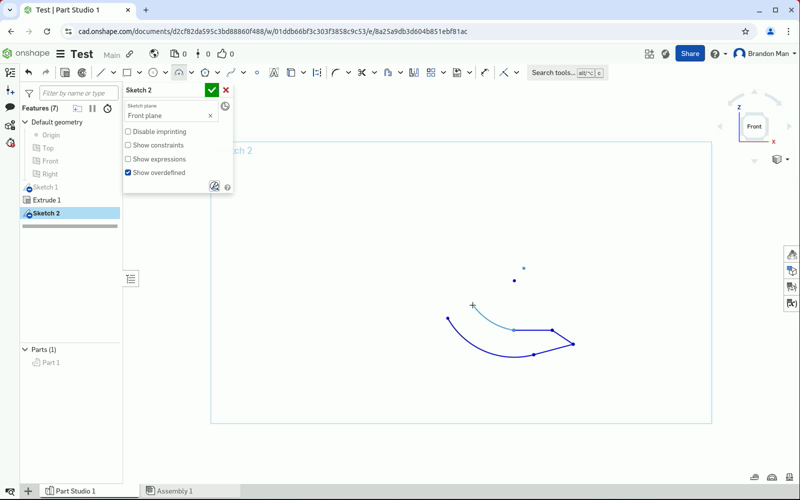
click(472, 304)
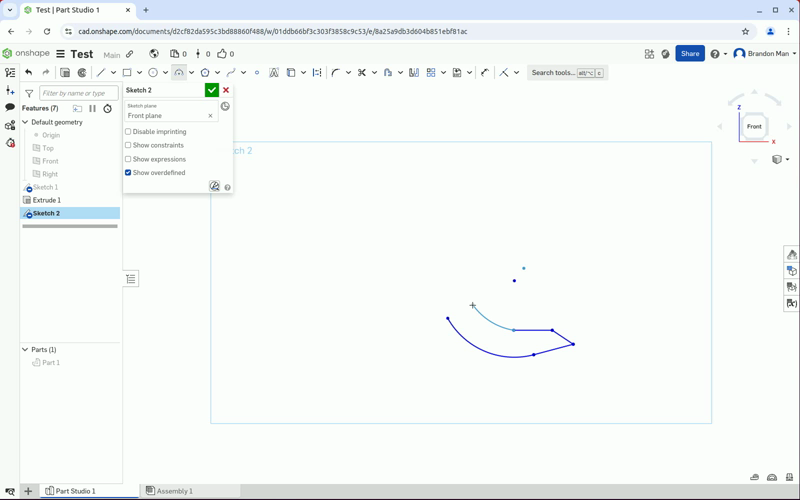
mouse_move(489, 323)
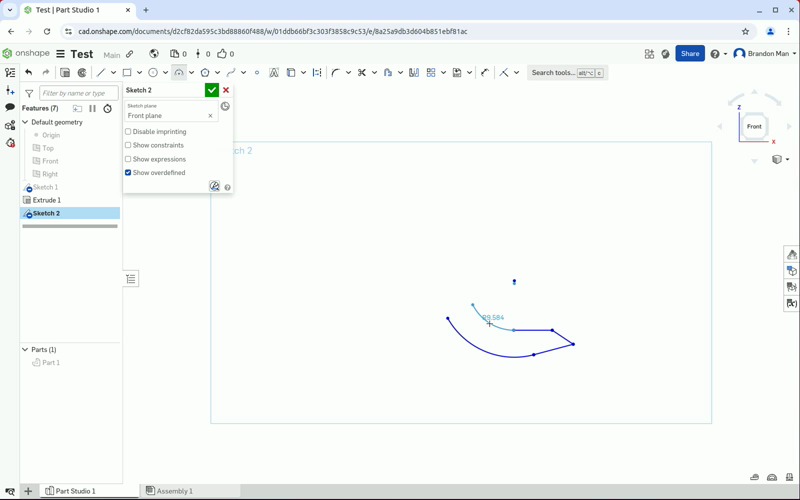
click(489, 323)
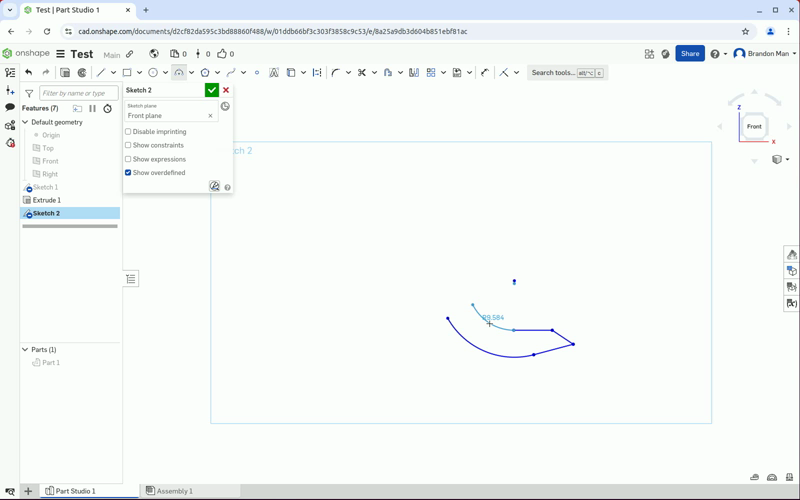
key_up(shift)
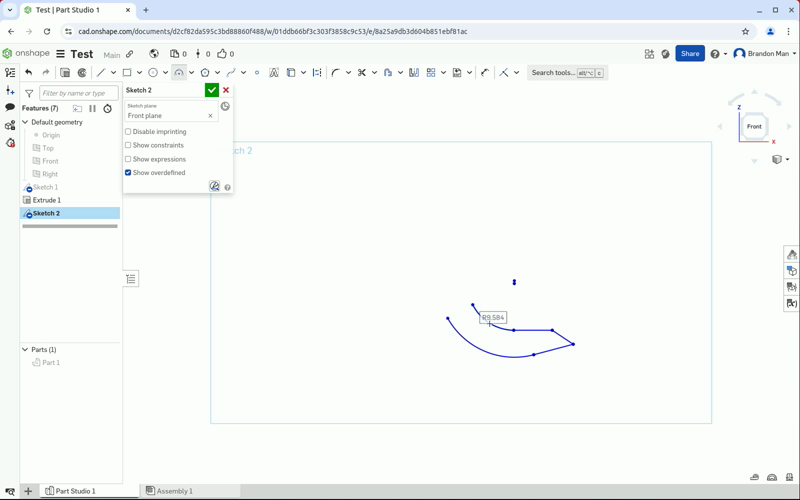
mouse_move(472, 304)
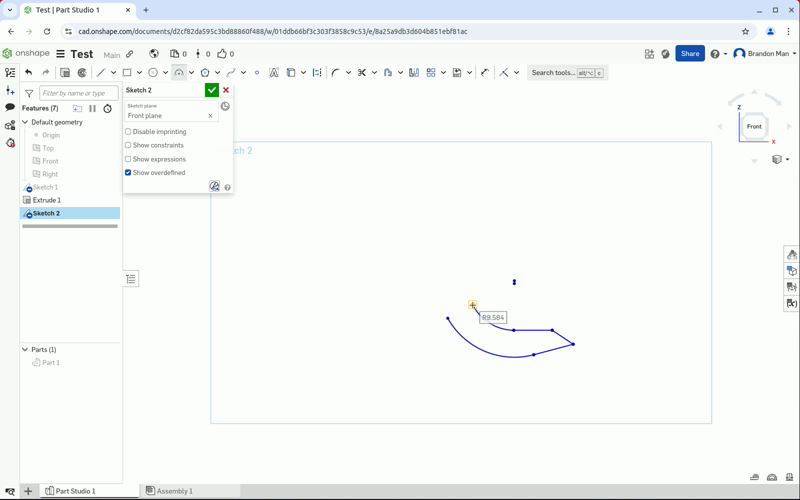
click(472, 304)
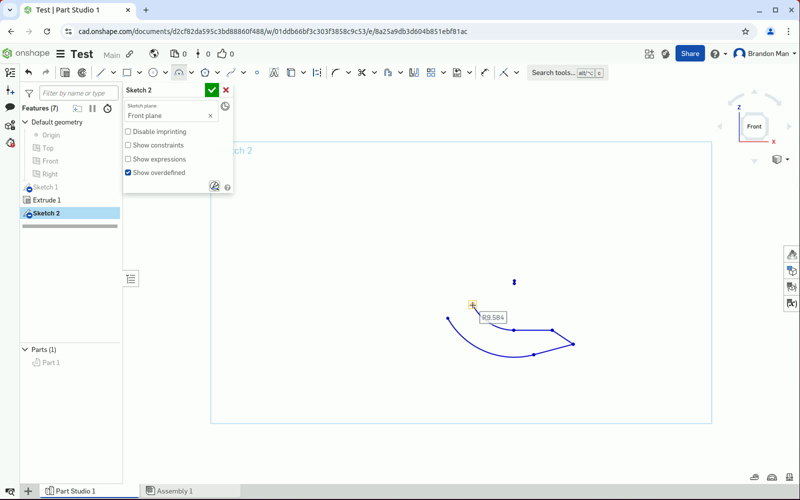
mouse_move(447, 318)
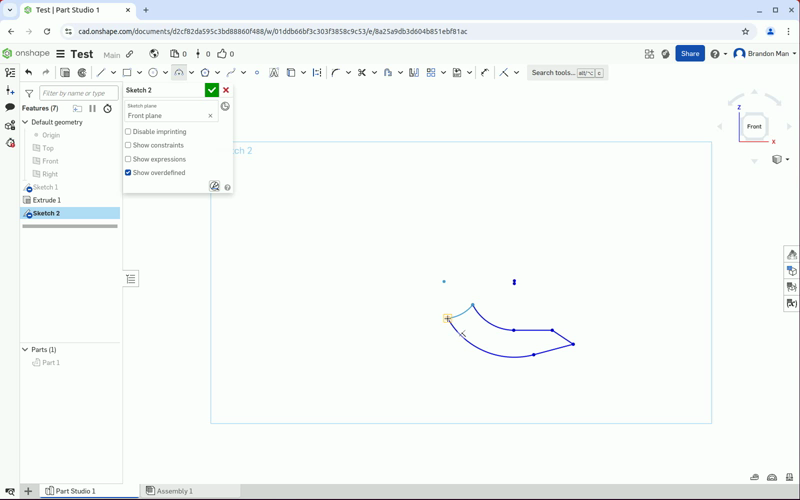
click(447, 318)
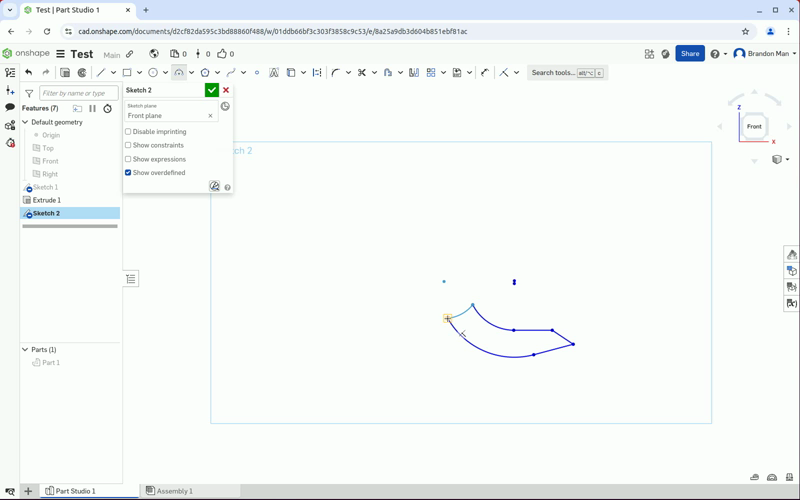
key_down(shift)
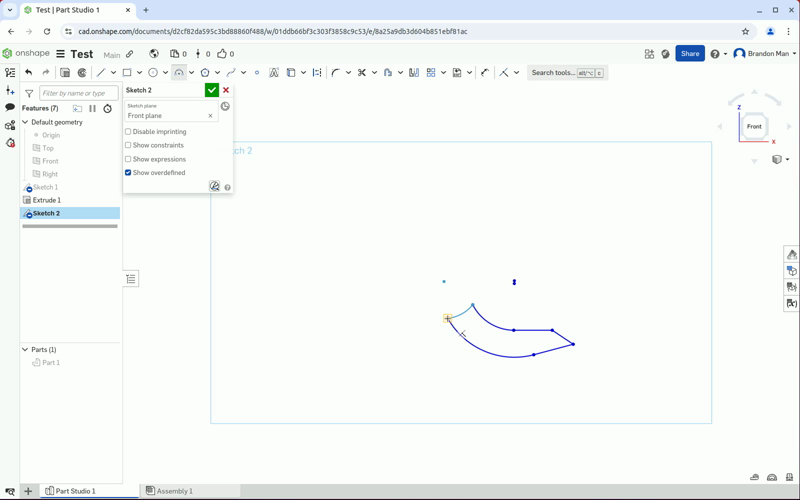
mouse_move(467, 324)
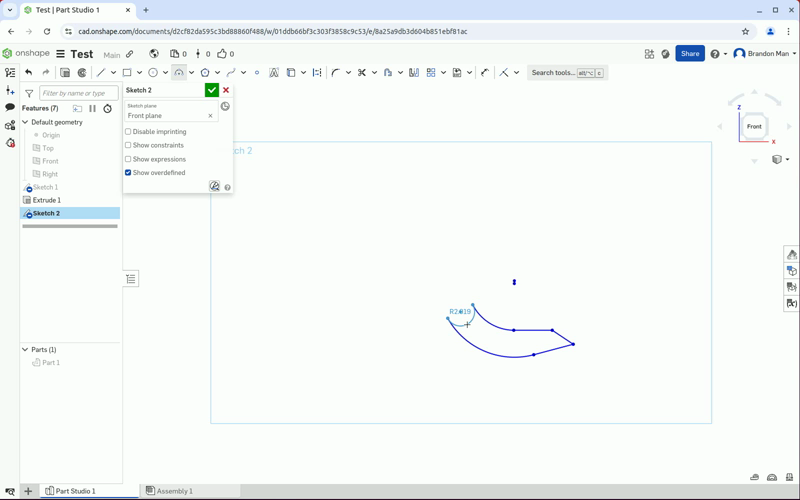
click(467, 324)
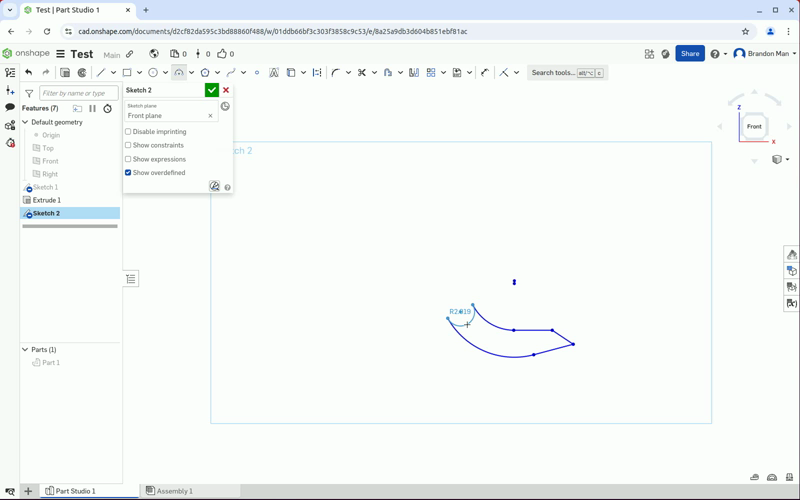
key_up(shift)
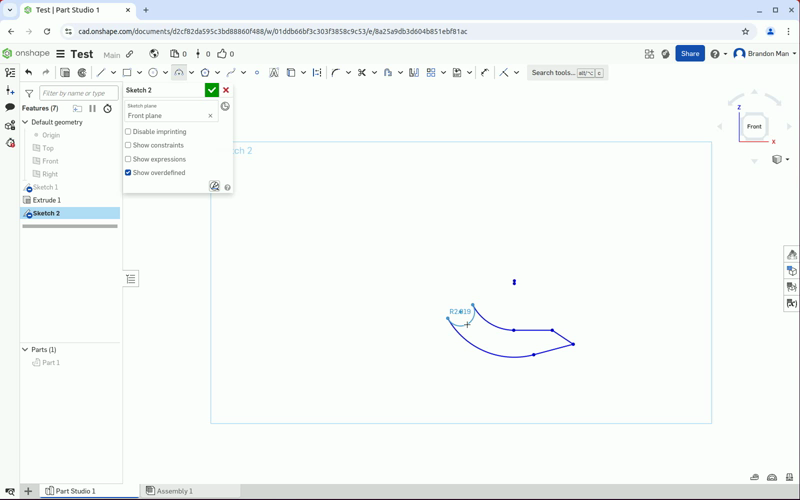
key(esc)
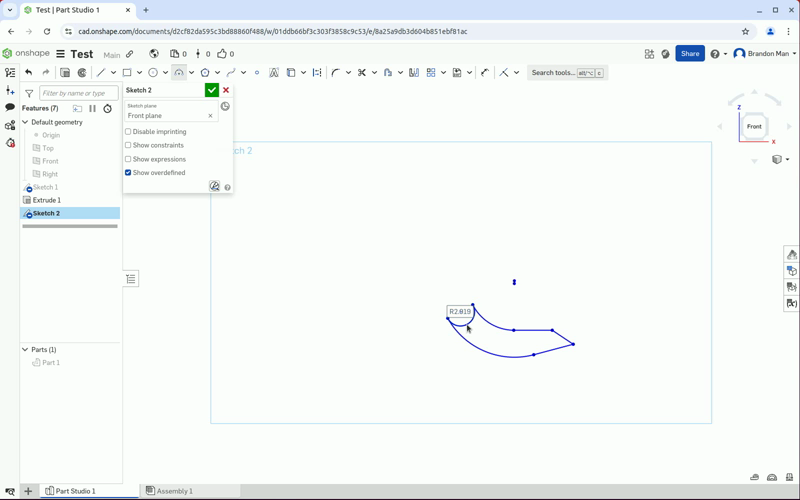
mouse_move(487, 316)
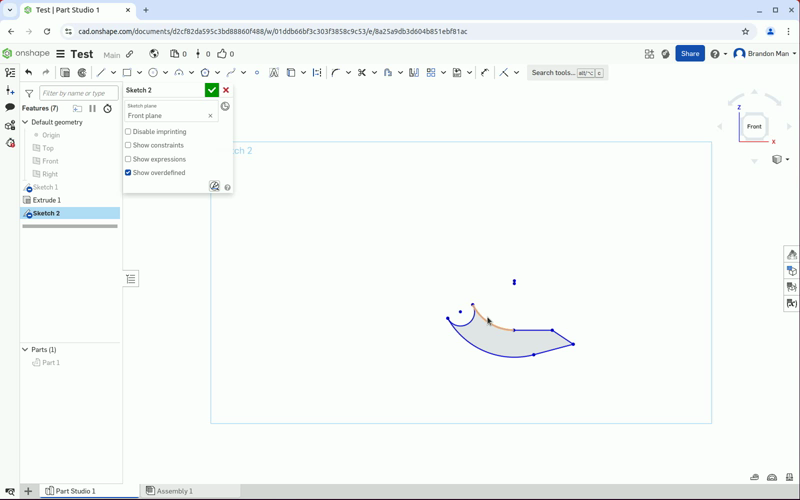
click(487, 316)
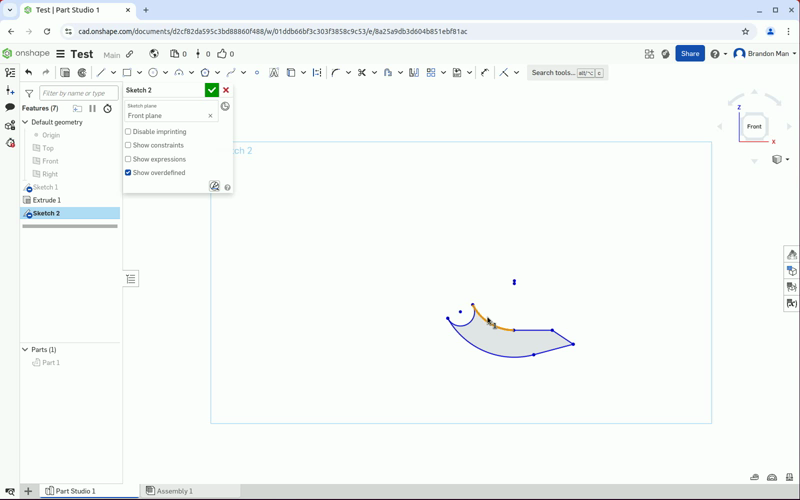
mouse_move(73, 352)
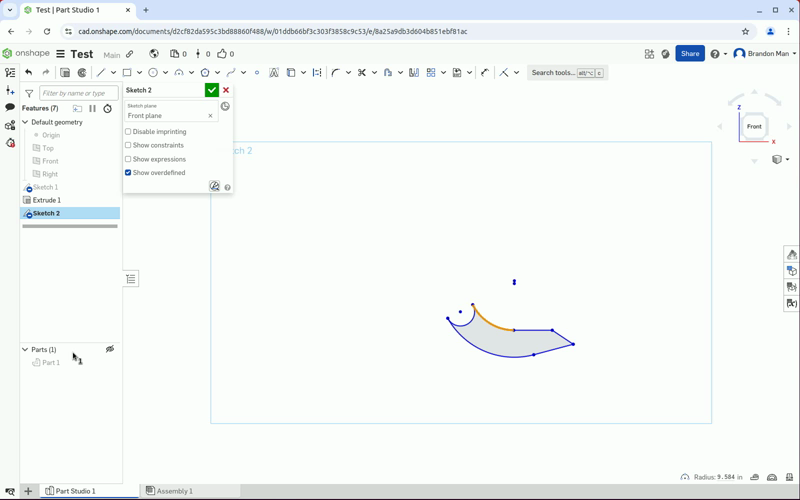
key(shift+y)
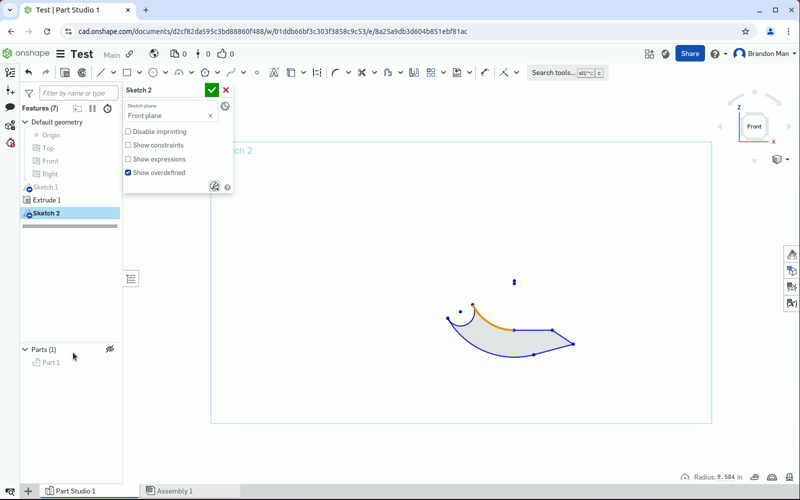
key(shift+e)
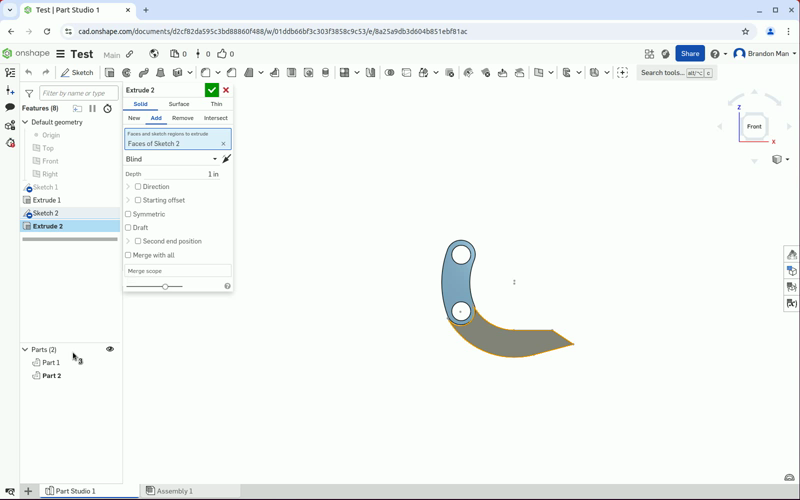
mouse_move(143, 106)
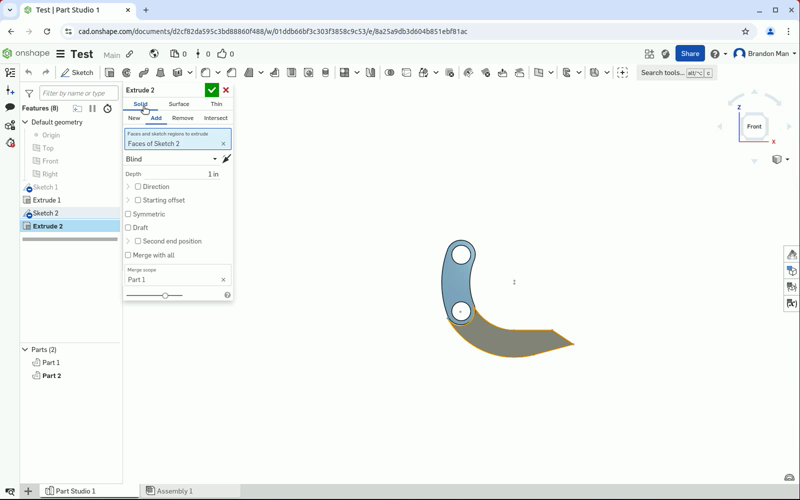
click(143, 106)
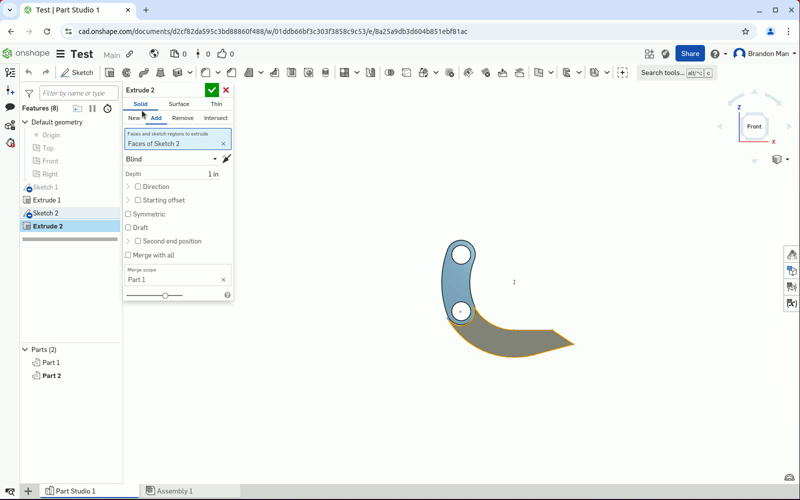
mouse_move(137, 120)
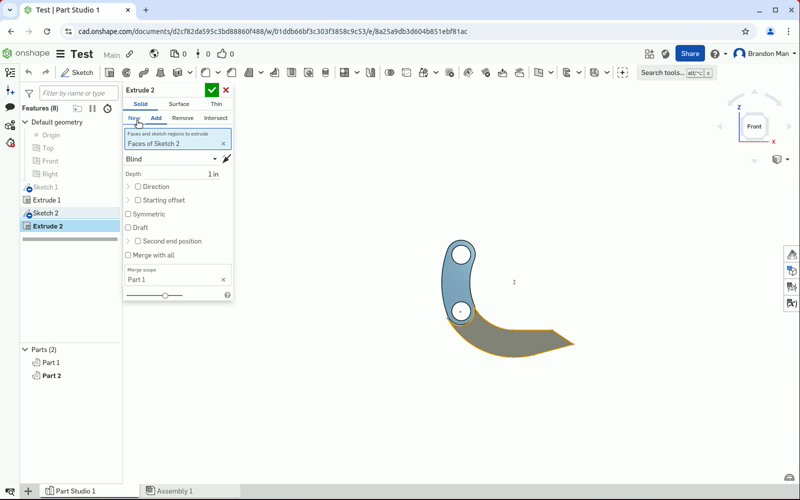
click(137, 120)
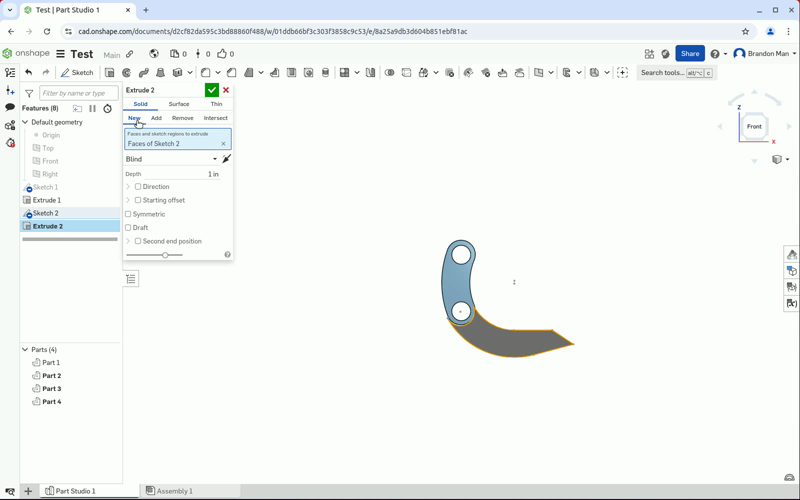
key(tab, 4)
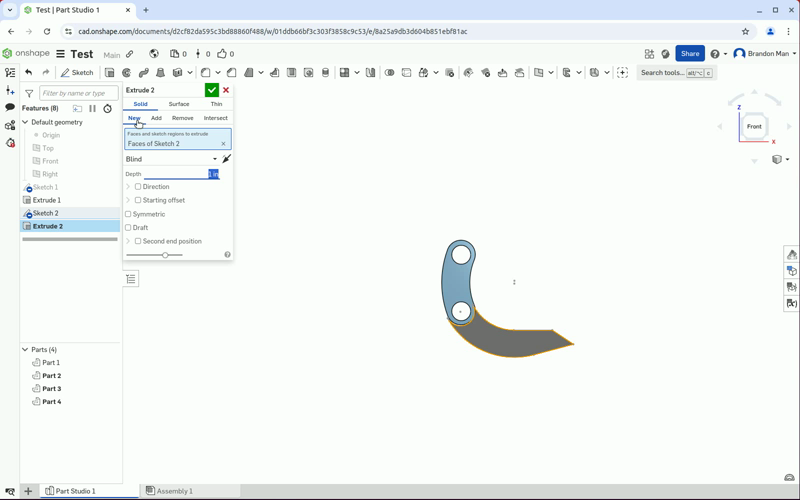
text(3.852)
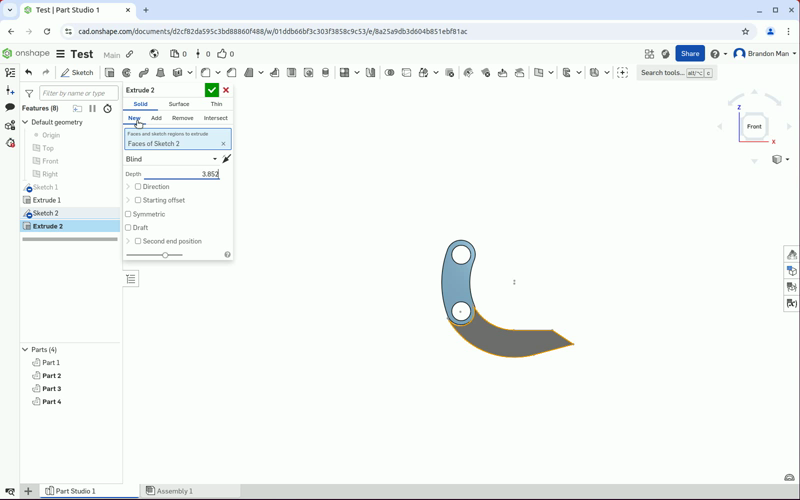
key(tab, 3)
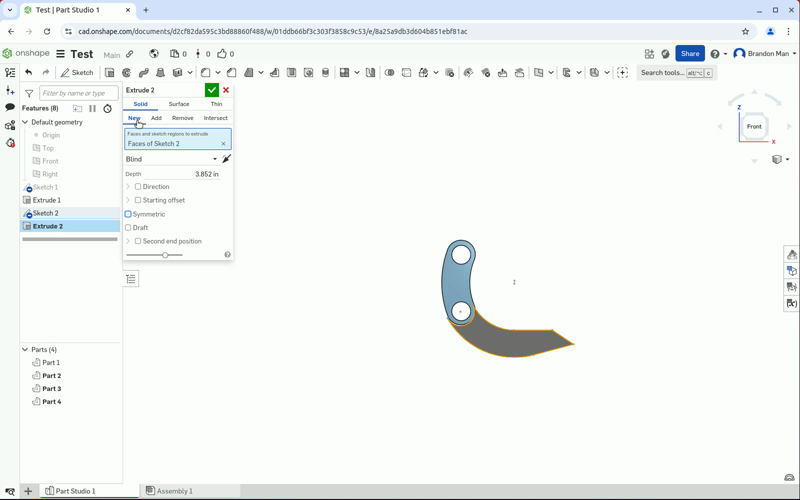
key(space)
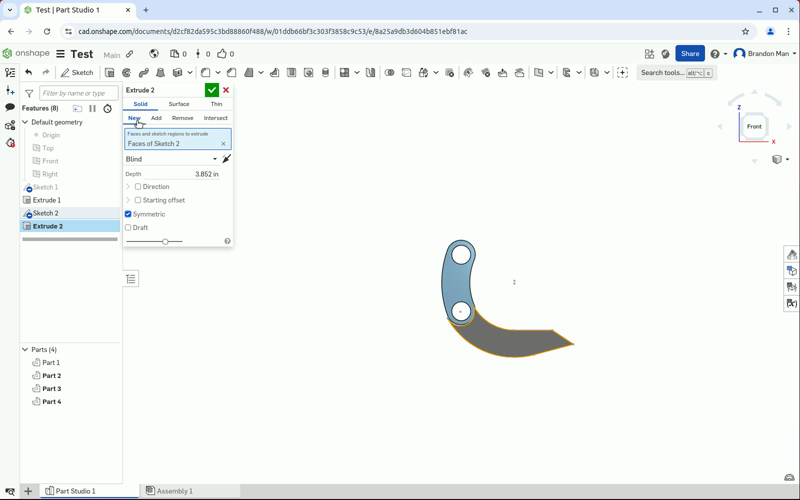
key(enter)
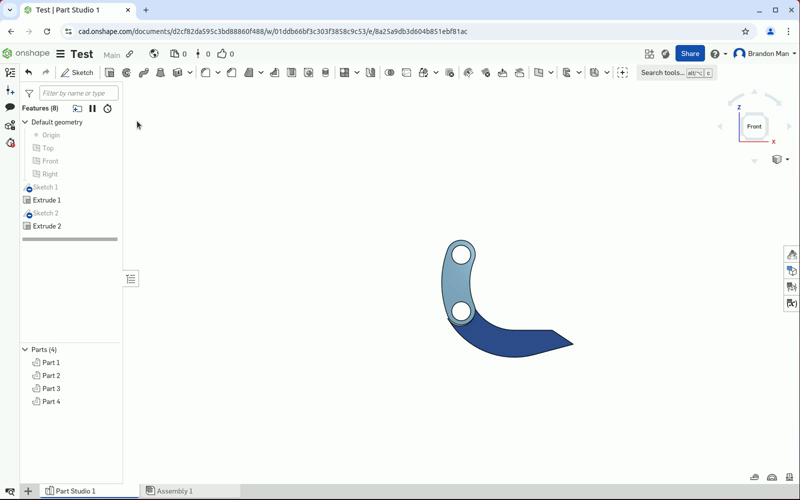
key(shift+h)
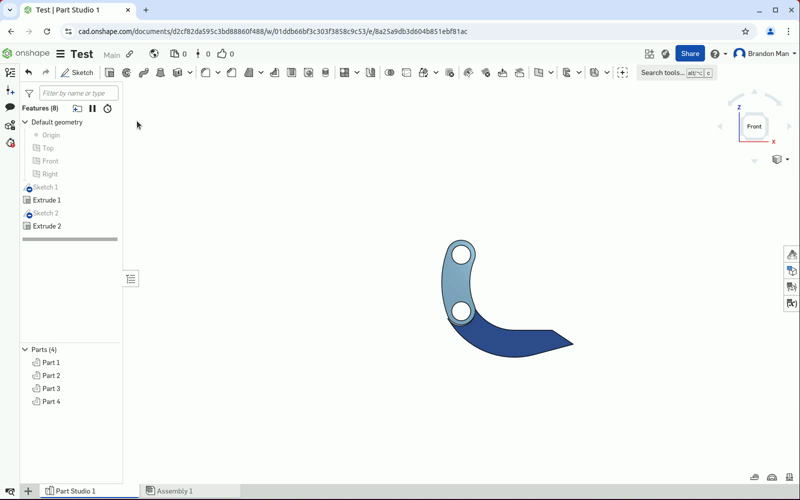
key(shift+h)
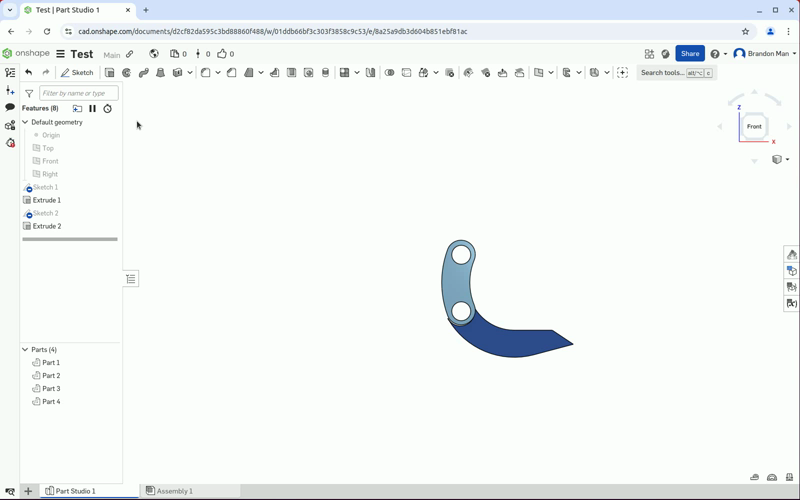
mouse_move(73, 189)
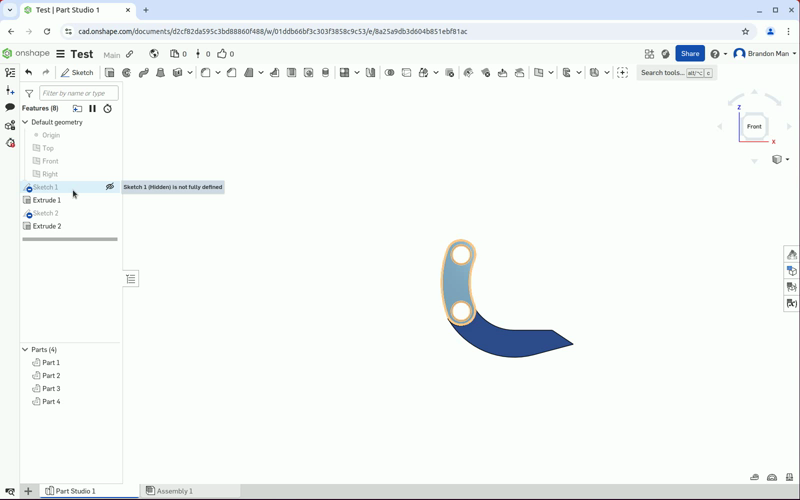
click(73, 189)
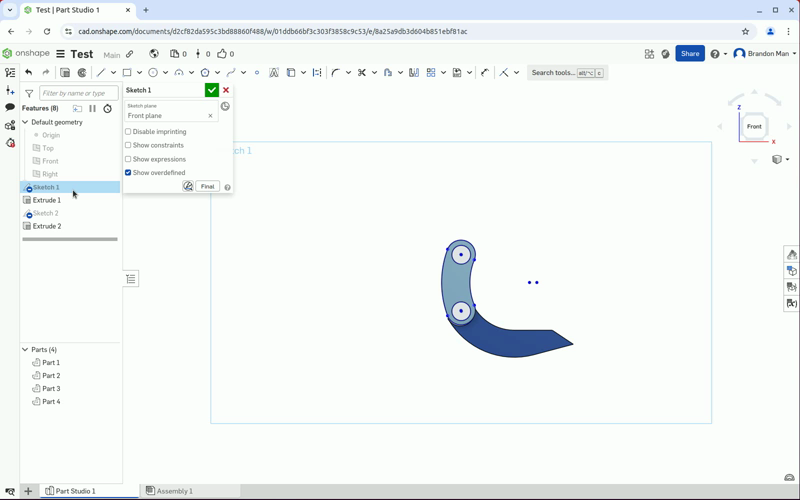
mouse_move(229, 92)
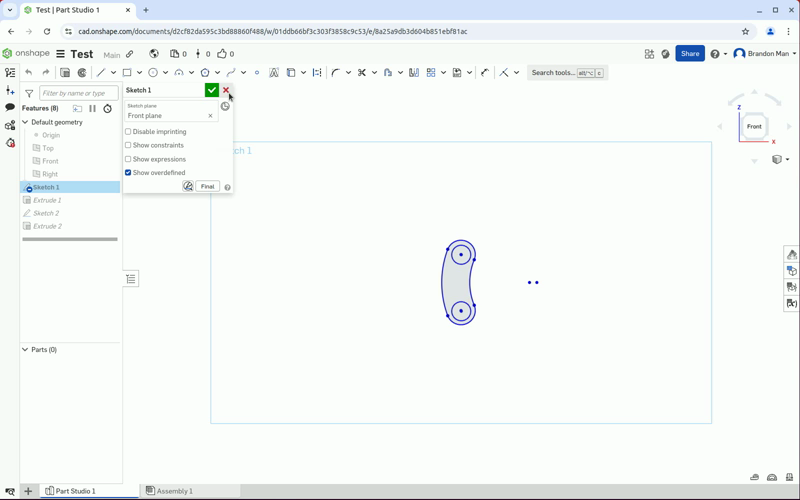
click(229, 92)
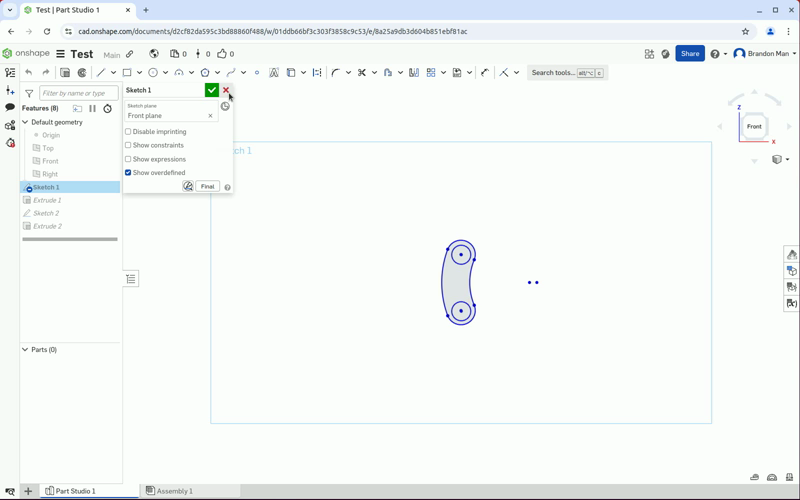
key(shift+s)
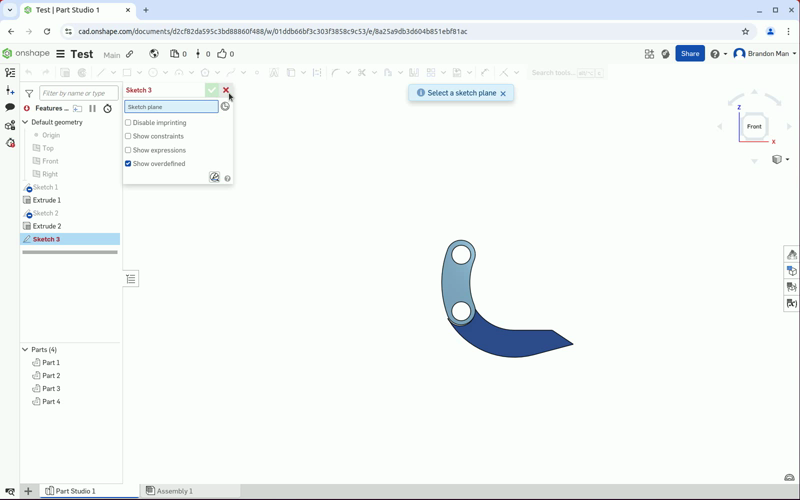
mouse_move(73, 163)
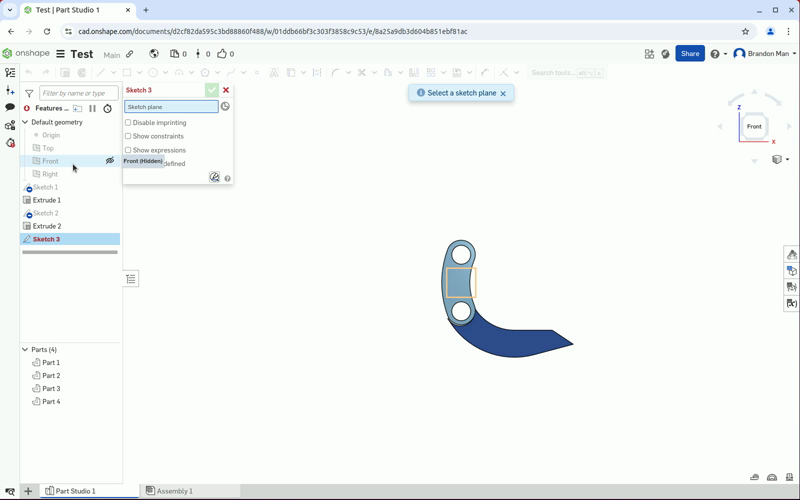
click(73, 163)
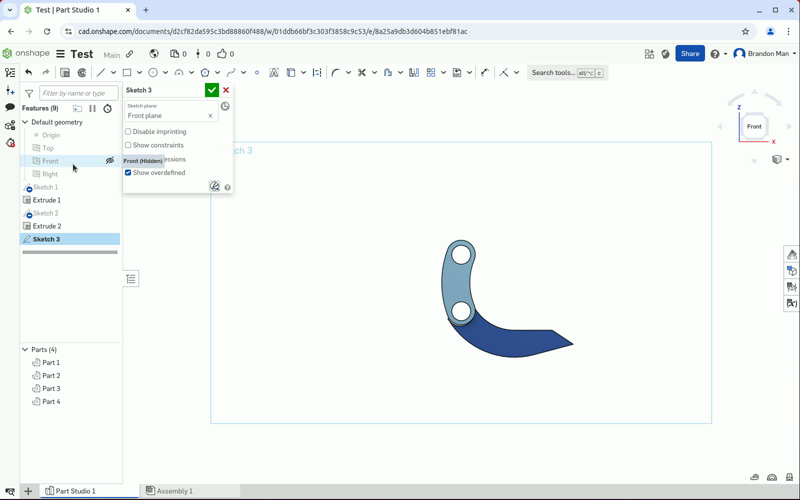
mouse_move(73, 352)
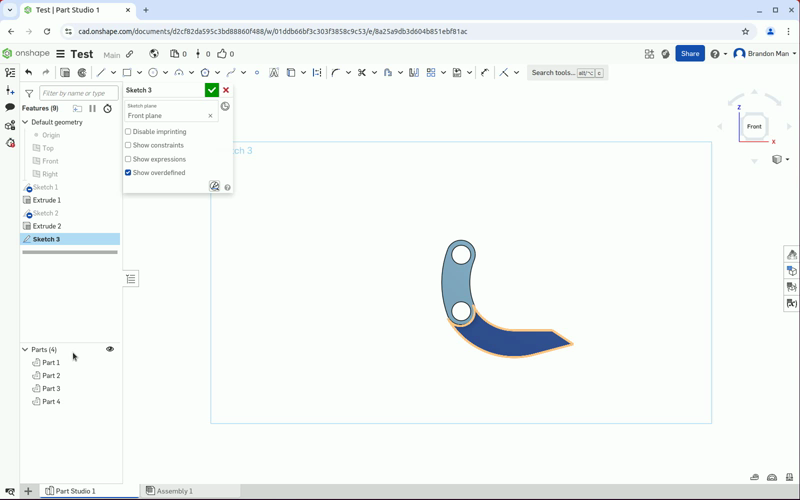
key(y)
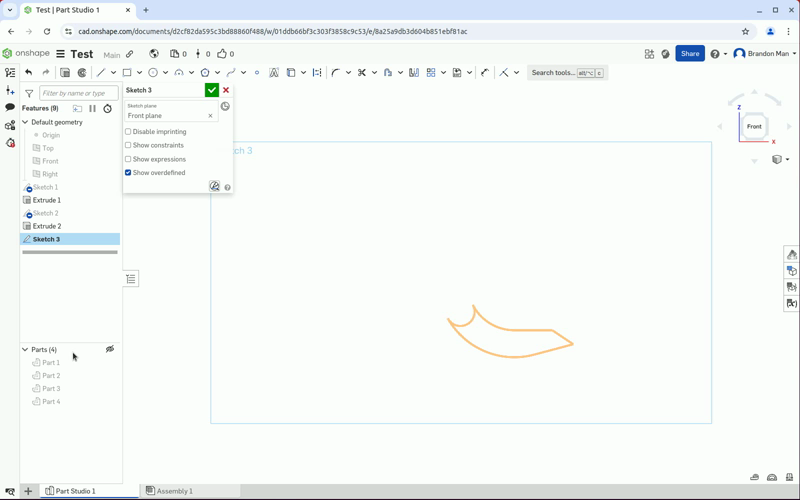
key(a)
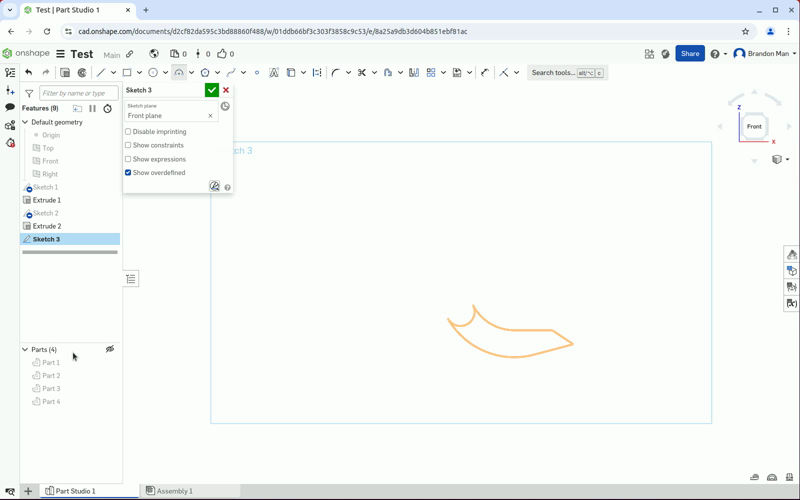
key_down(shift)
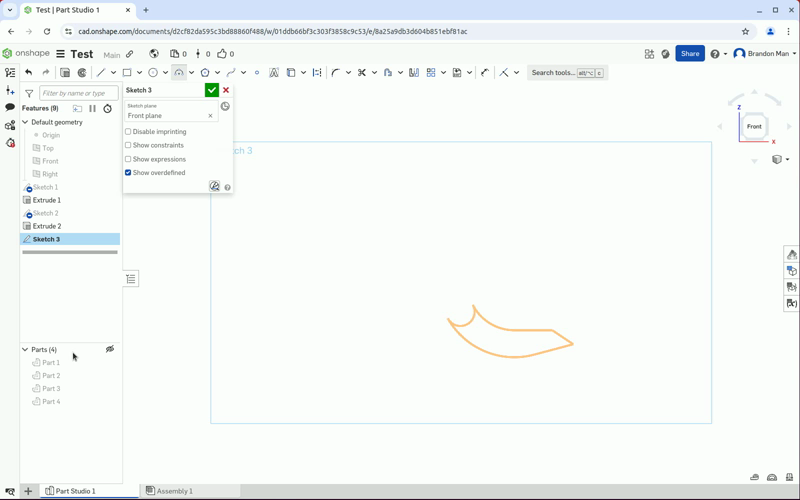
mouse_move(447, 247)
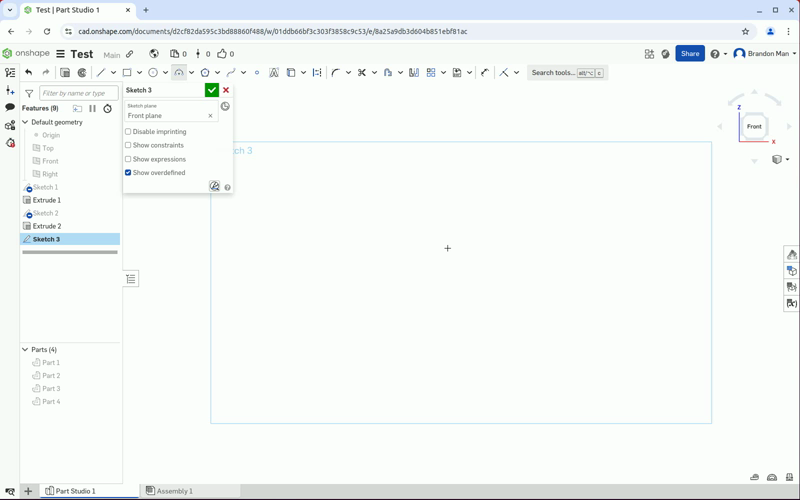
click(447, 247)
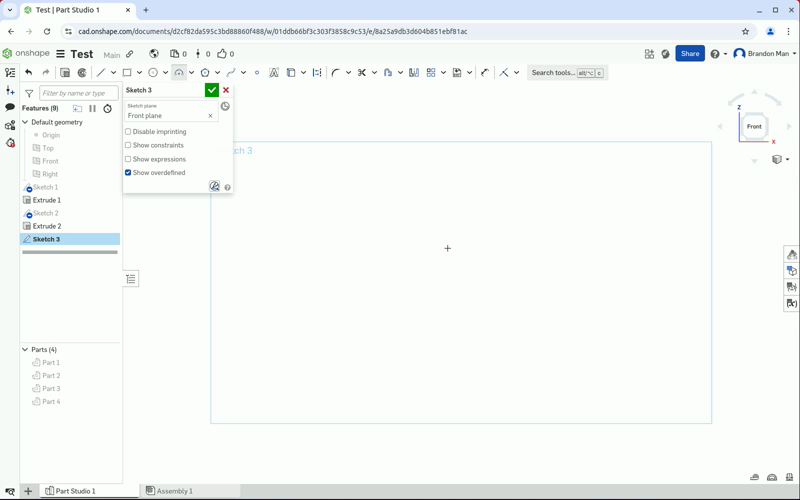
key_up(shift)
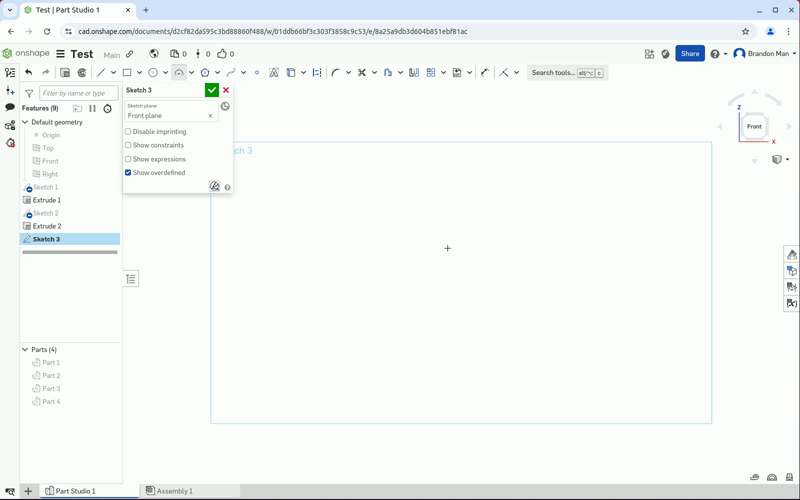
key_down(shift)
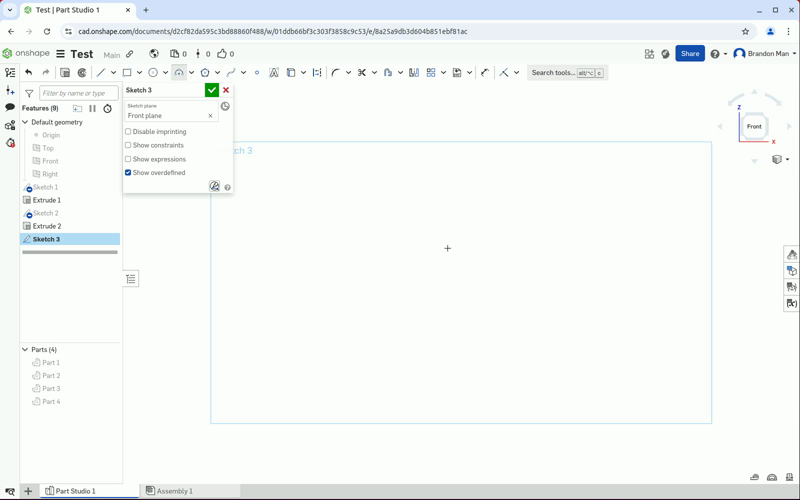
mouse_move(472, 261)
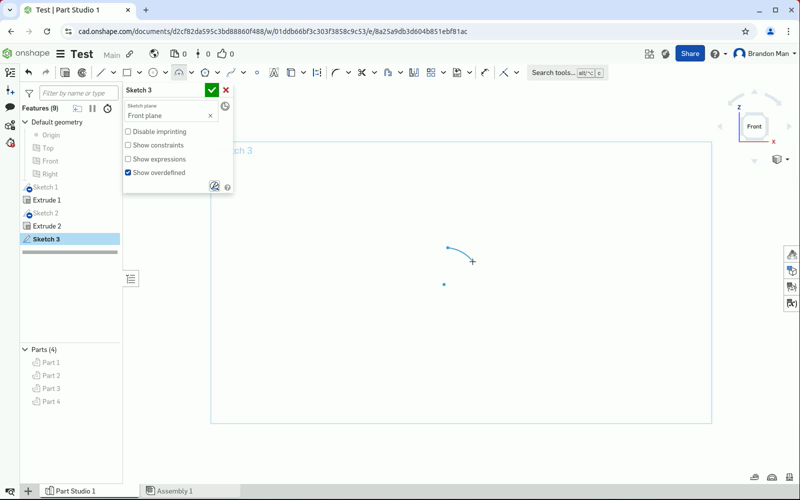
click(472, 261)
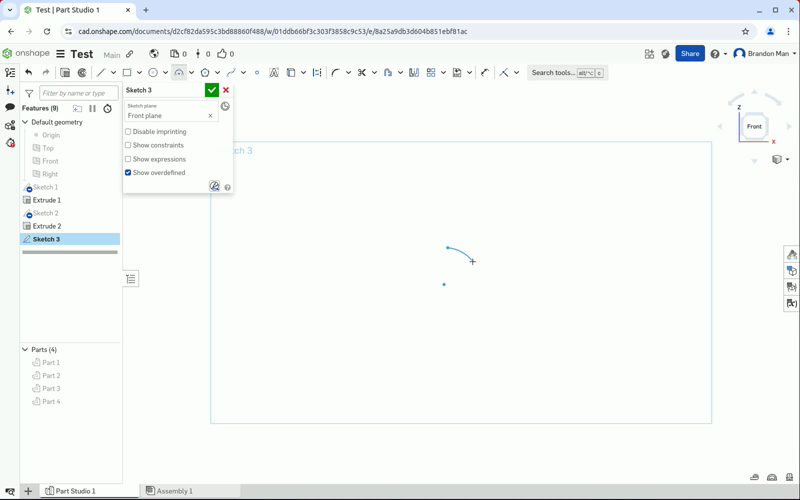
mouse_move(467, 241)
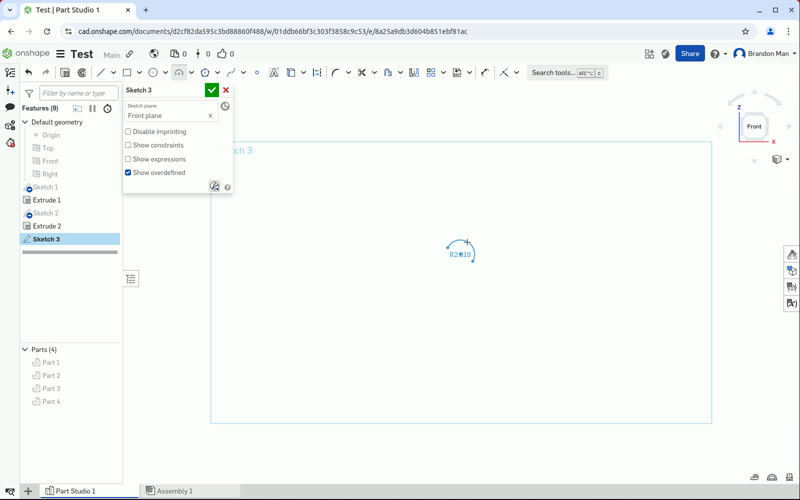
click(467, 241)
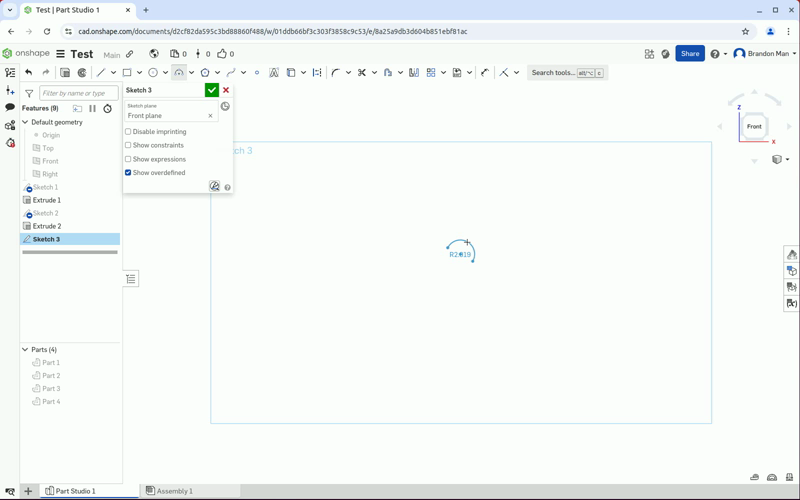
key_up(shift)
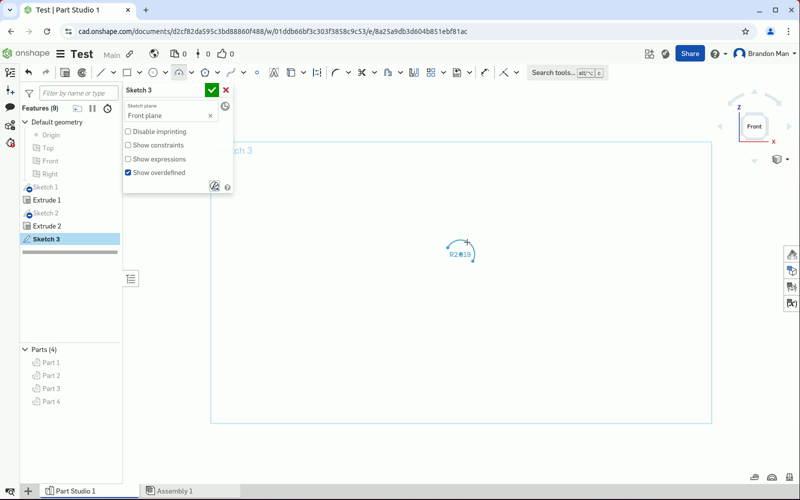
mouse_move(472, 261)
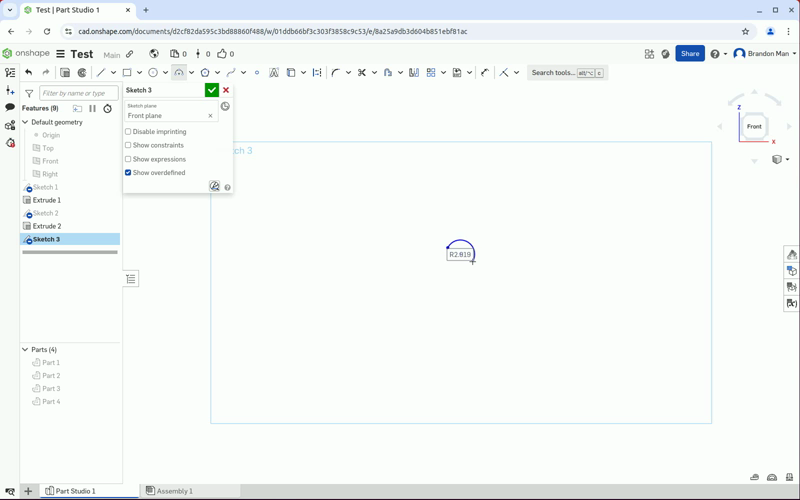
click(472, 261)
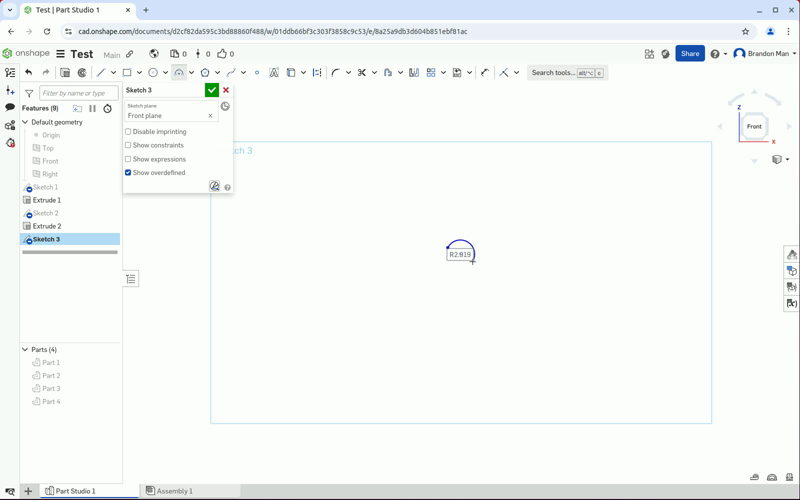
key_down(shift)
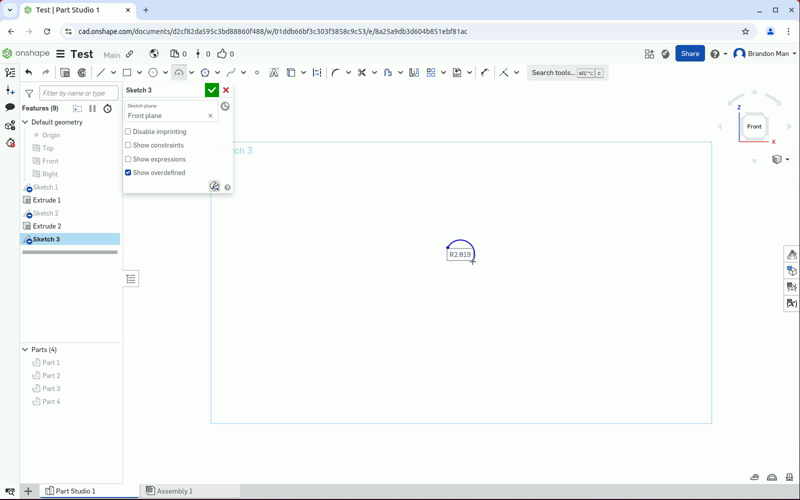
mouse_move(513, 235)
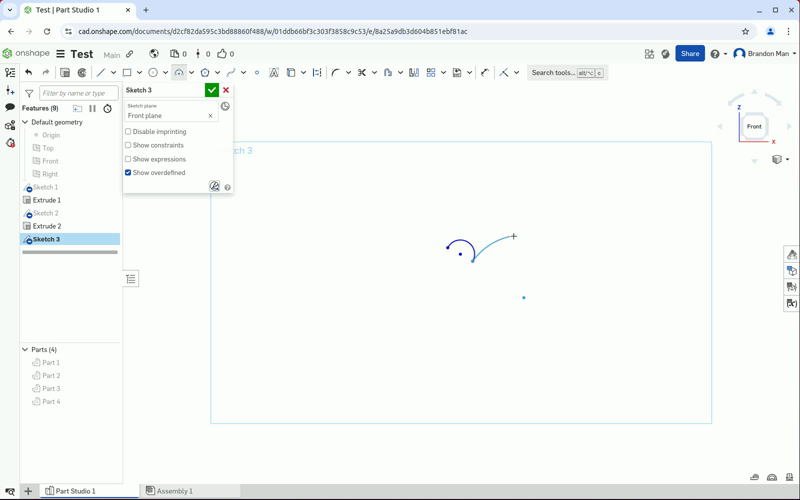
click(513, 235)
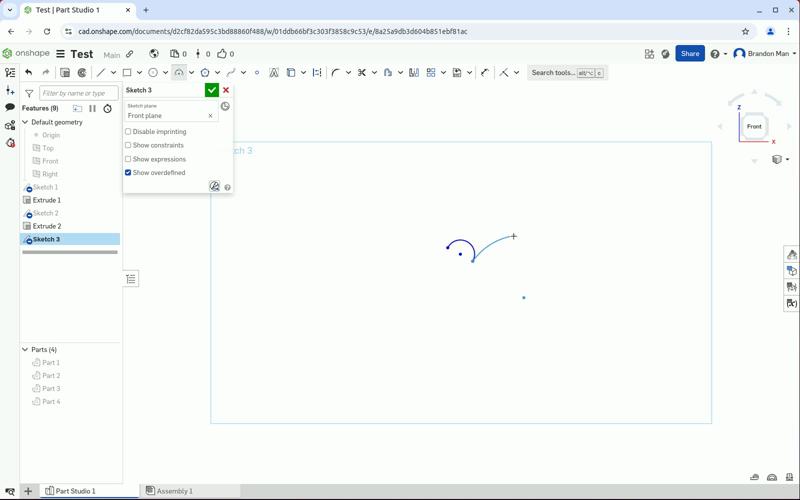
mouse_move(489, 242)
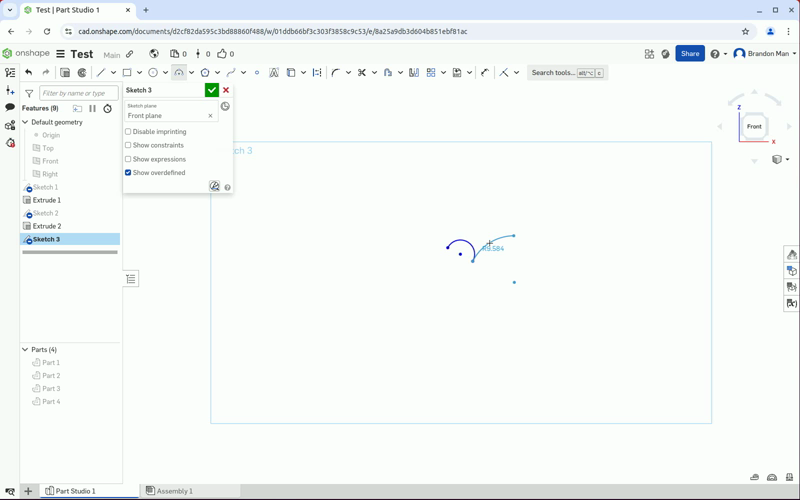
click(489, 242)
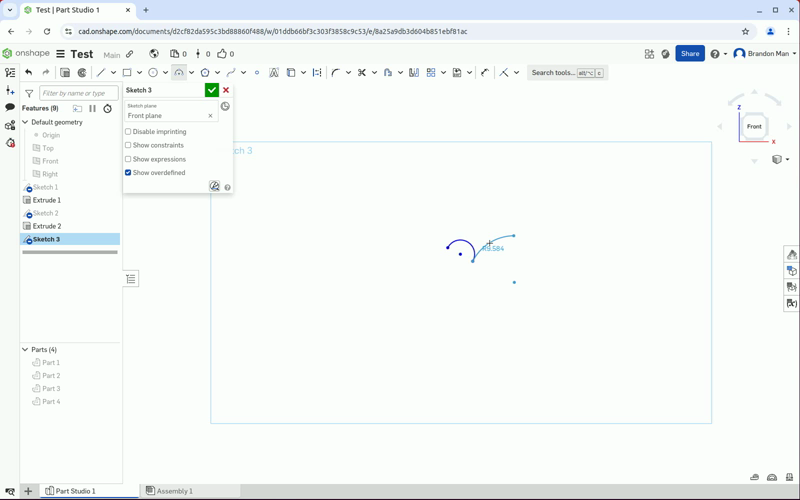
key_up(shift)
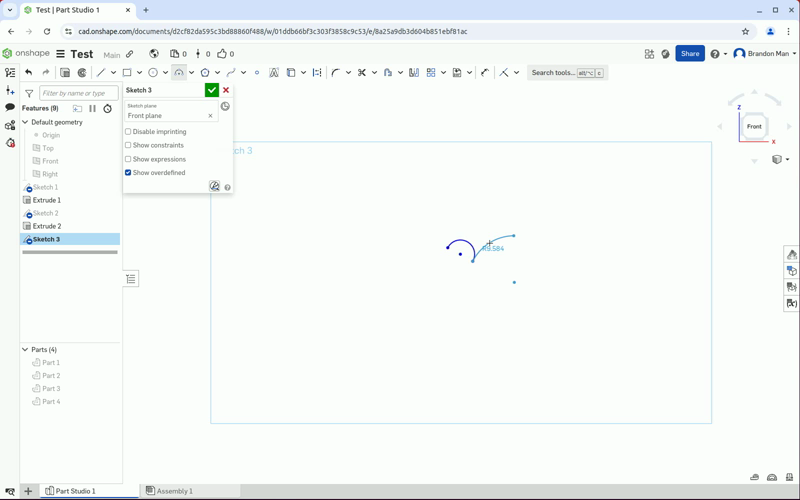
key(esc)
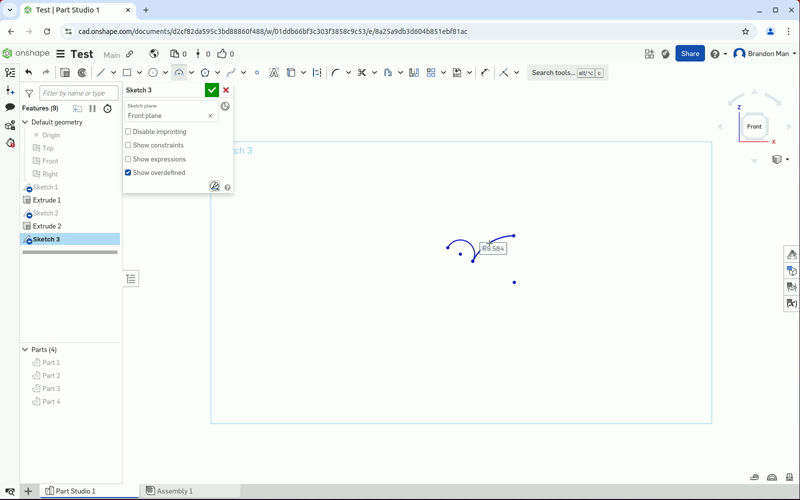
key(l)
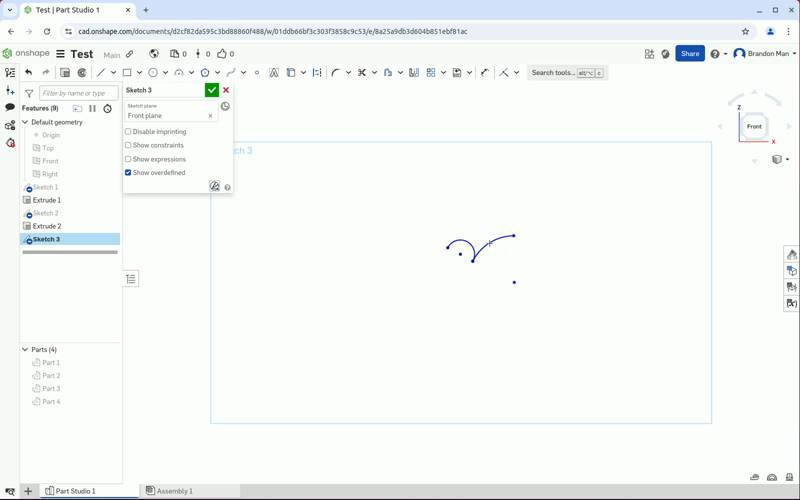
mouse_move(513, 235)
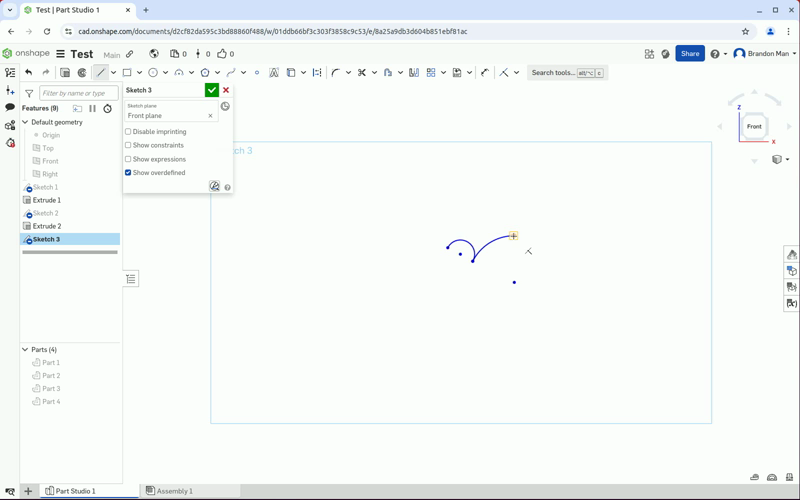
click(513, 235)
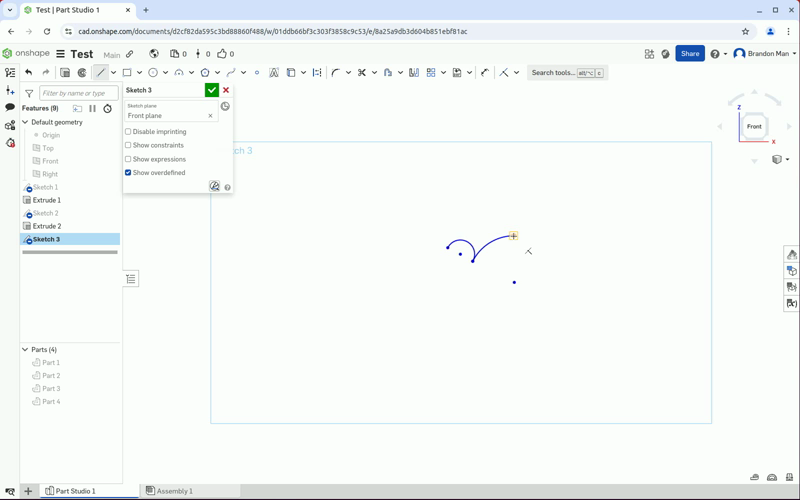
key_down(shift)
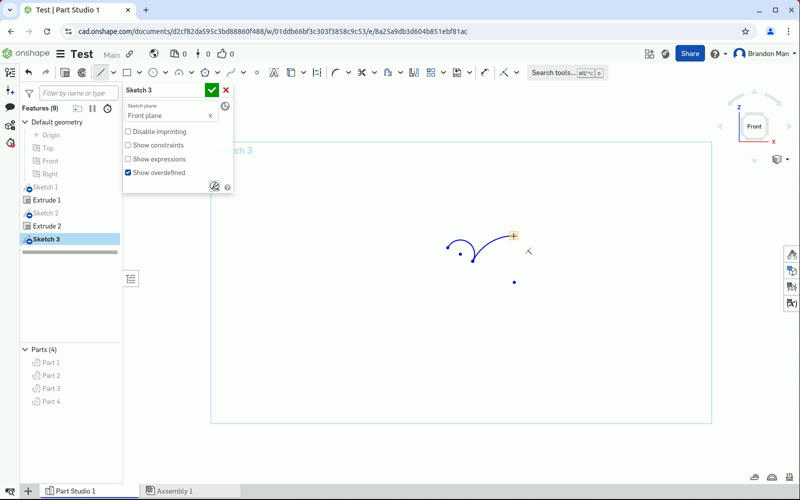
mouse_move(543, 235)
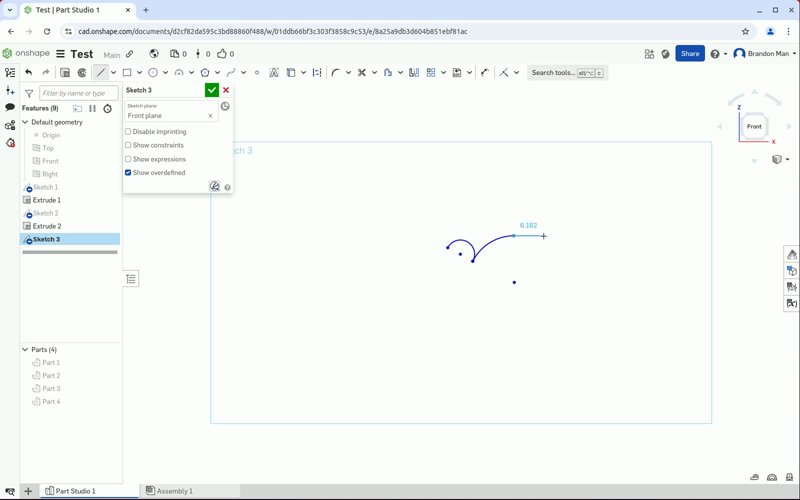
mouse_move(552, 235)
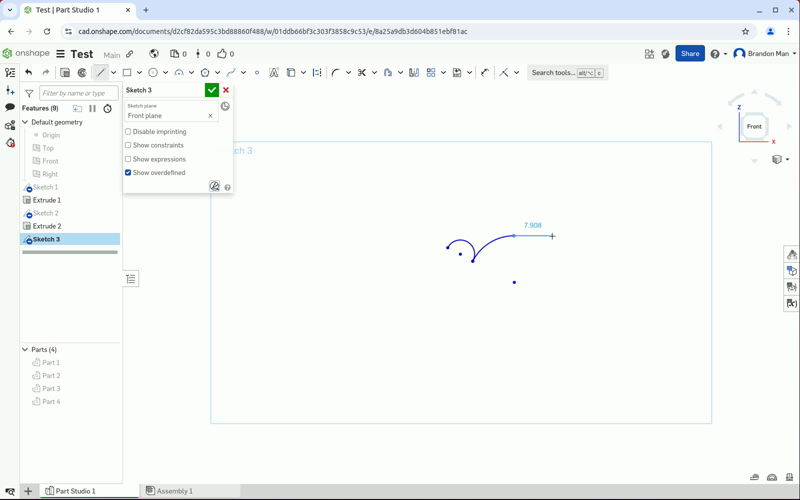
click(552, 235)
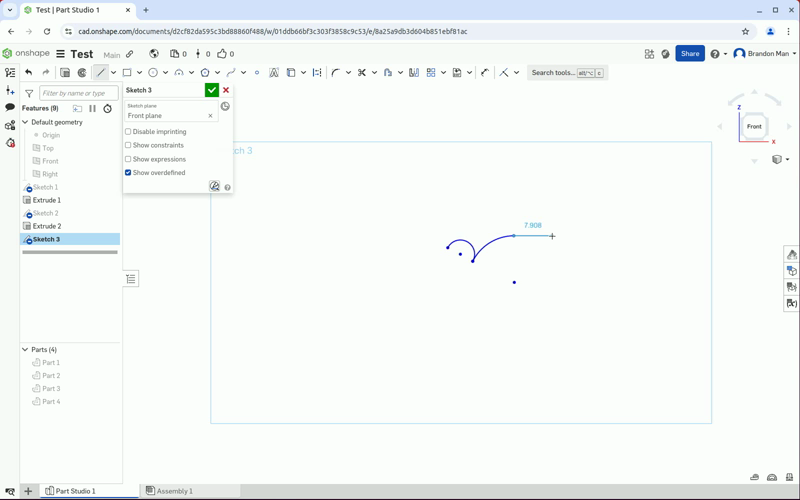
key_up(shift)
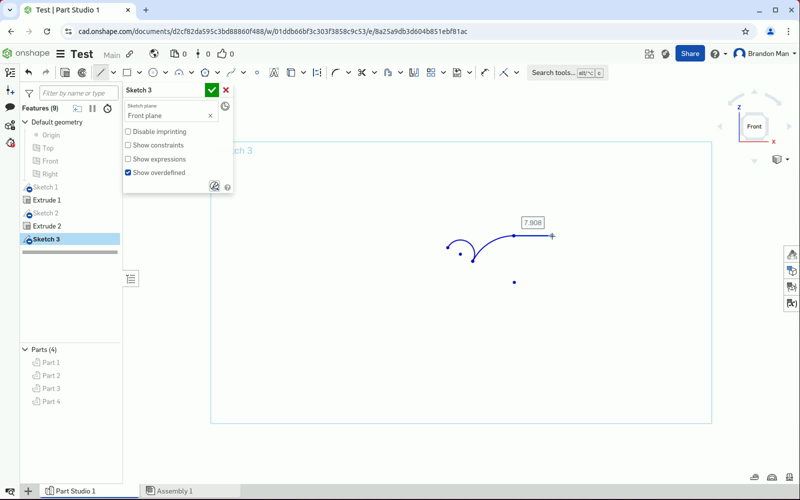
key_down(shift)
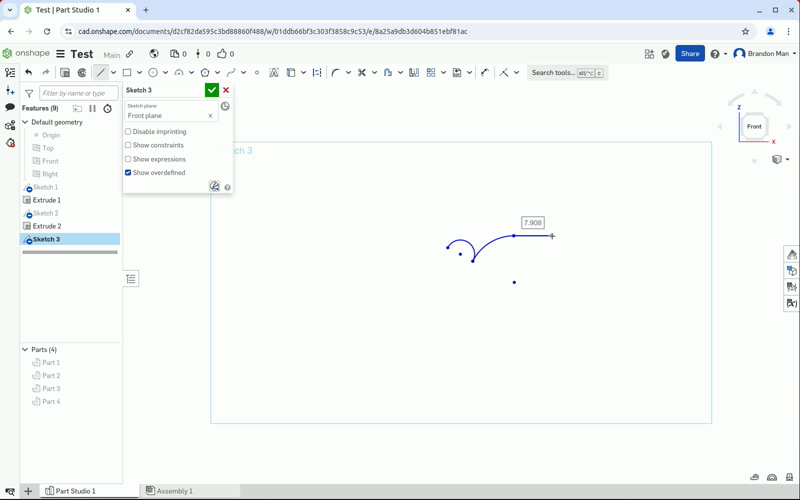
mouse_move(582, 235)
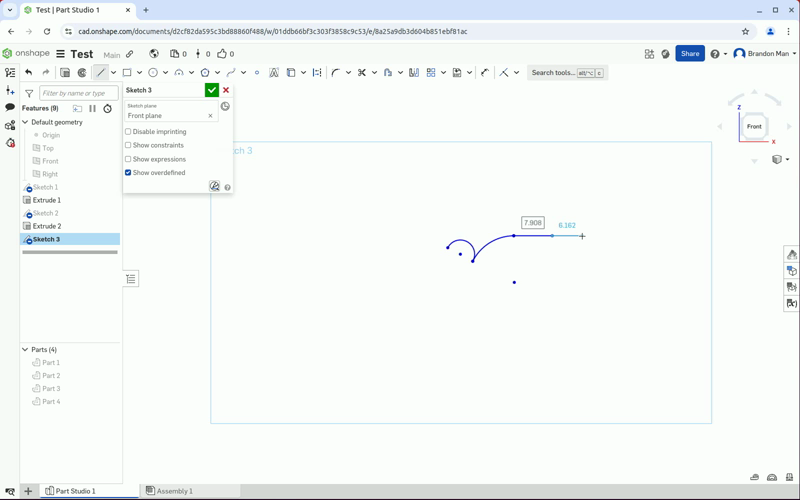
mouse_move(573, 221)
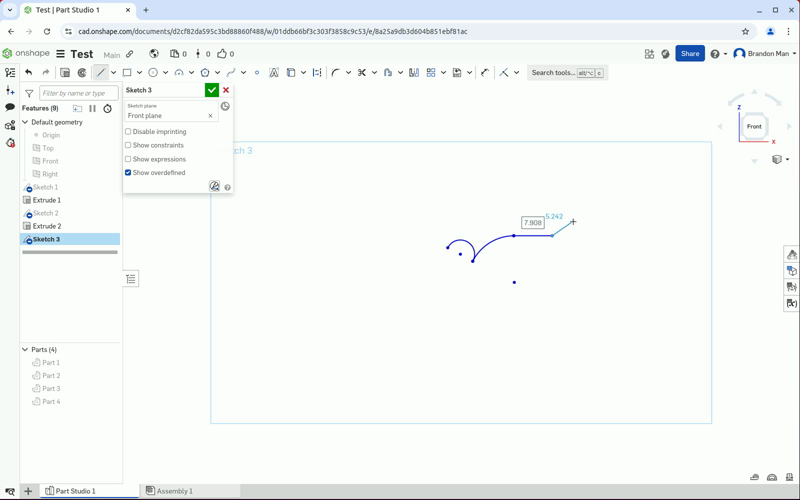
click(573, 221)
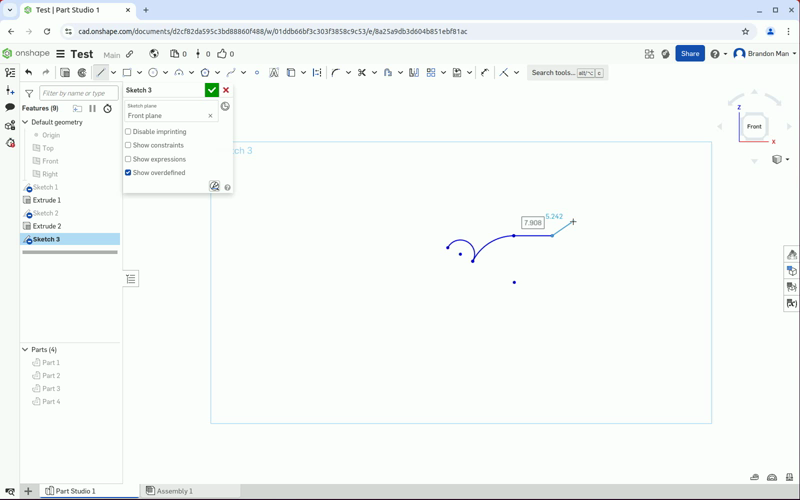
key_up(shift)
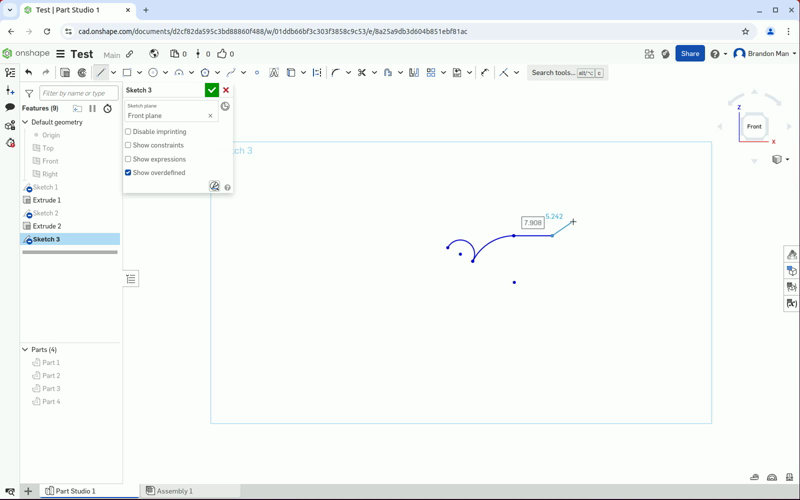
key_down(shift)
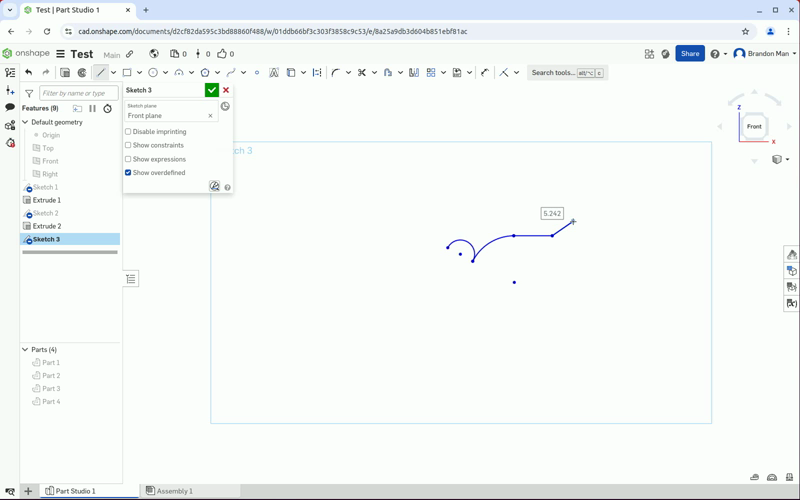
mouse_move(589, 221)
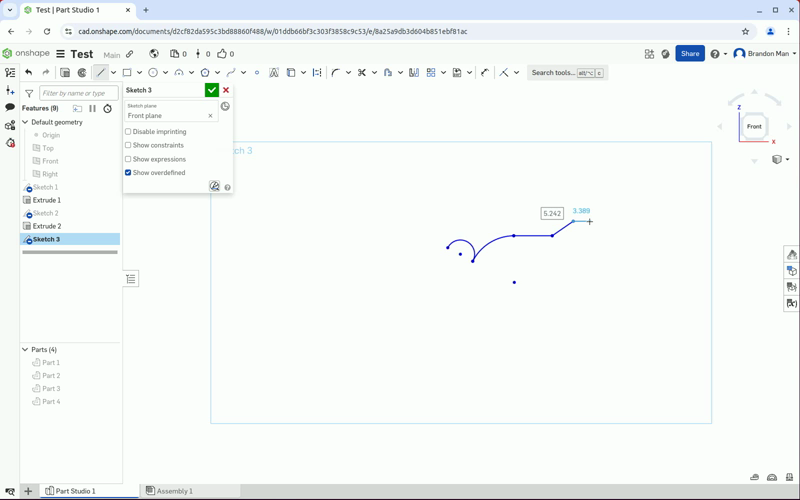
mouse_move(533, 210)
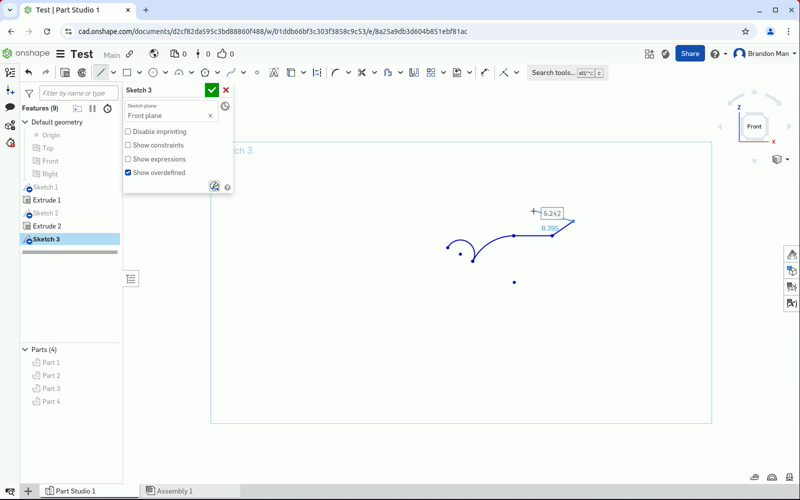
click(533, 210)
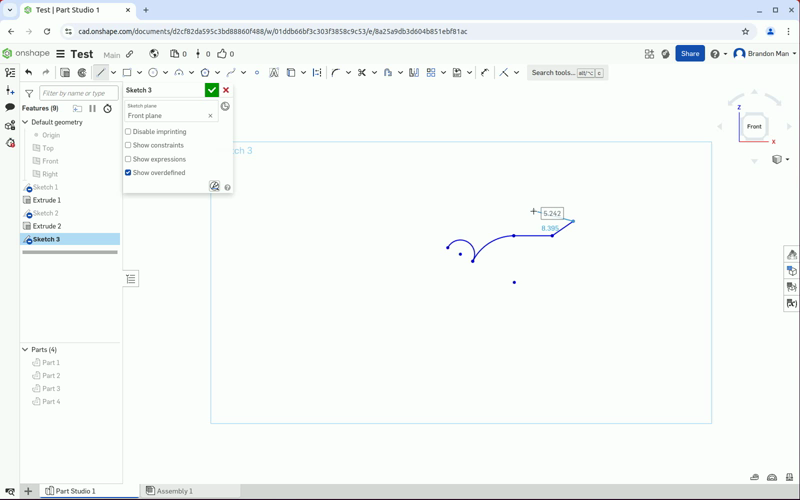
key_up(shift)
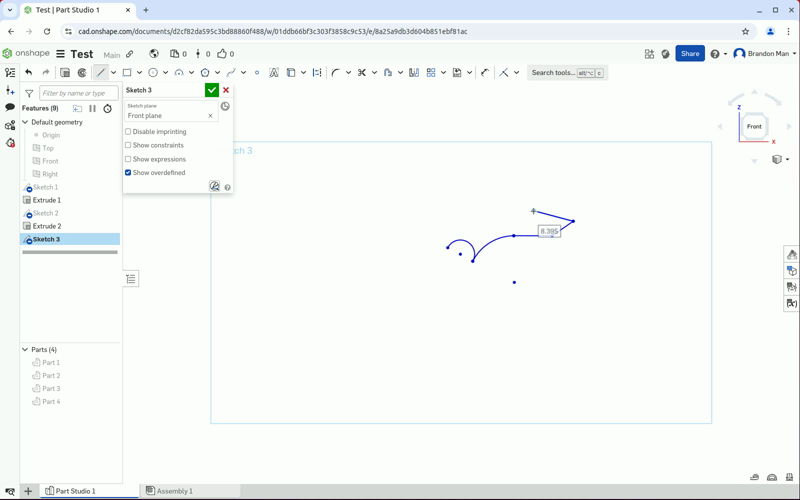
key(esc)
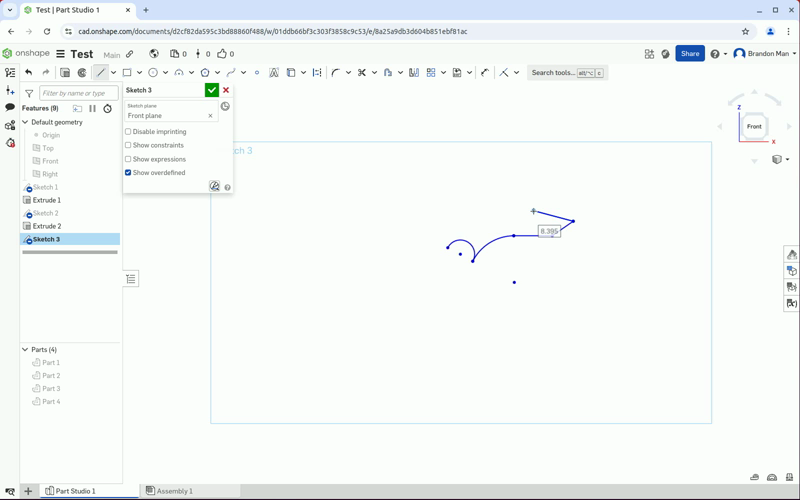
key(a)
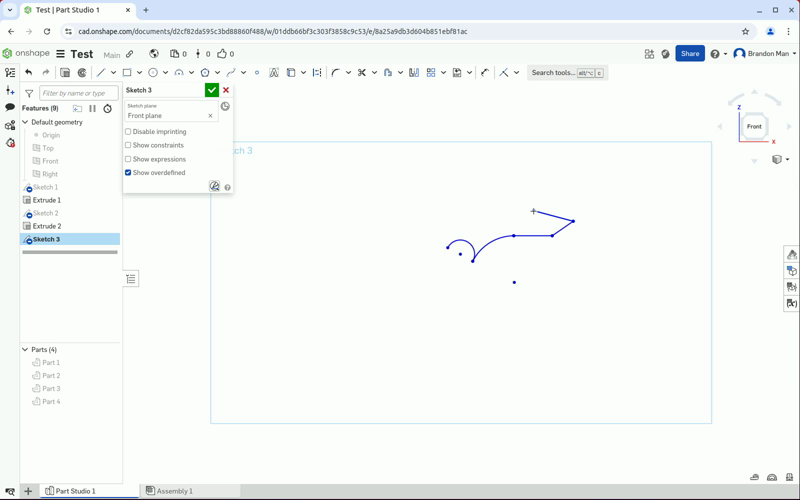
mouse_move(533, 210)
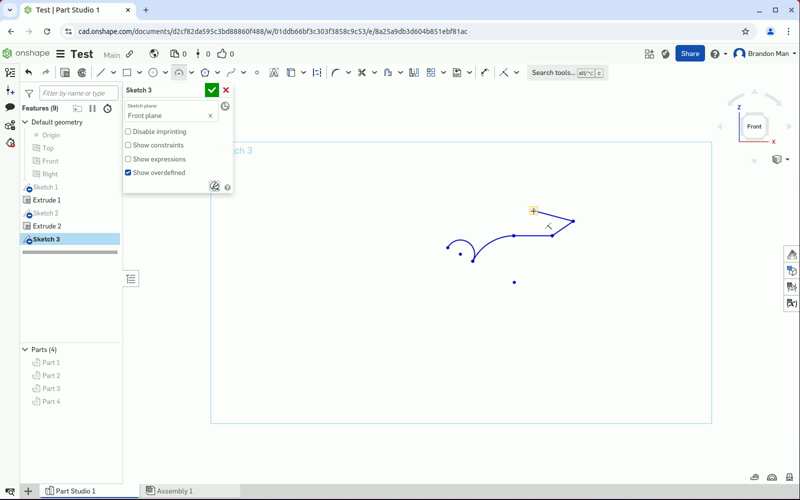
click(533, 210)
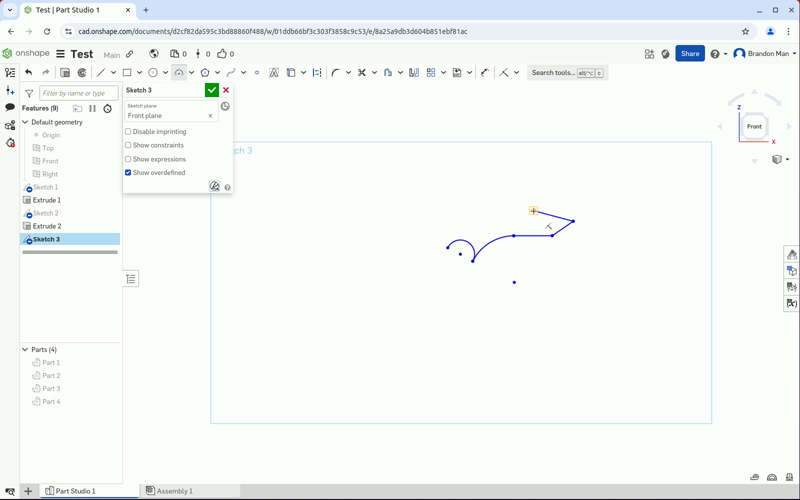
mouse_move(447, 247)
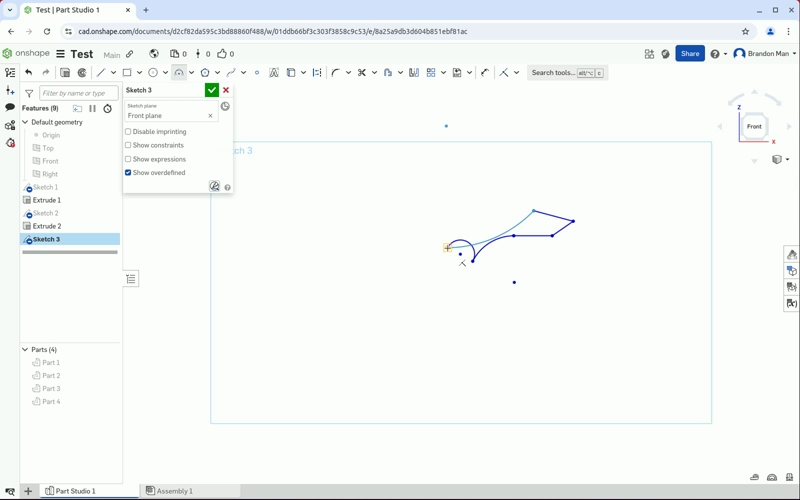
click(447, 247)
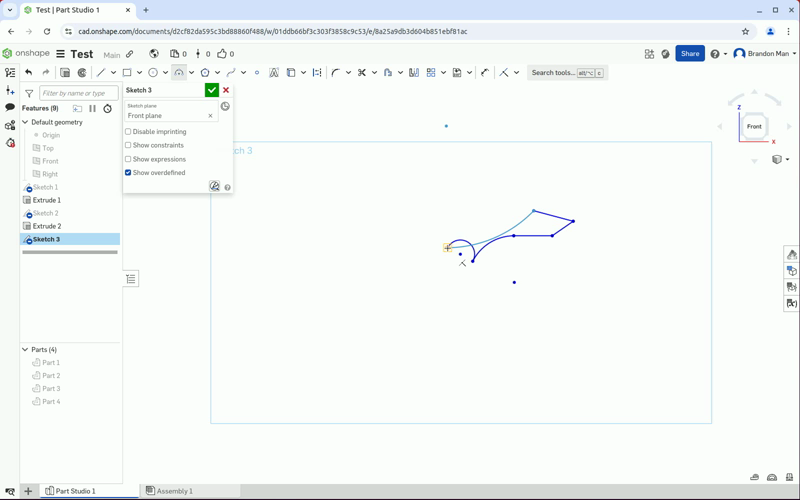
key_down(shift)
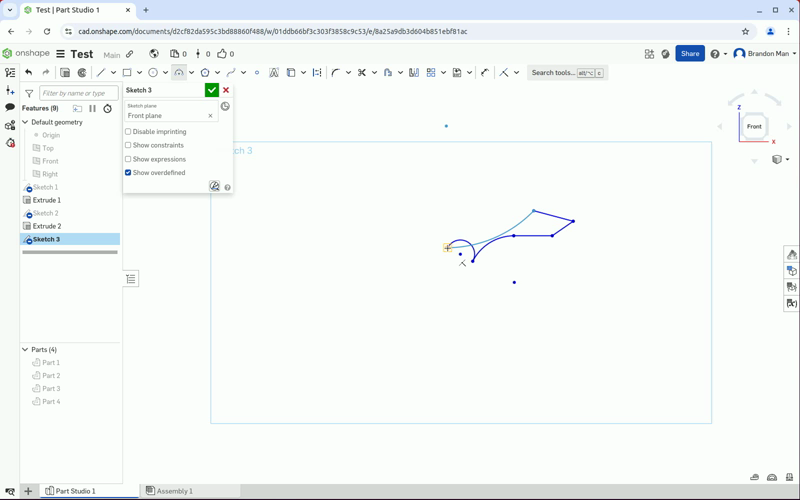
mouse_move(484, 214)
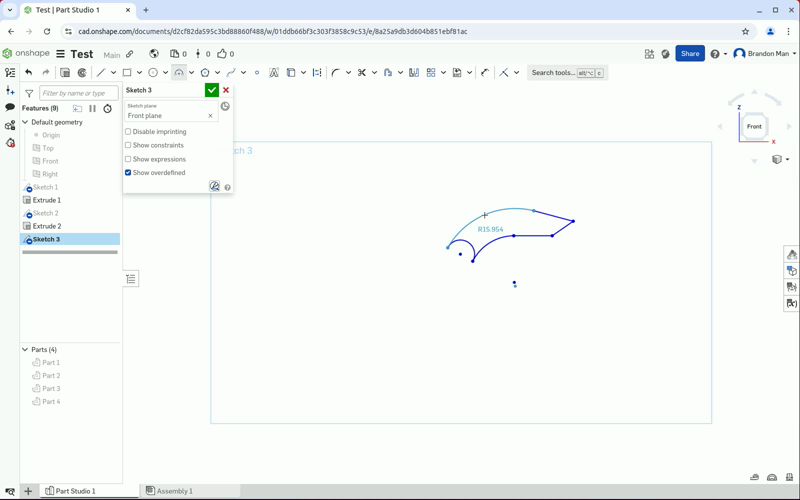
click(484, 214)
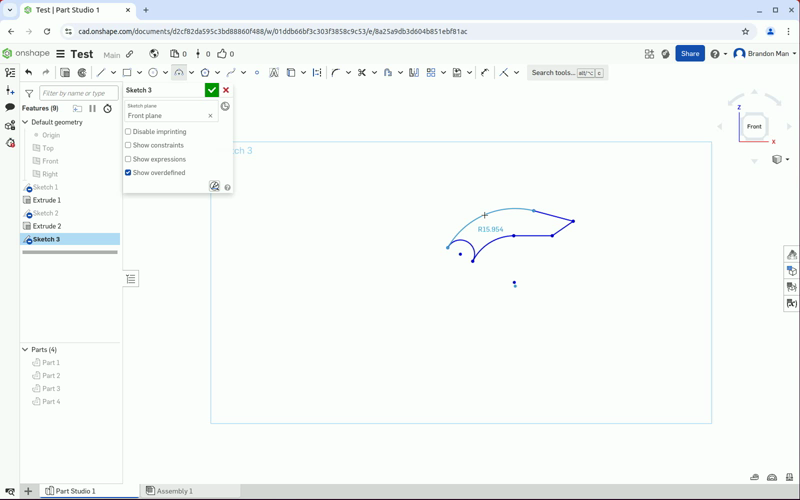
key_up(shift)
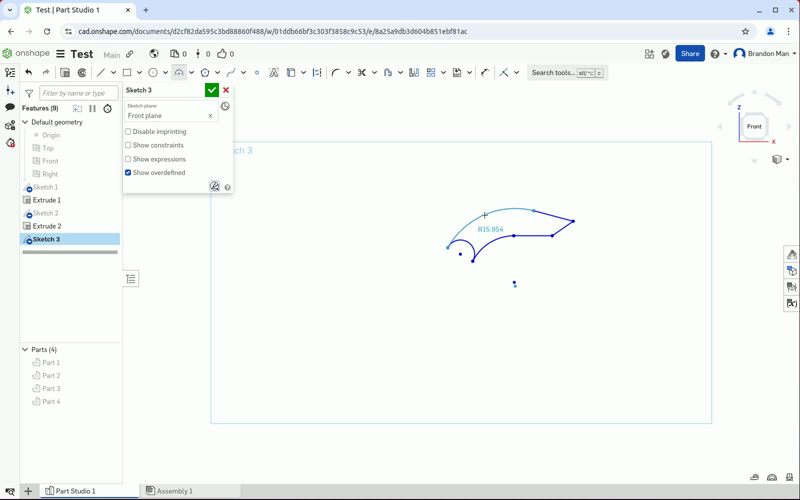
key(esc)
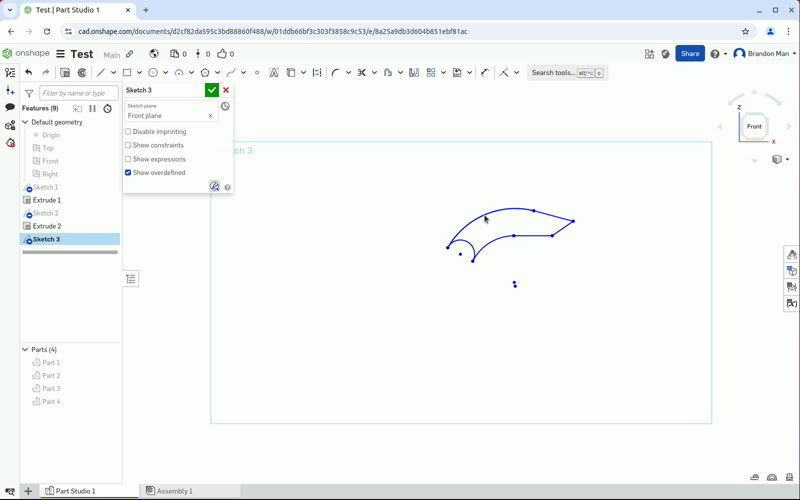
mouse_move(482, 224)
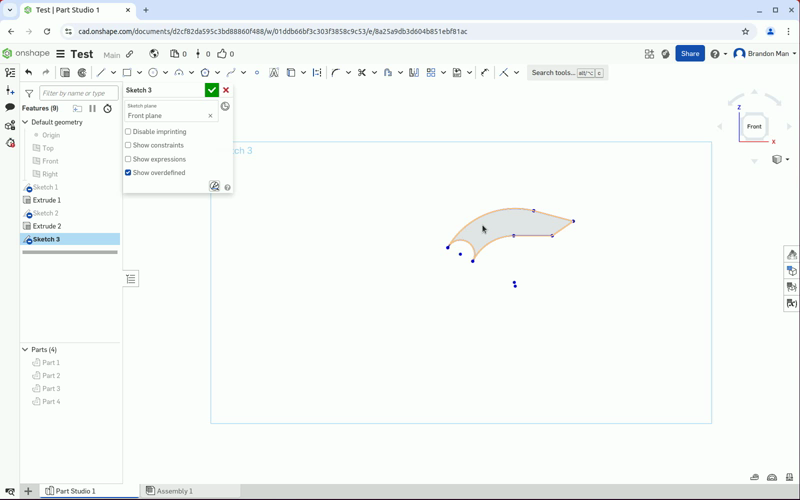
click(482, 224)
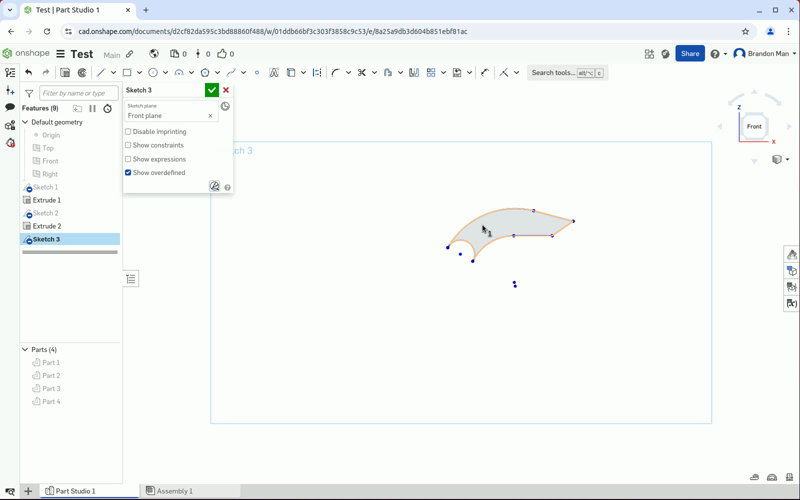
mouse_move(73, 352)
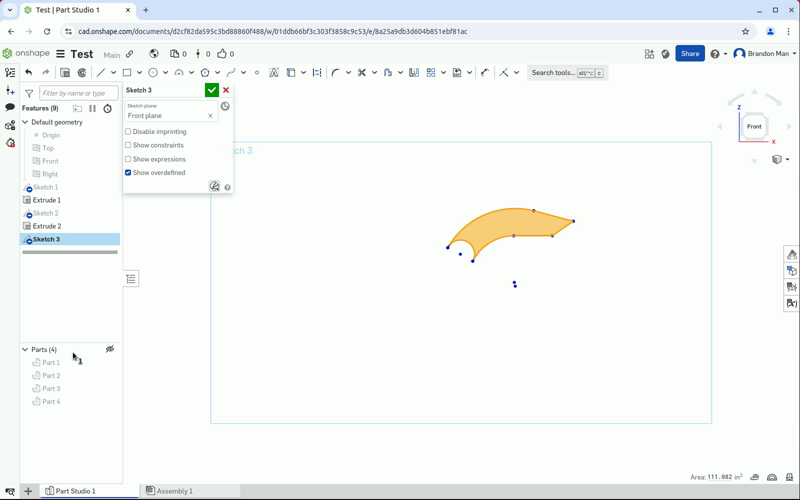
key(shift+y)
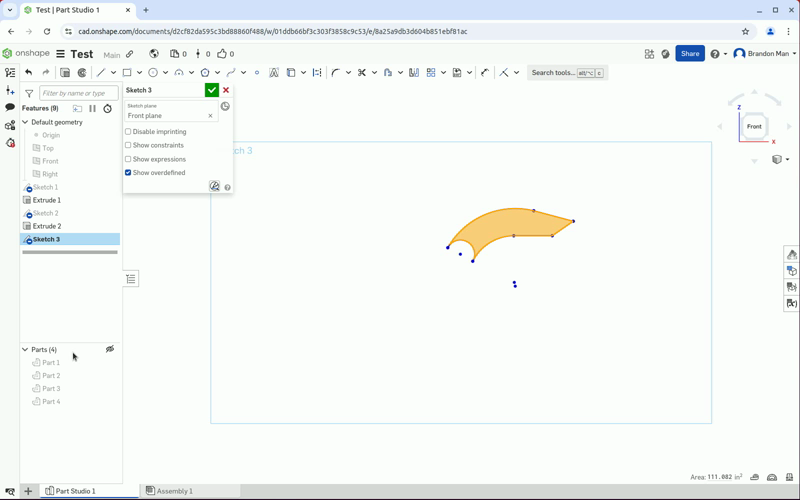
key(shift+e)
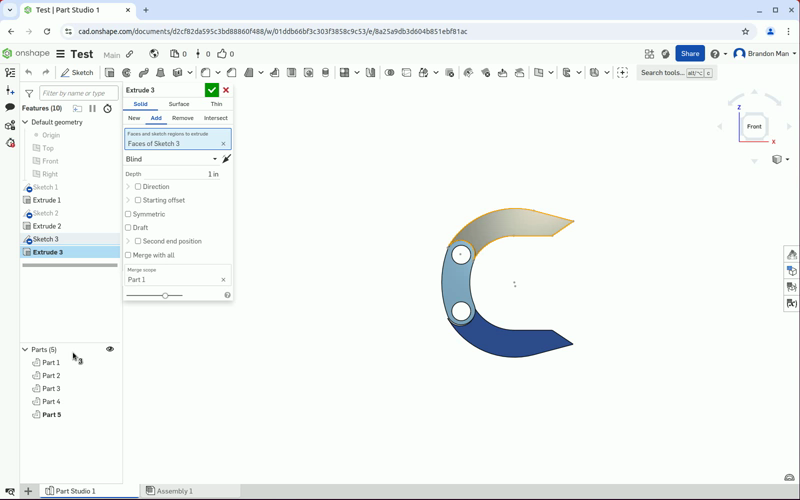
mouse_move(143, 106)
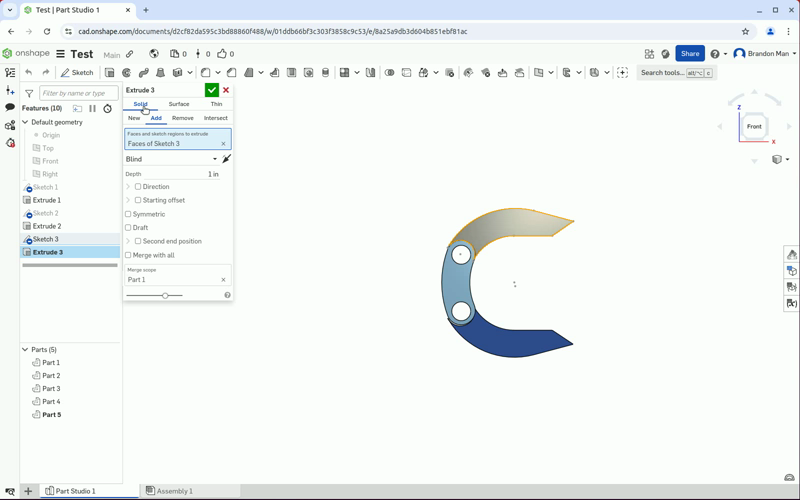
click(143, 106)
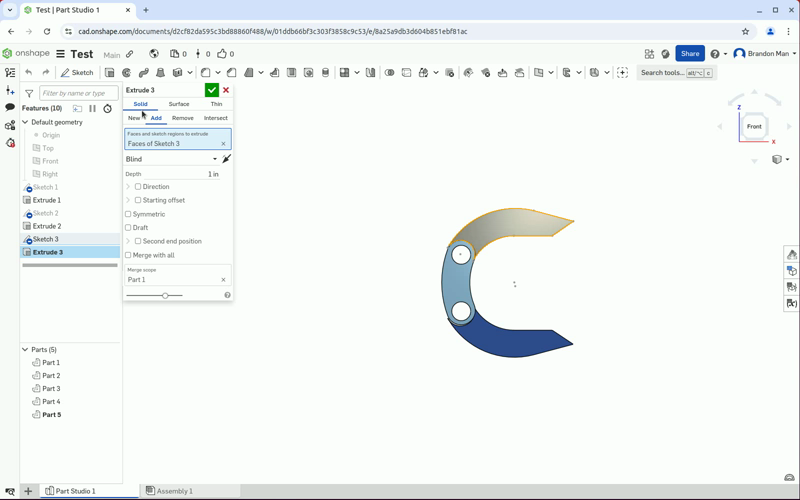
mouse_move(137, 120)
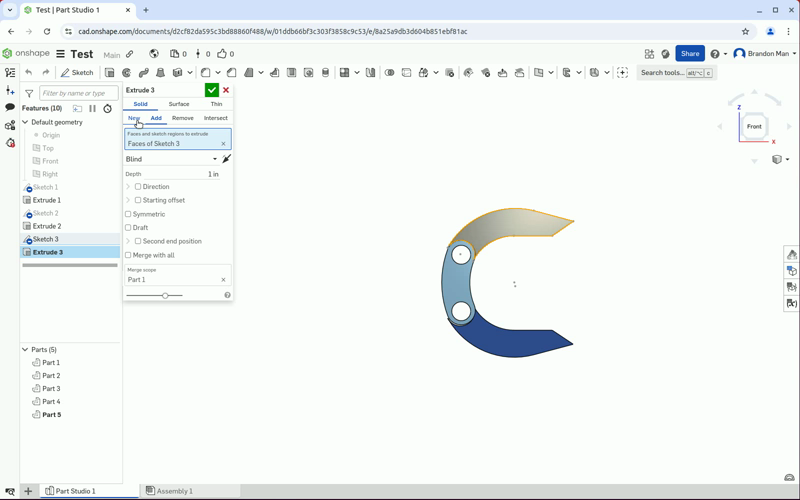
click(137, 120)
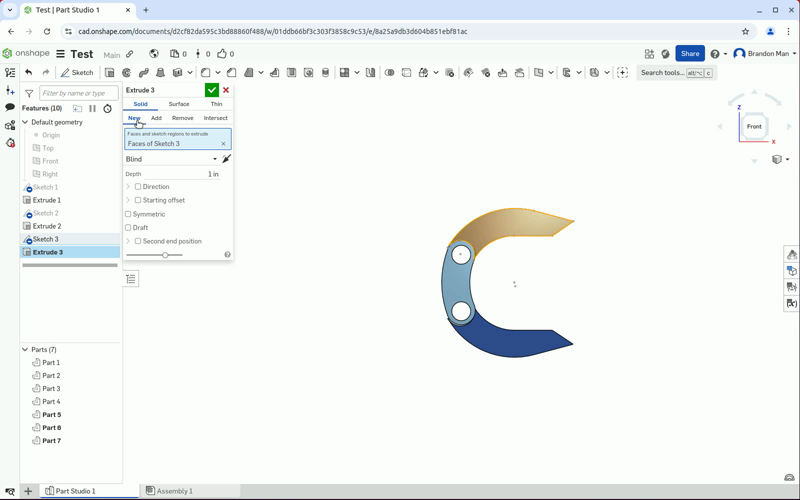
key(tab, 4)
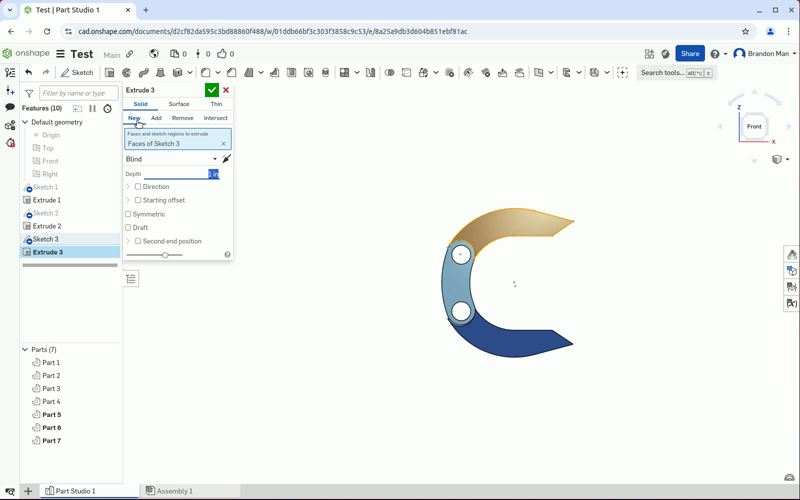
text(3.852)
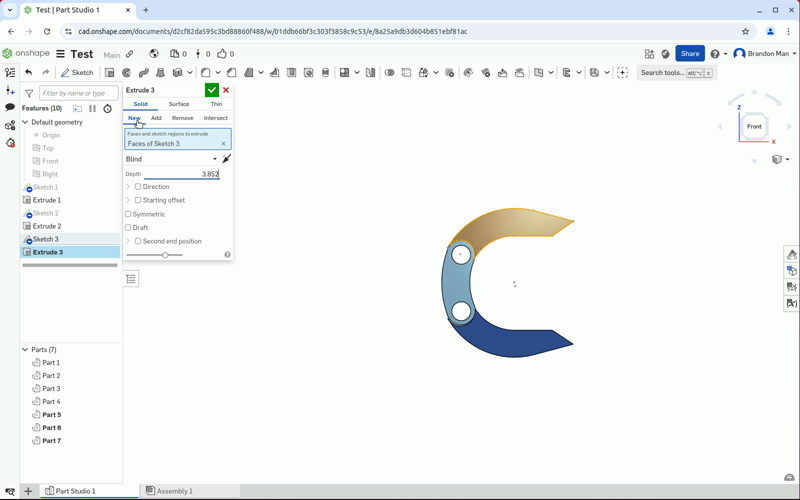
key(tab, 3)
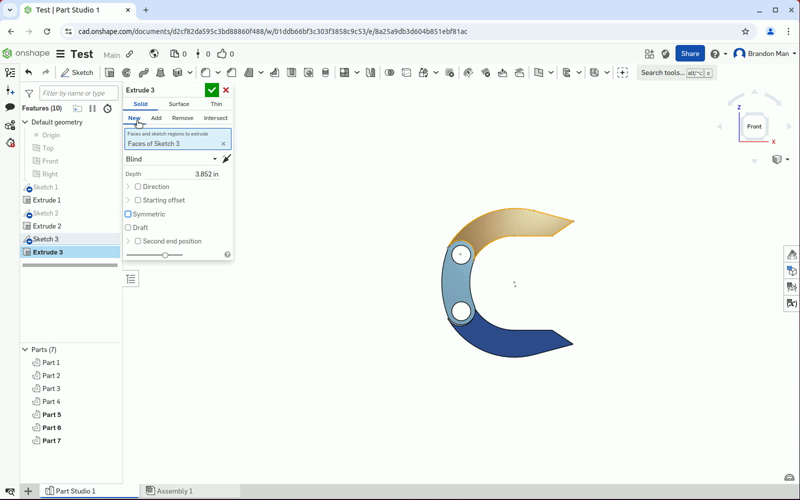
key(space)
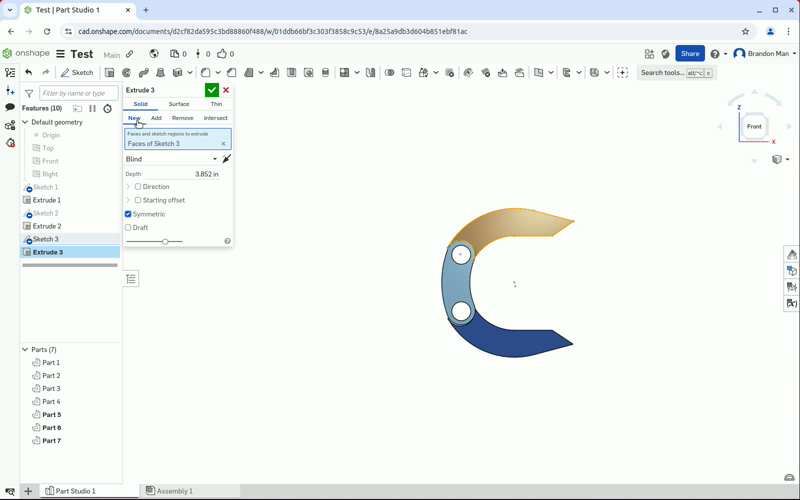
key(enter)
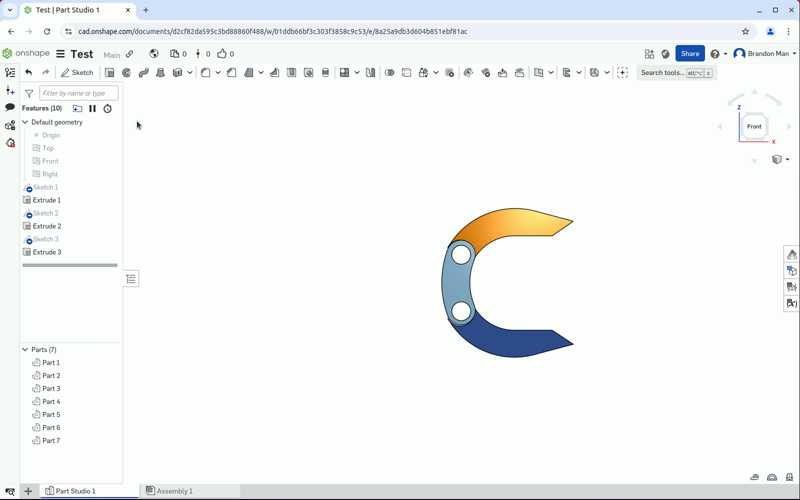
key(shift+h)
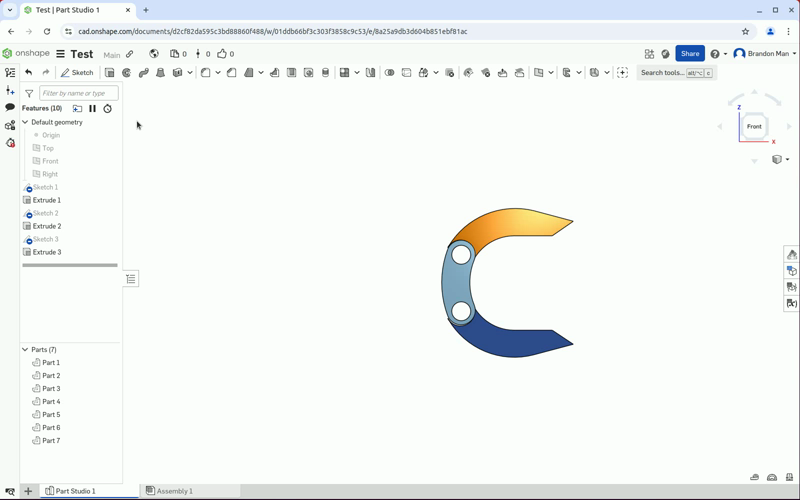
key(shift+h)
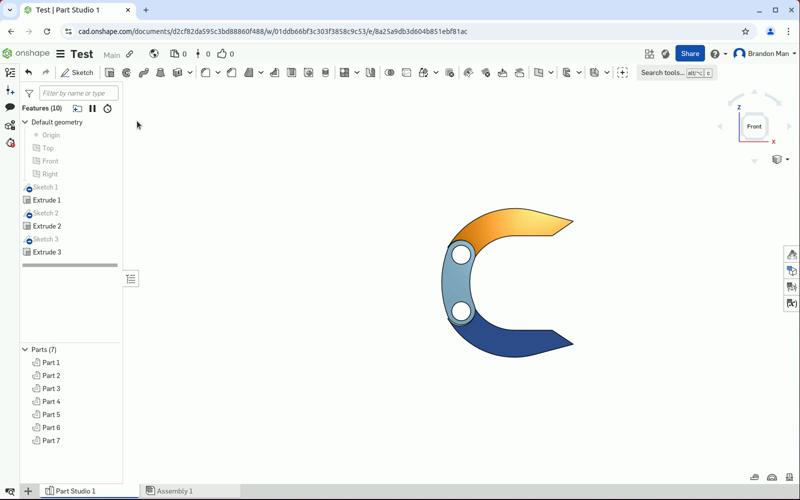
key(shift+7)
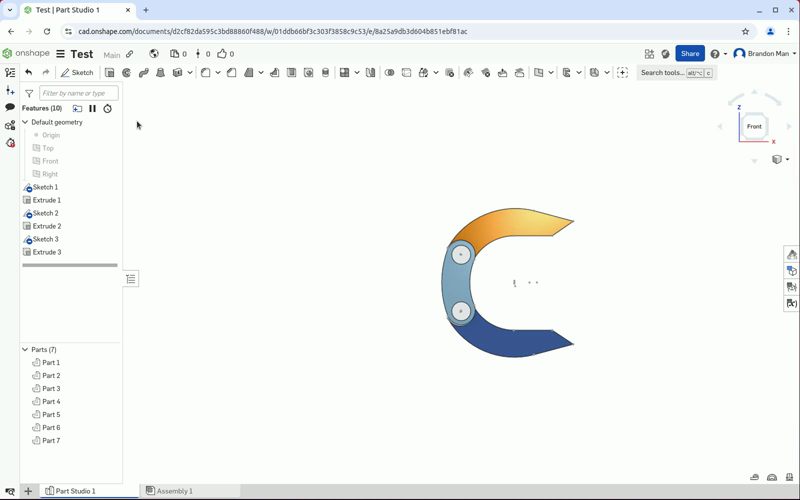
key(left, 2)
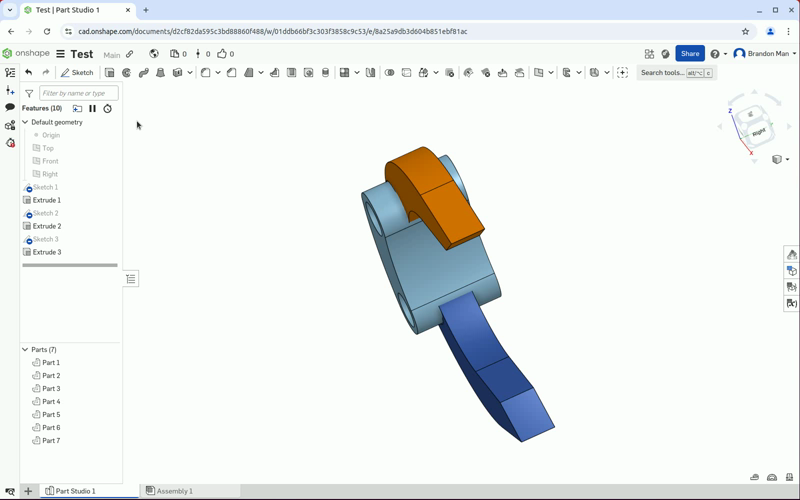
key(down, 2)
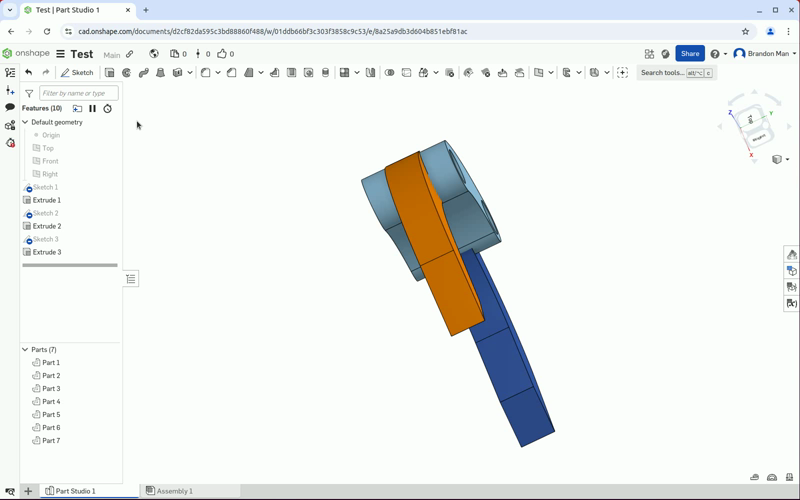
key(up, 2)
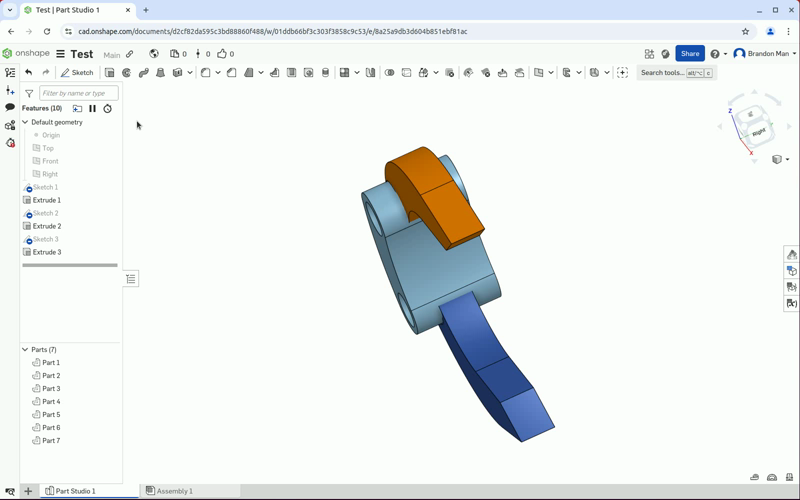
key(right, 2)
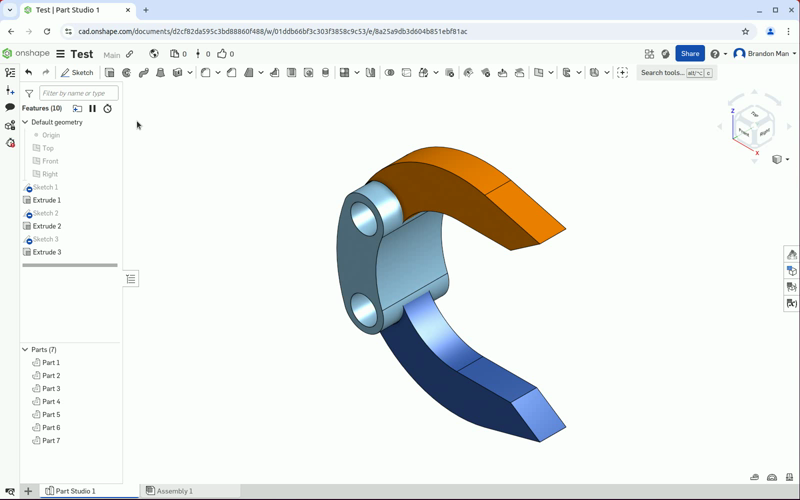
mouse_move(73, 189)
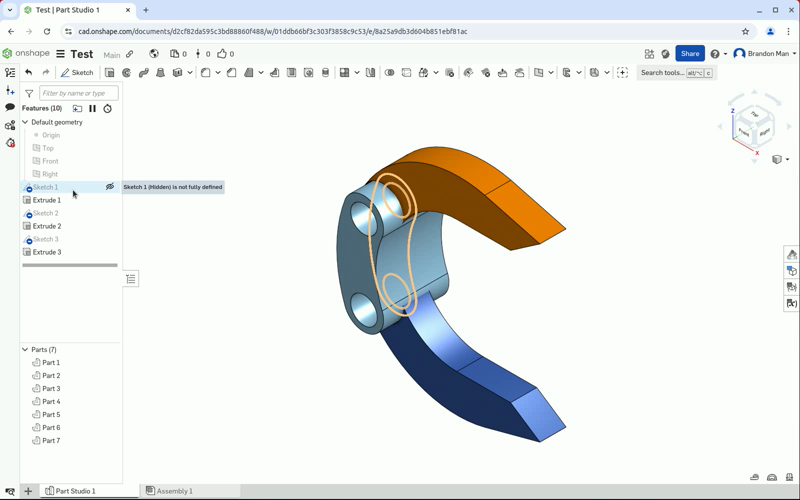
click(73, 189)